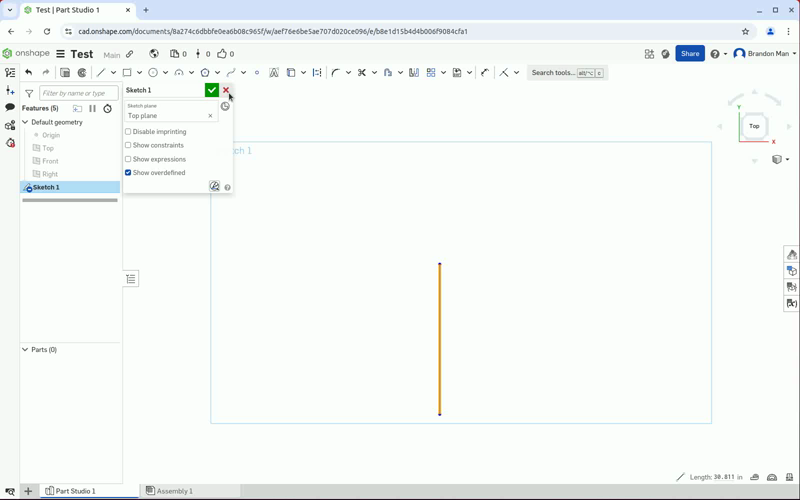
key(shift+h)
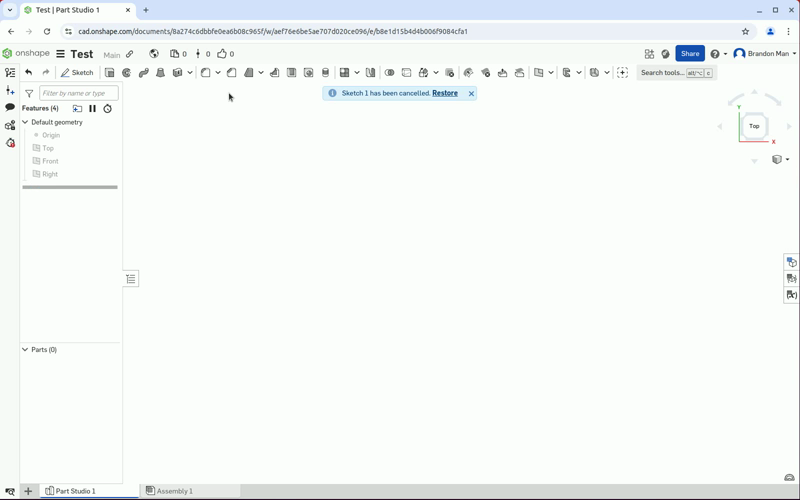
mouse_move(73, 352)
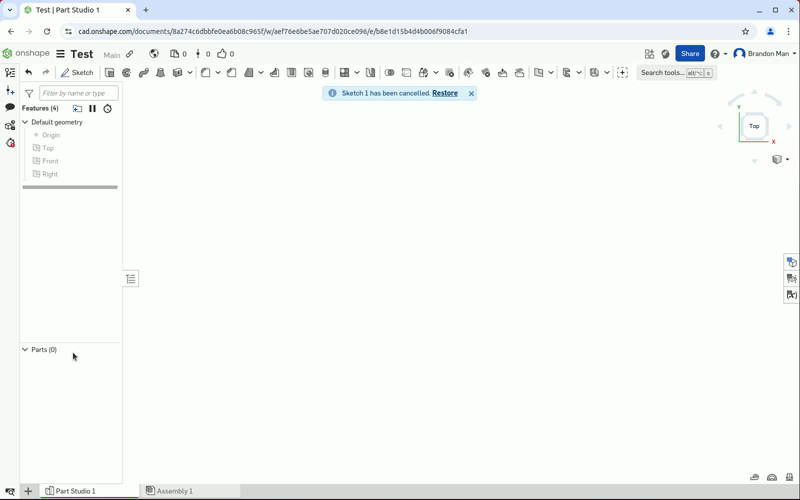
key(y)
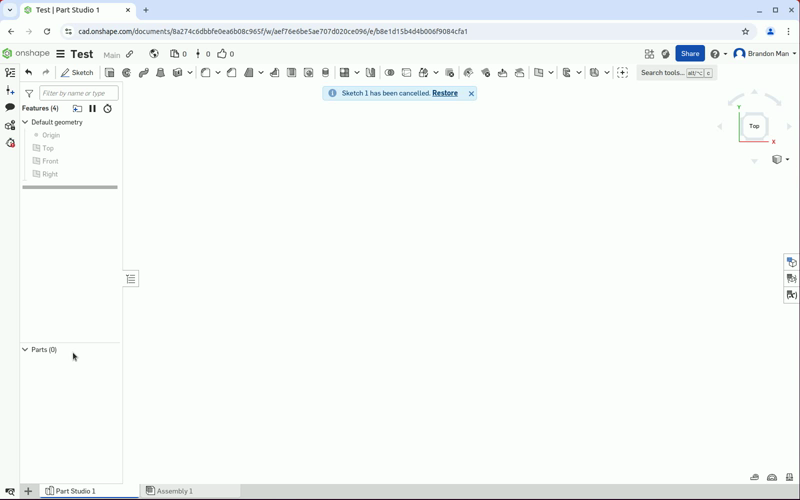
key(shift+p)
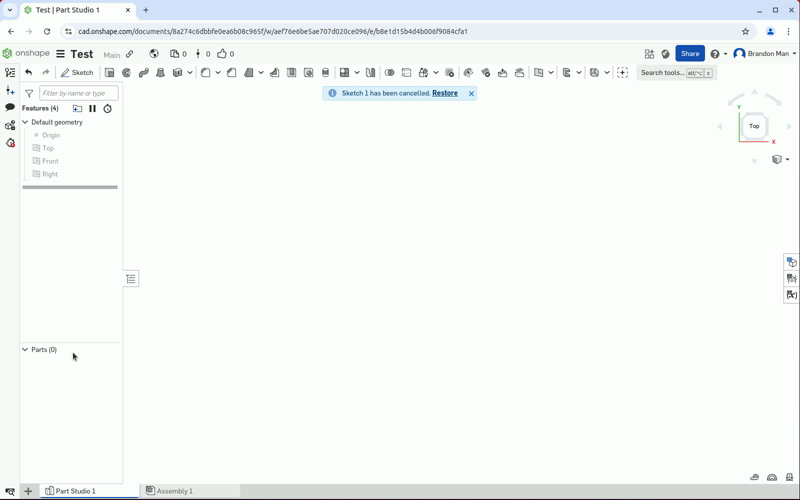
key(space)
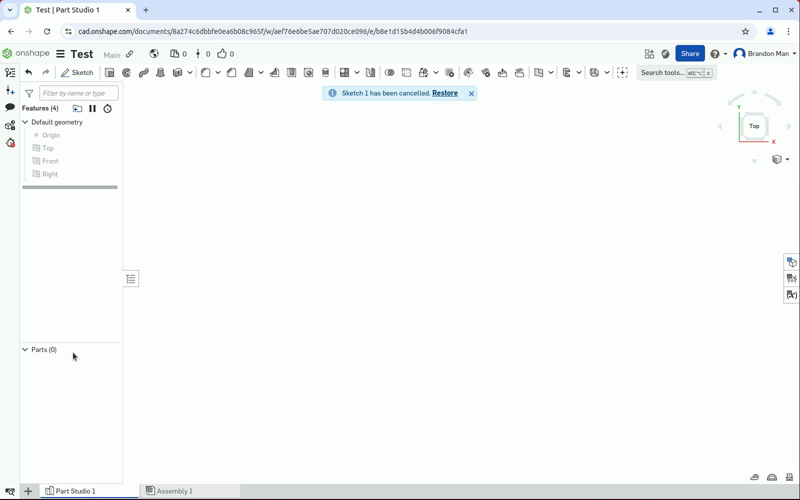
key_down(shift)
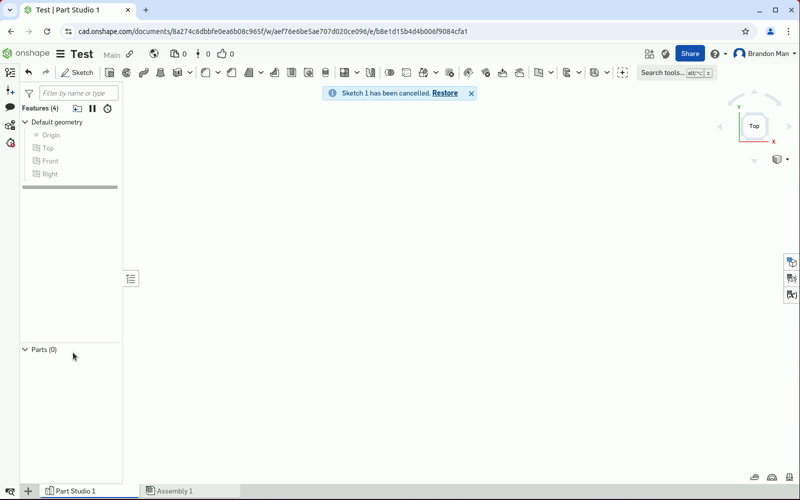
key(up)
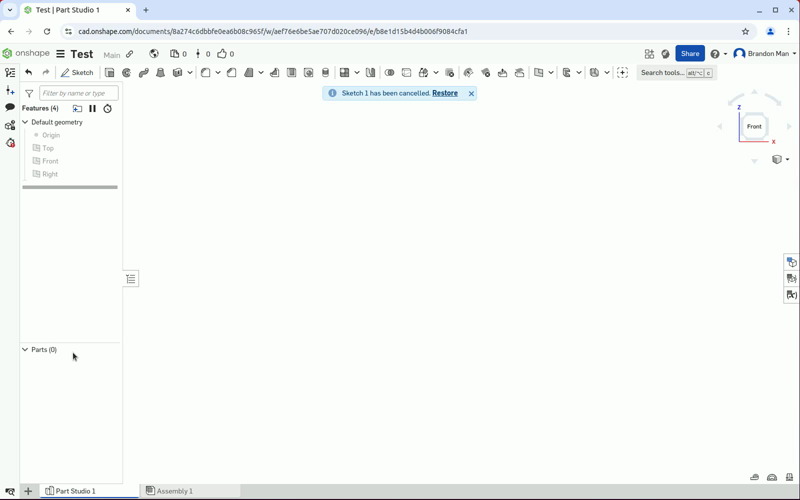
key_up(shift)
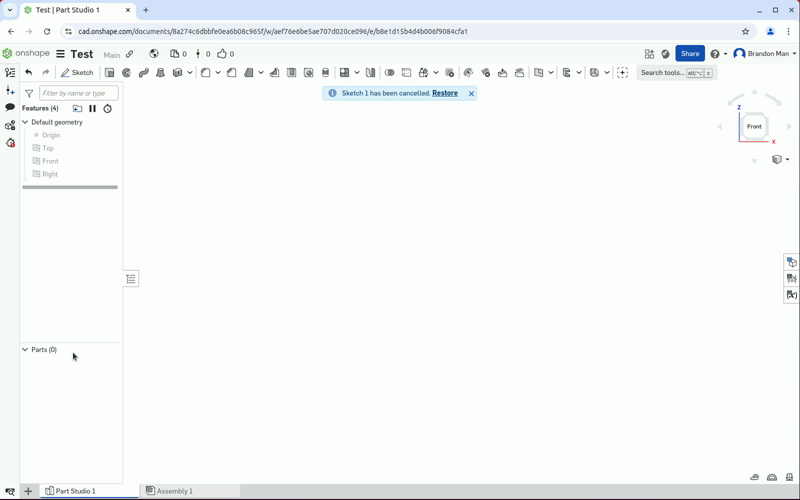
mouse_move(73, 352)
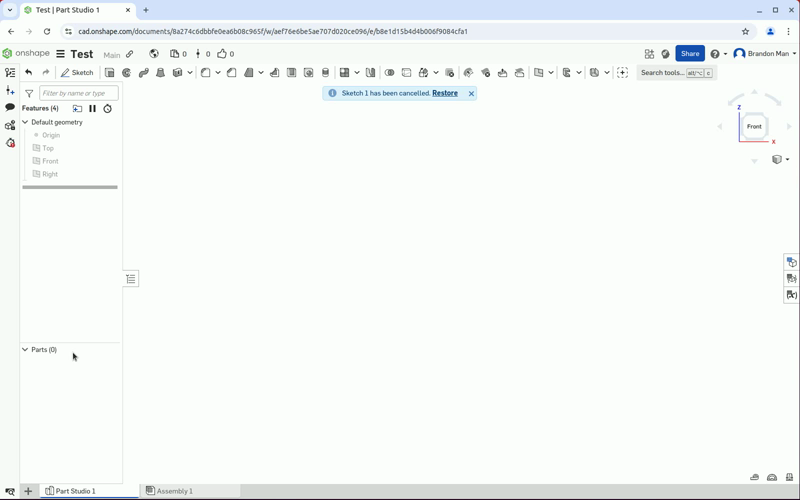
key(shift+y)
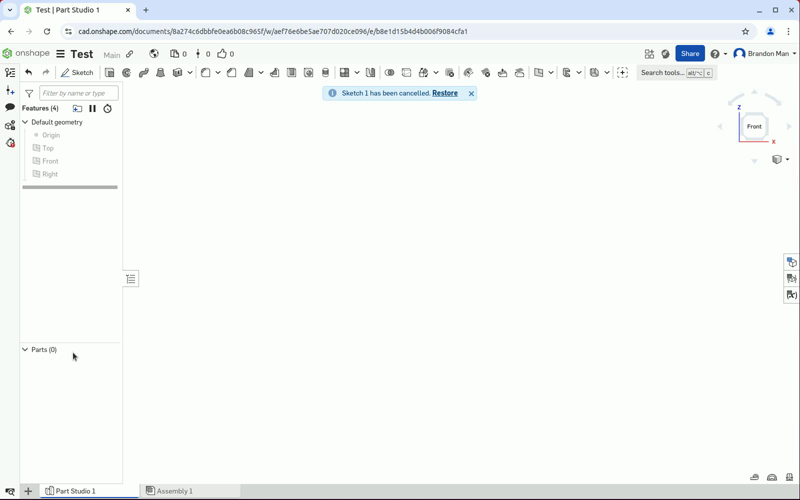
key(shift+s)
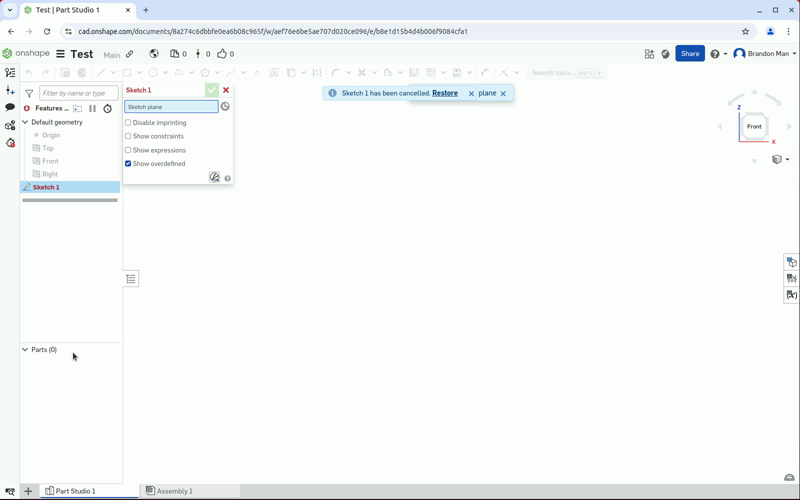
mouse_move(73, 163)
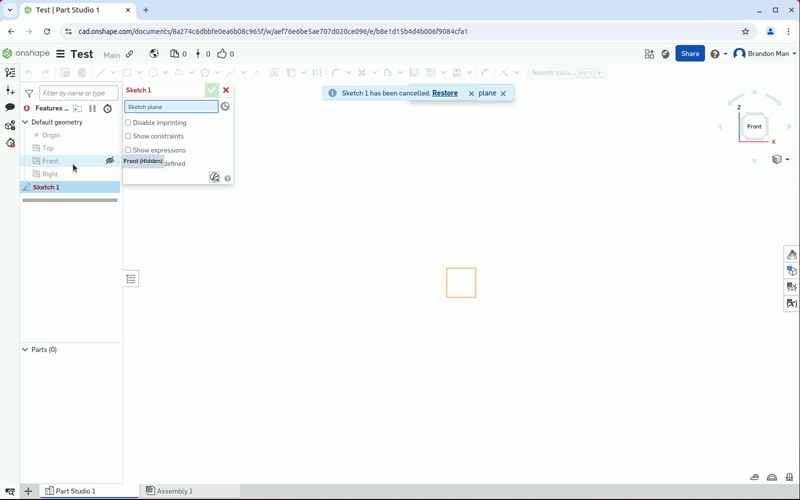
click(73, 163)
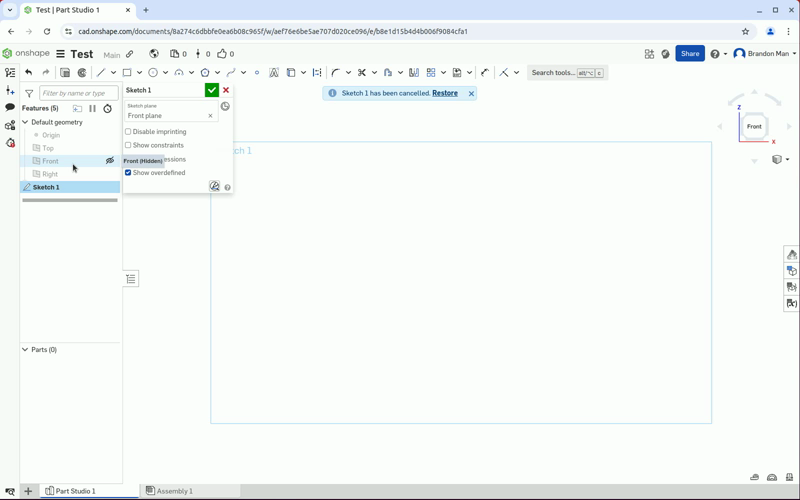
mouse_move(73, 352)
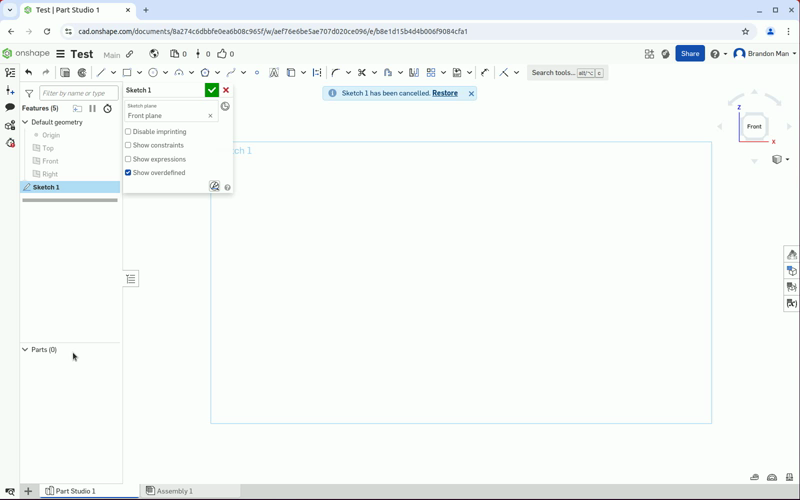
key(y)
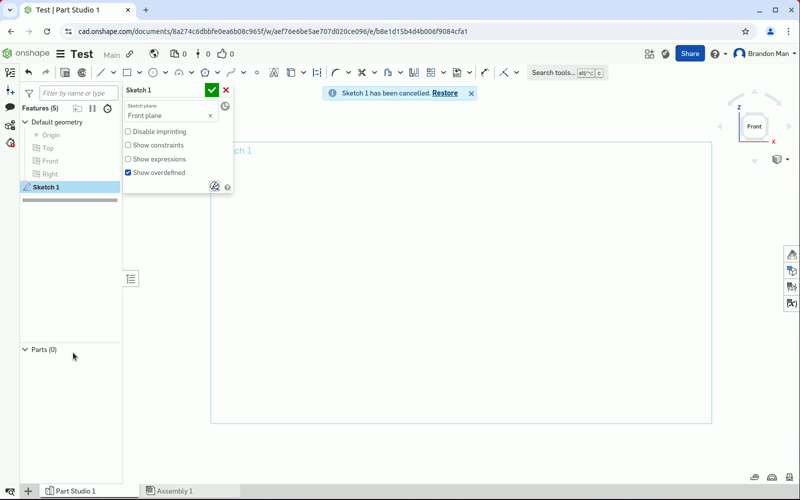
key(l)
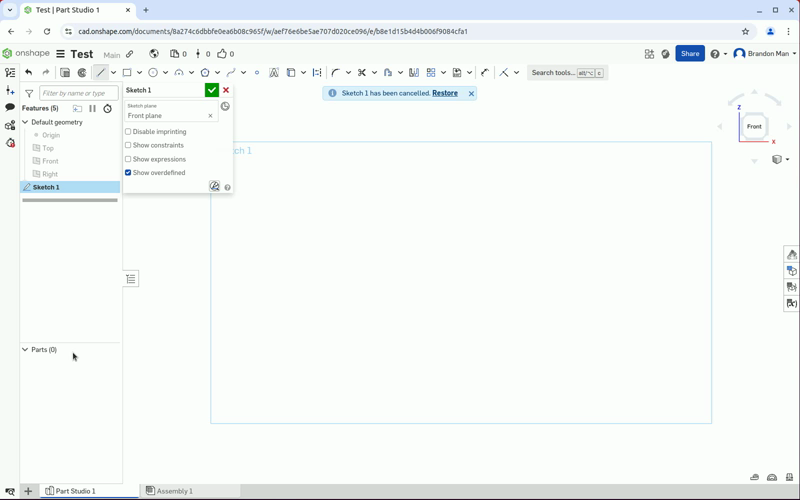
key_down(shift)
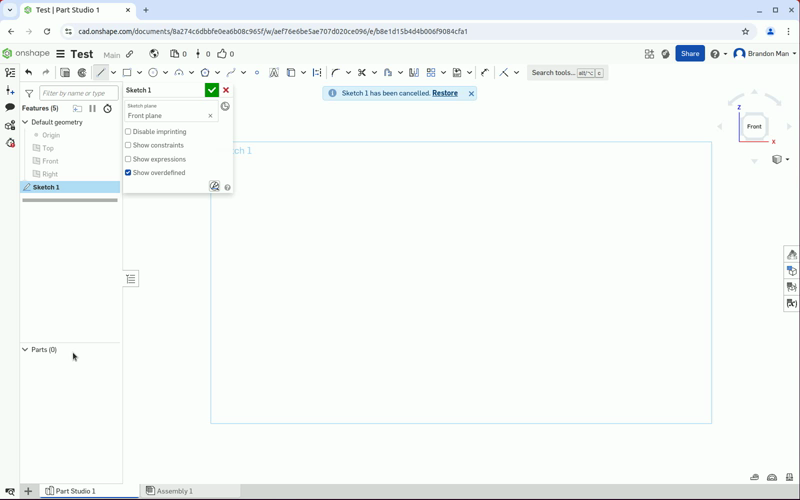
mouse_move(411, 282)
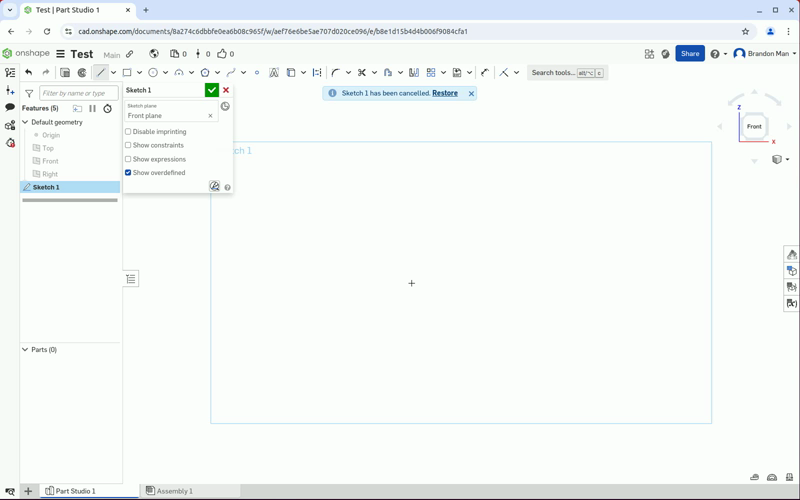
click(411, 282)
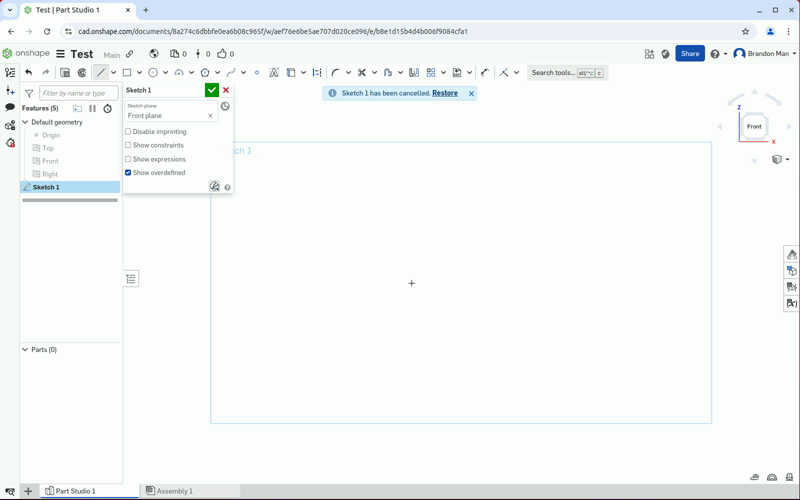
key_up(shift)
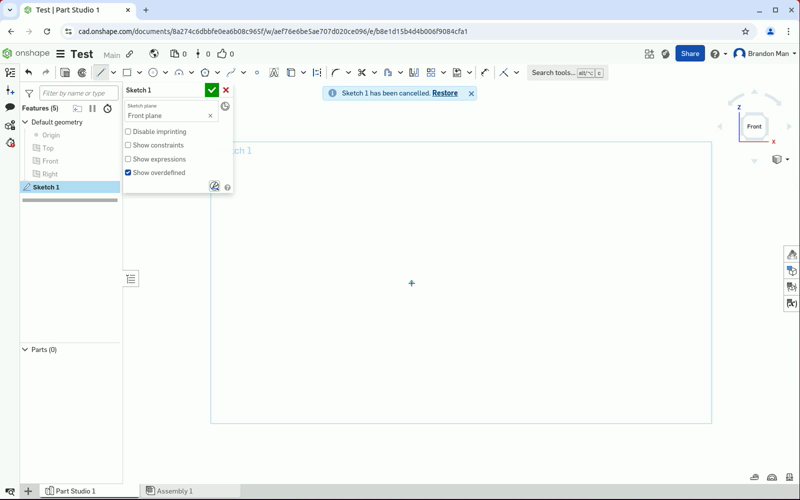
key_down(shift)
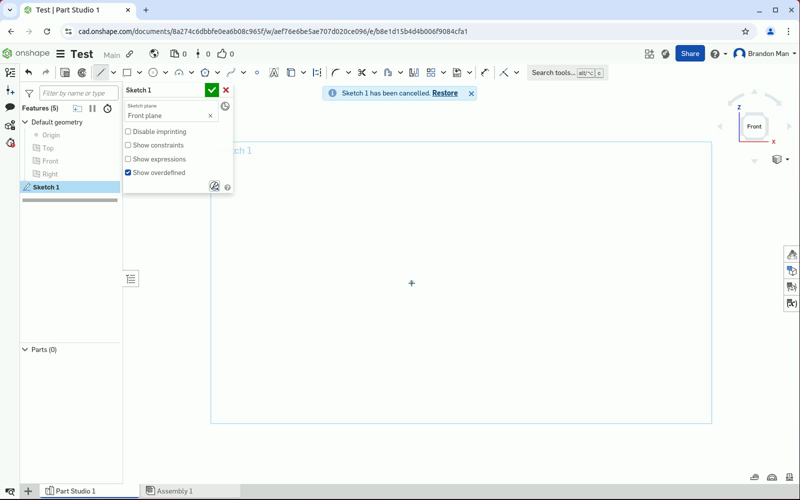
mouse_move(441, 282)
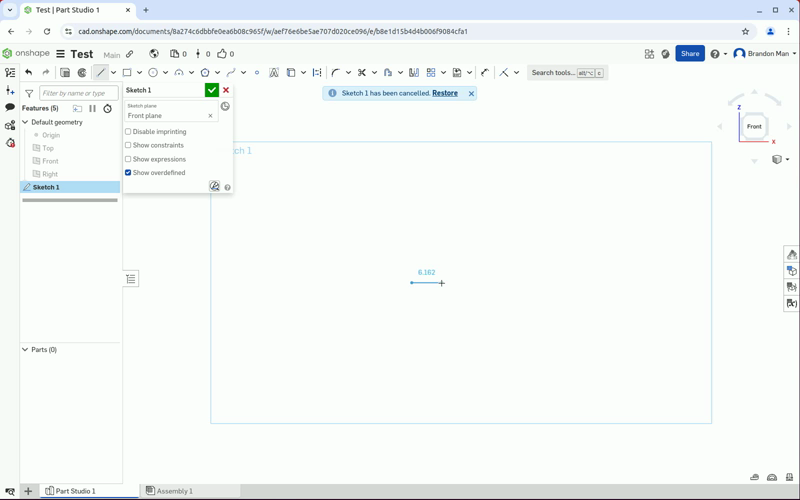
mouse_move(460, 282)
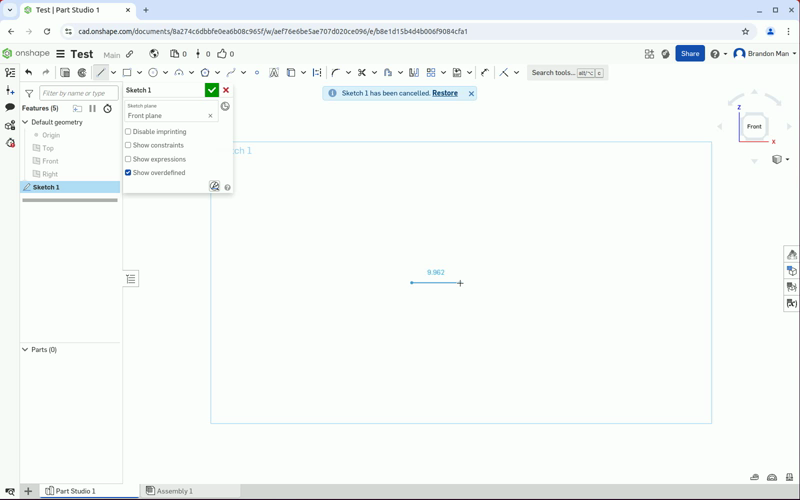
click(460, 282)
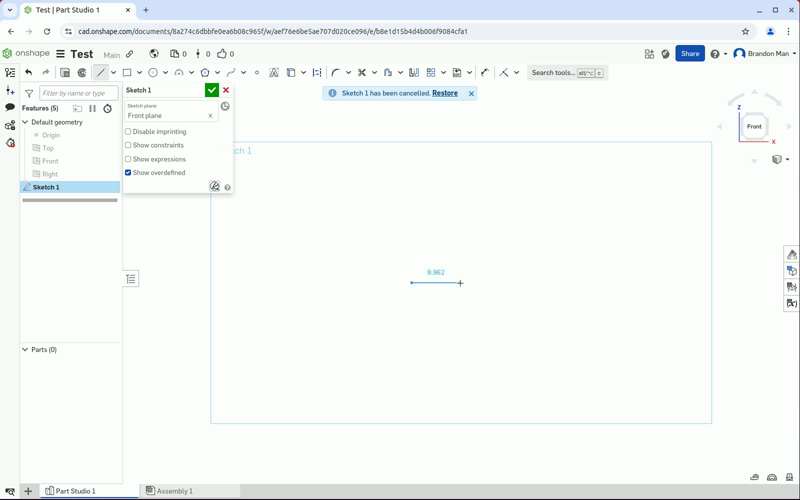
key_up(shift)
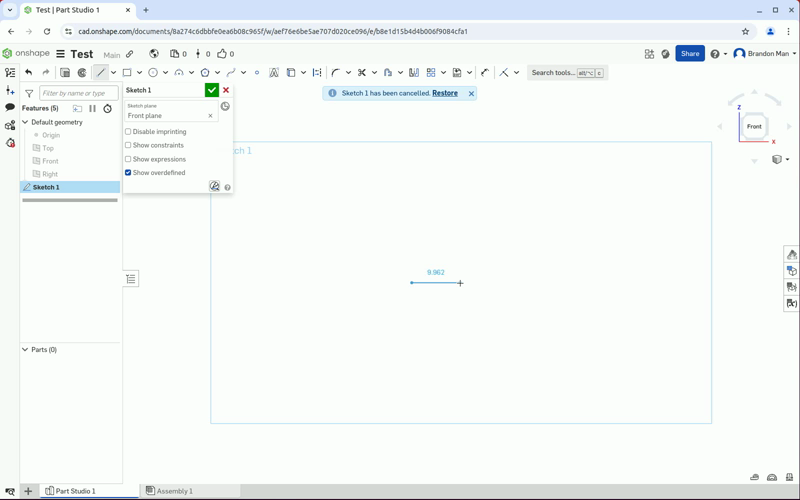
key_down(shift)
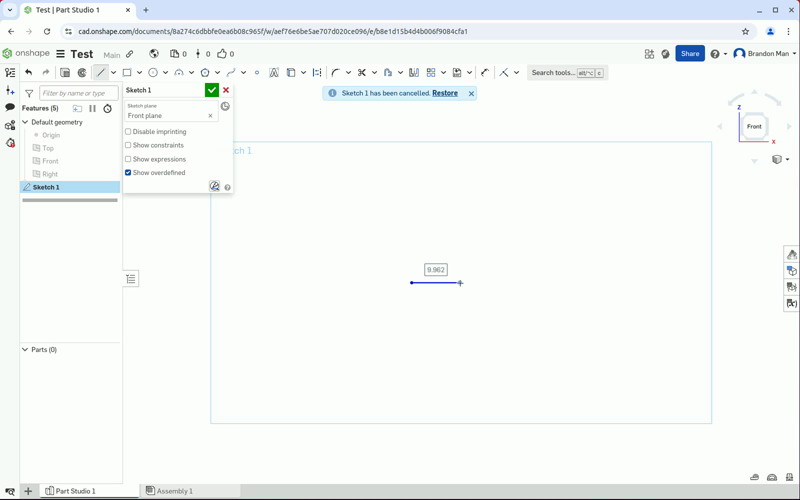
mouse_move(460, 198)
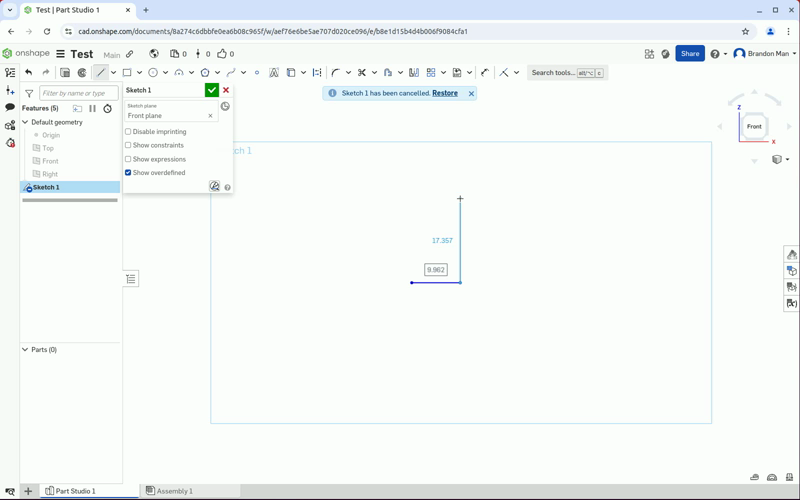
click(460, 198)
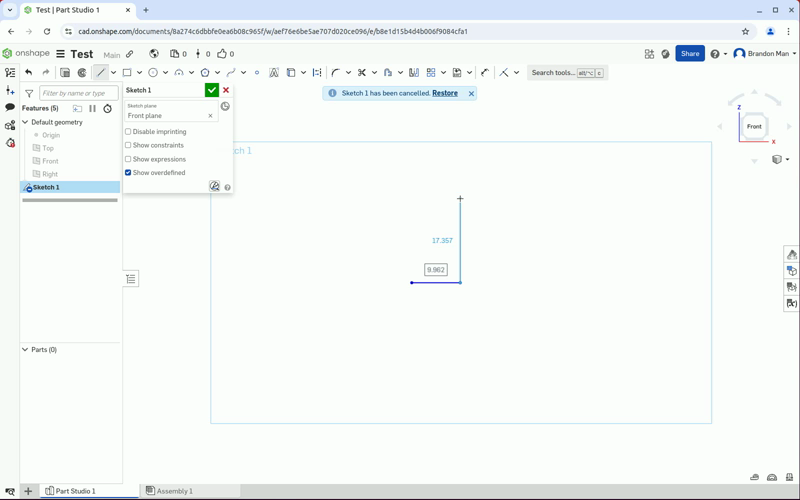
key_up(shift)
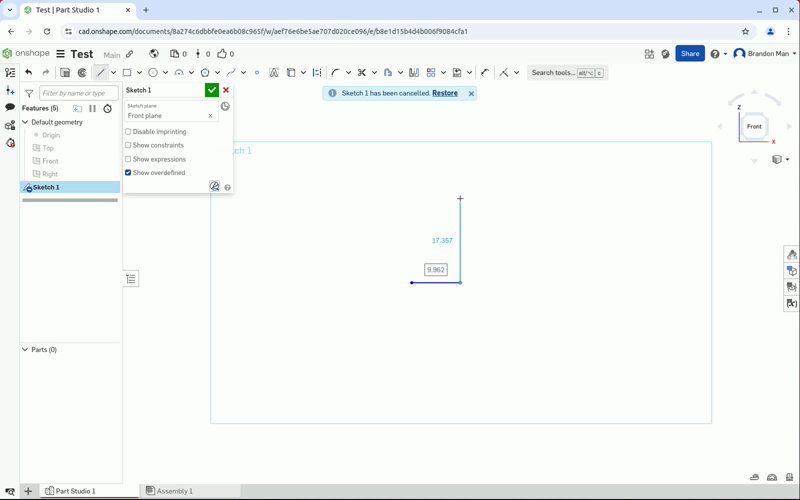
key_down(shift)
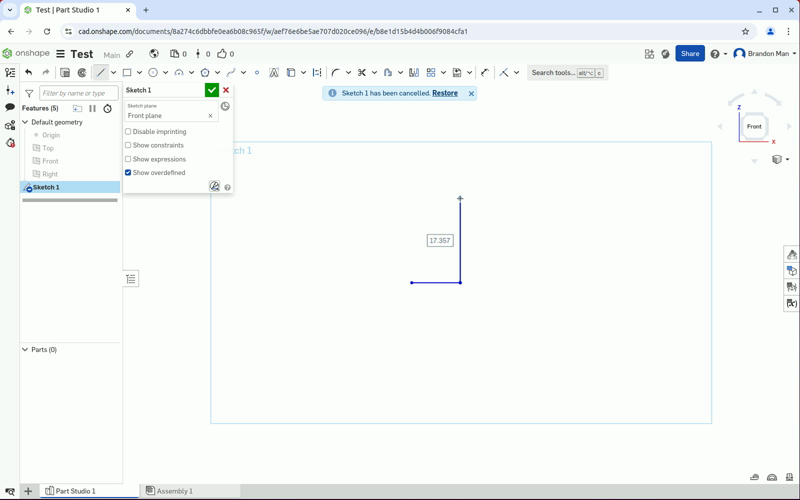
mouse_move(490, 198)
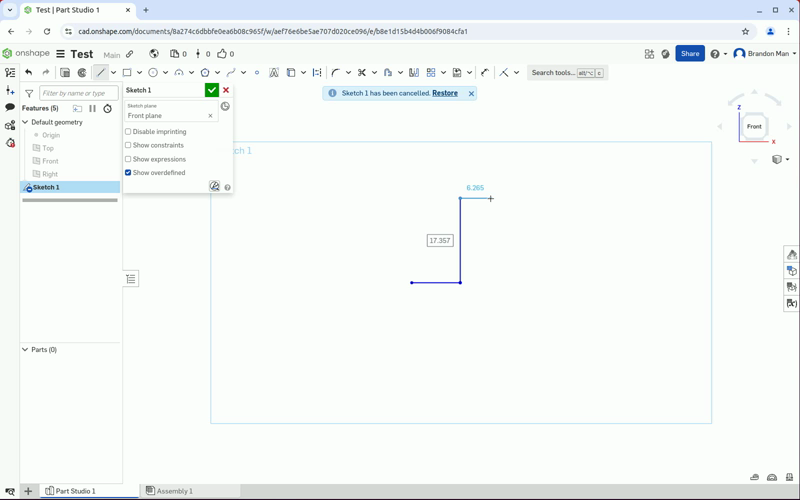
mouse_move(411, 198)
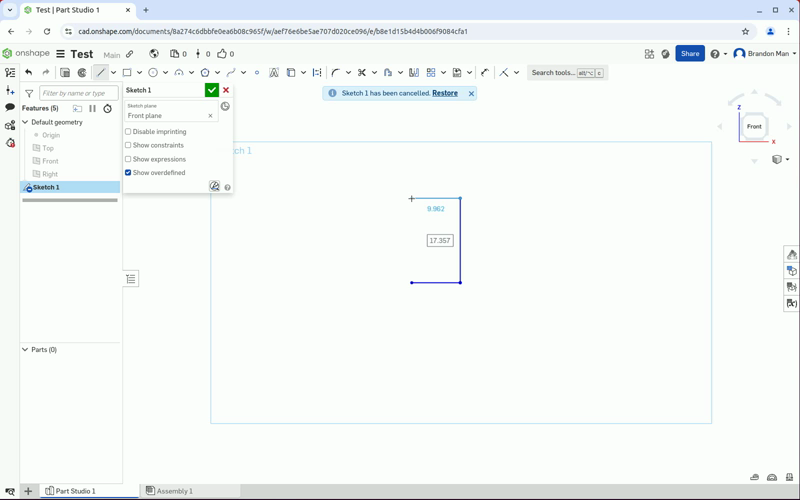
click(411, 198)
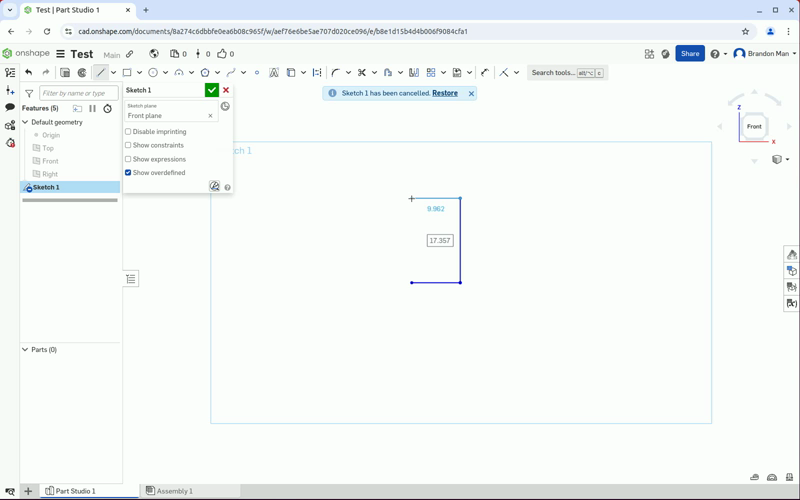
key_up(shift)
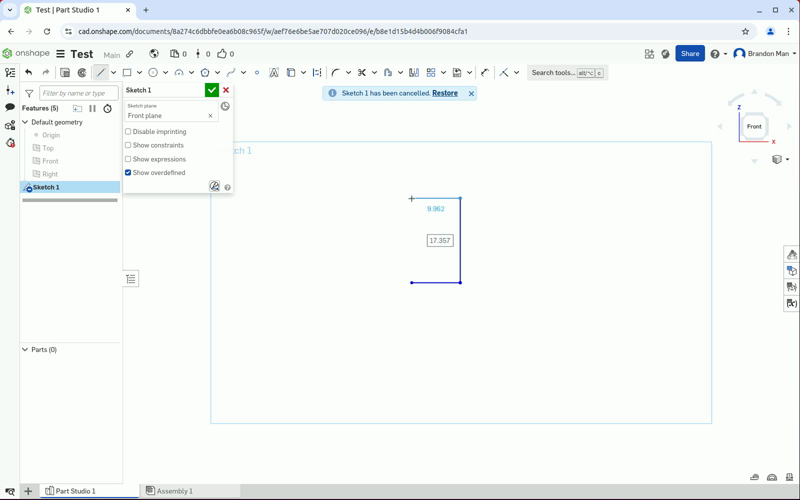
key_down(shift)
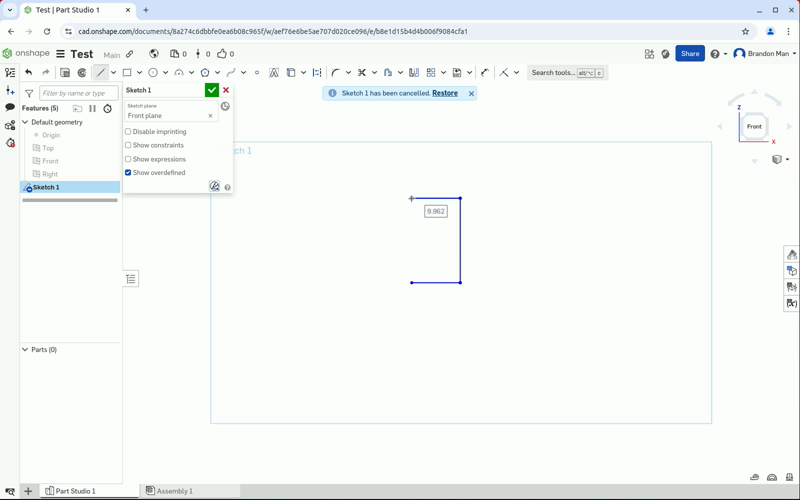
mouse_move(441, 198)
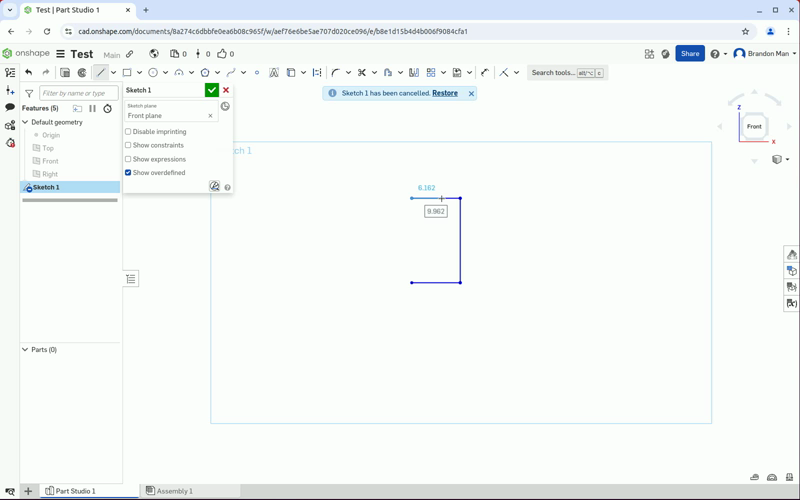
mouse_move(411, 212)
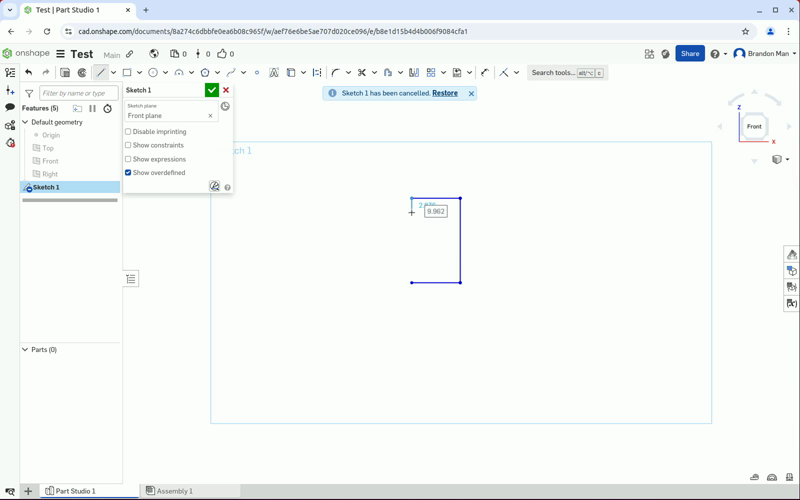
click(411, 212)
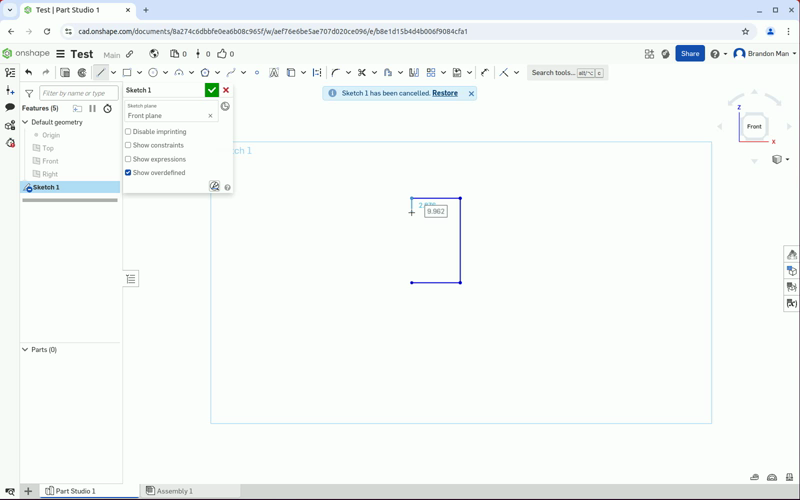
key_up(shift)
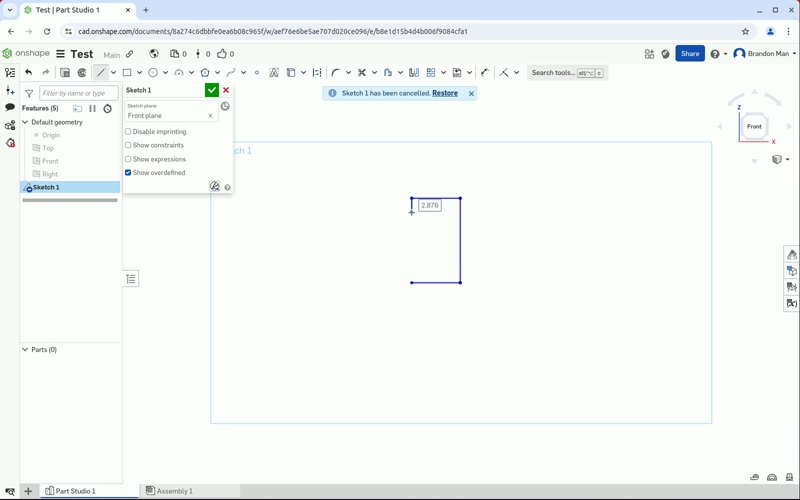
key_down(shift)
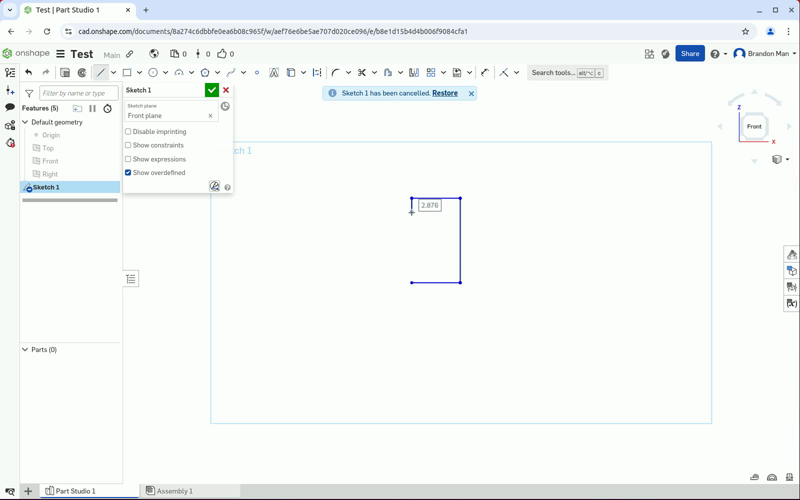
mouse_move(441, 212)
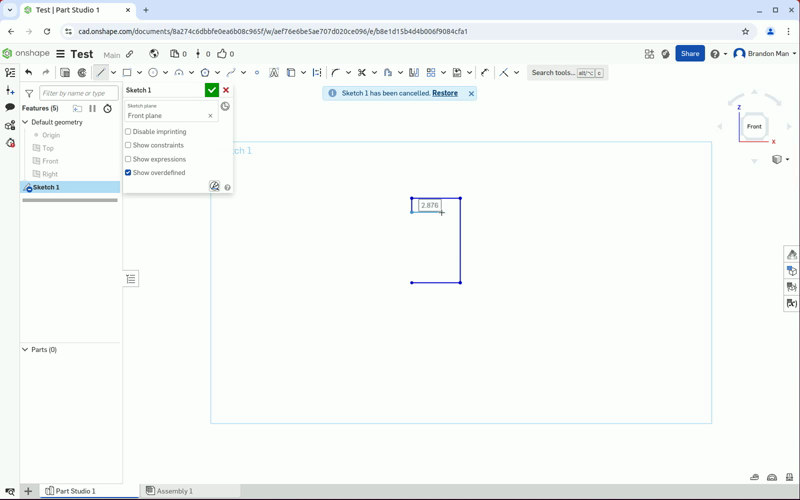
mouse_move(411, 226)
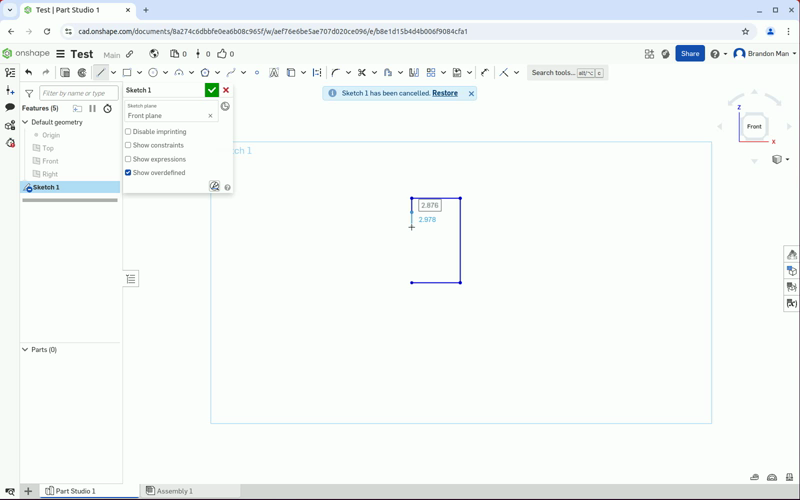
click(411, 226)
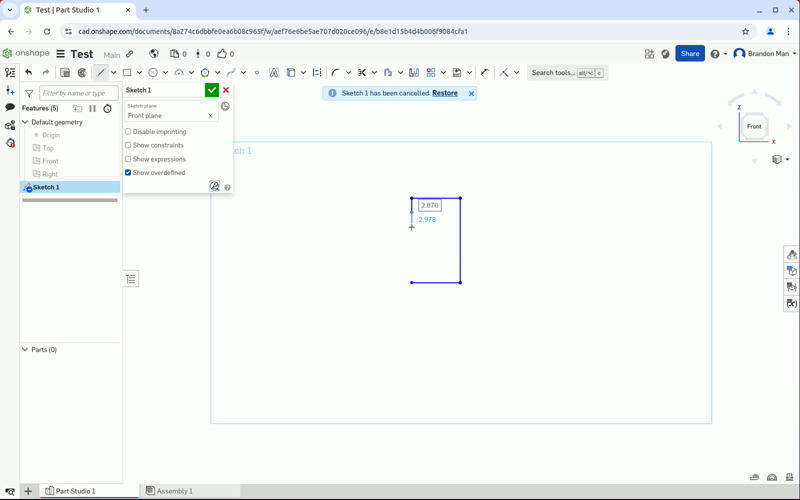
key_up(shift)
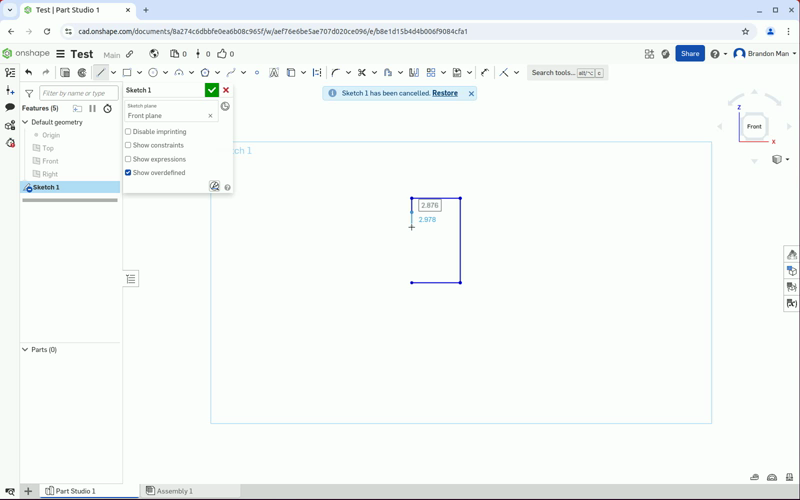
key_down(shift)
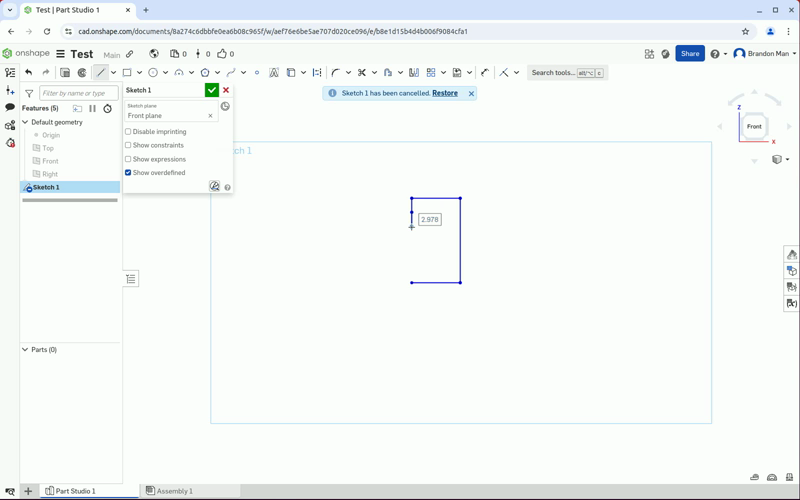
mouse_move(441, 226)
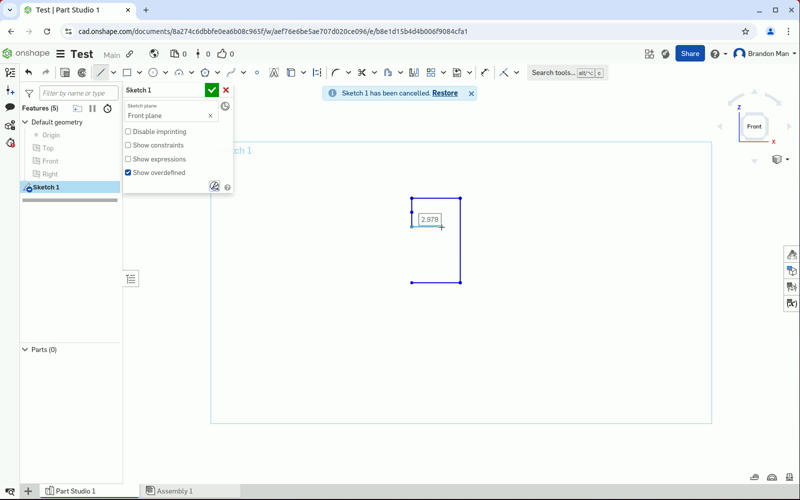
mouse_move(411, 254)
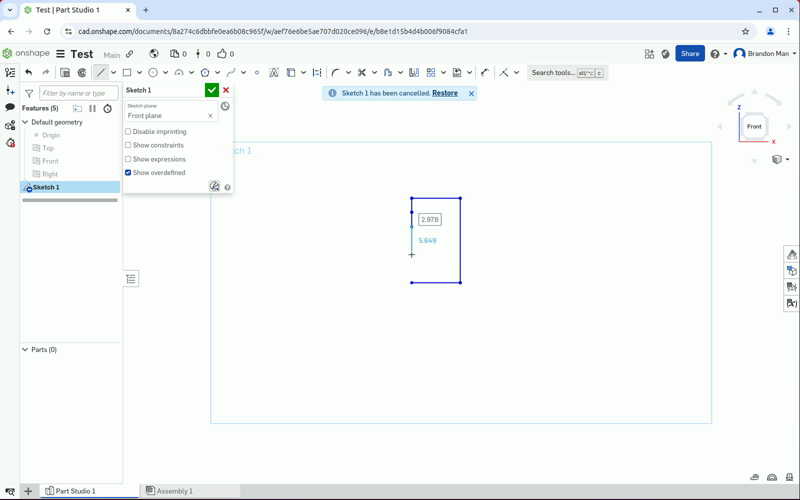
click(411, 254)
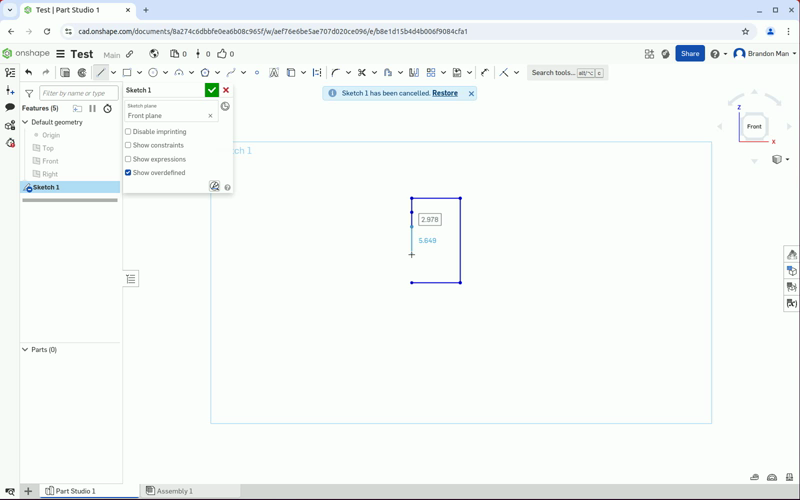
key_up(shift)
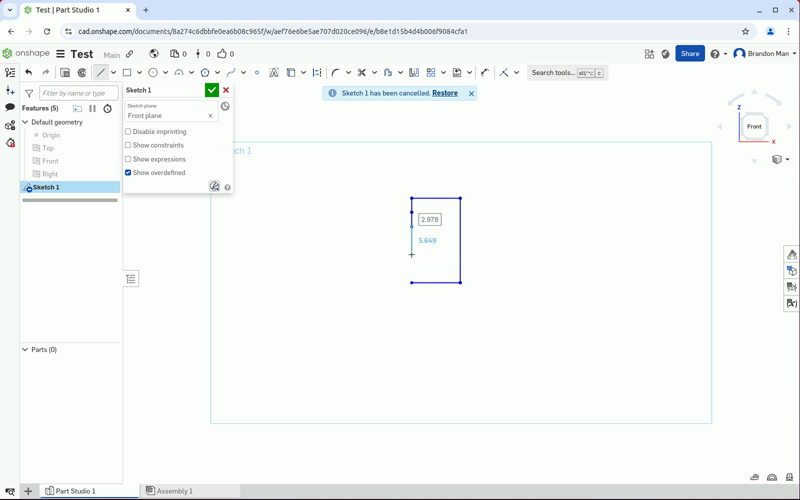
key_down(shift)
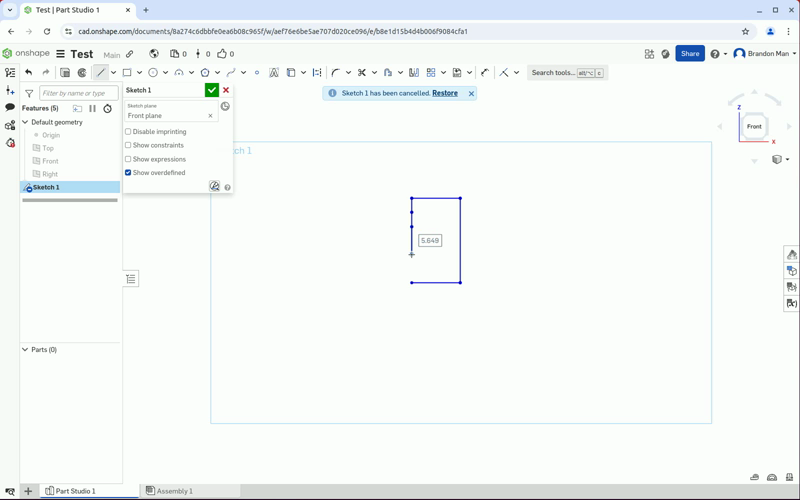
mouse_move(441, 254)
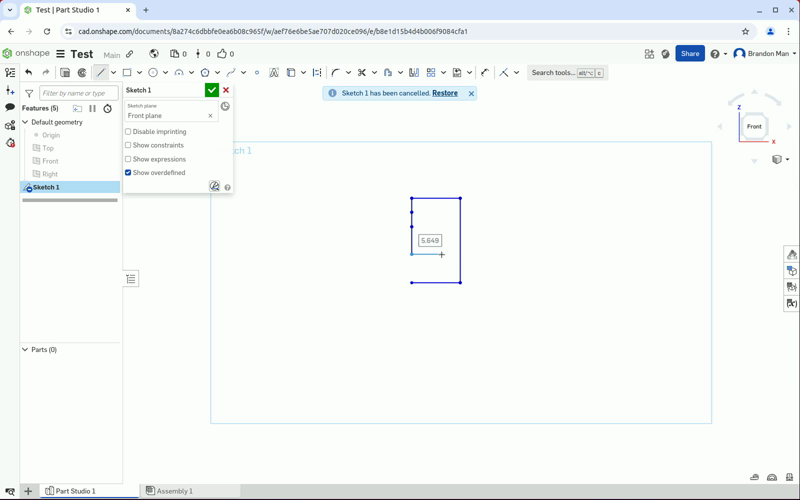
mouse_move(411, 268)
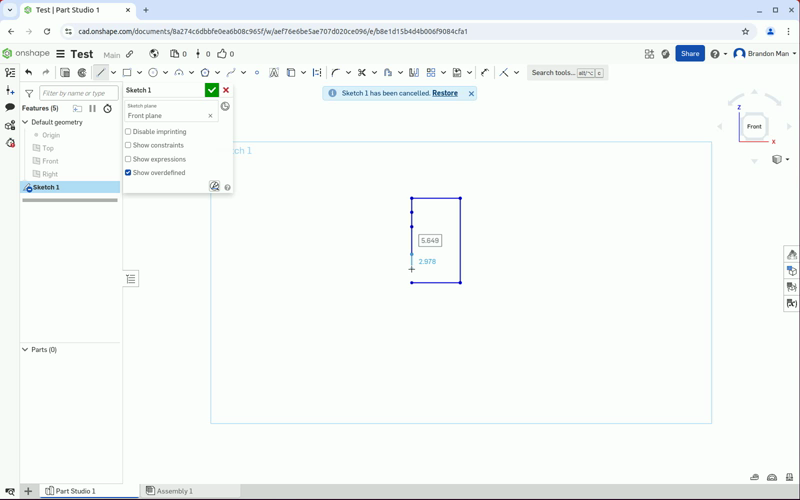
click(411, 268)
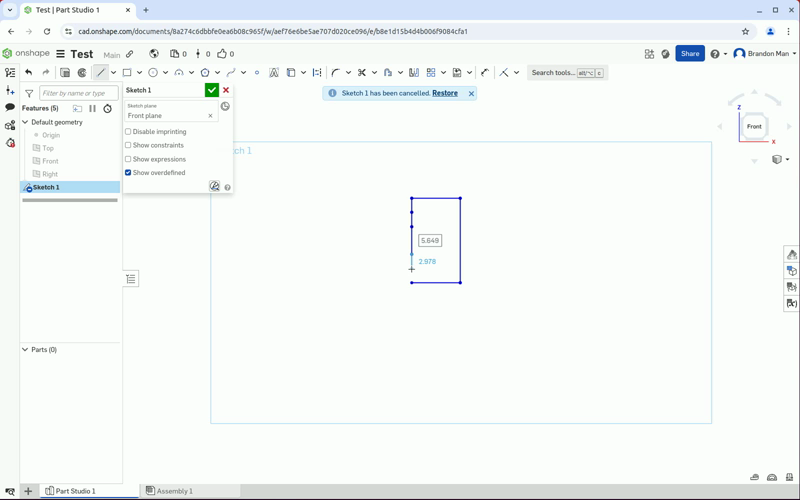
key_up(shift)
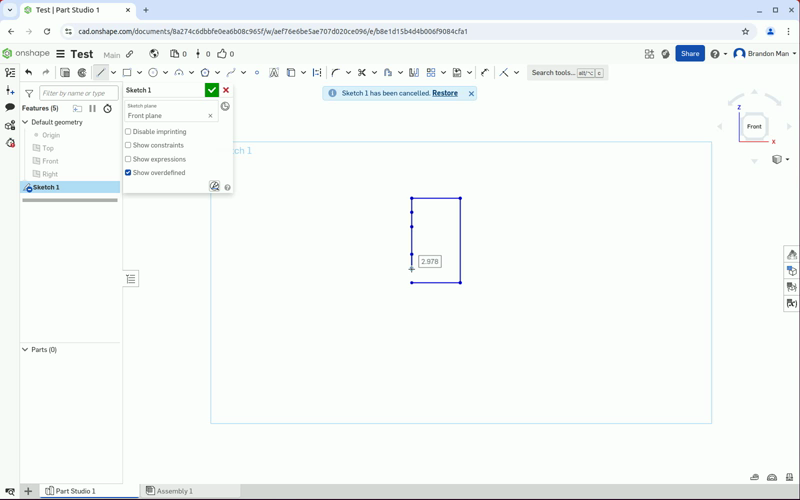
mouse_move(441, 268)
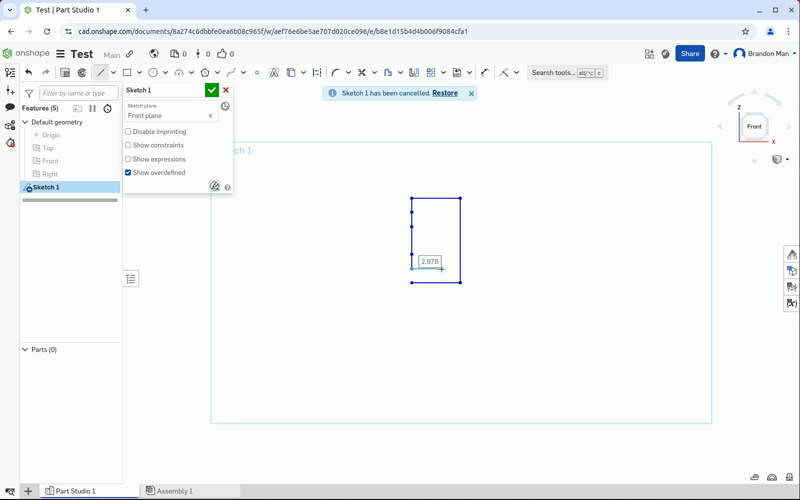
key_down(shift)
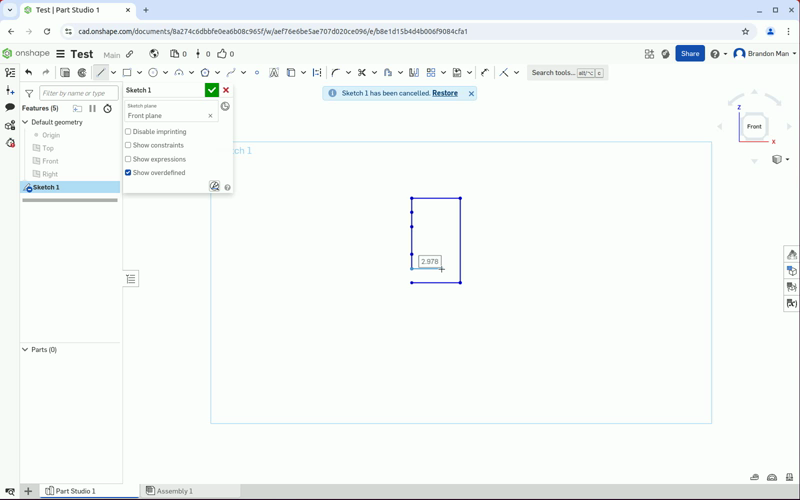
mouse_move(411, 282)
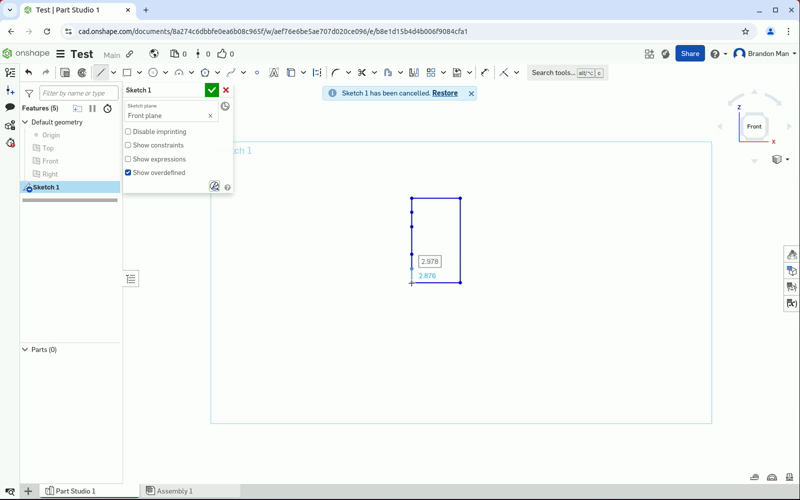
key_up(shift)
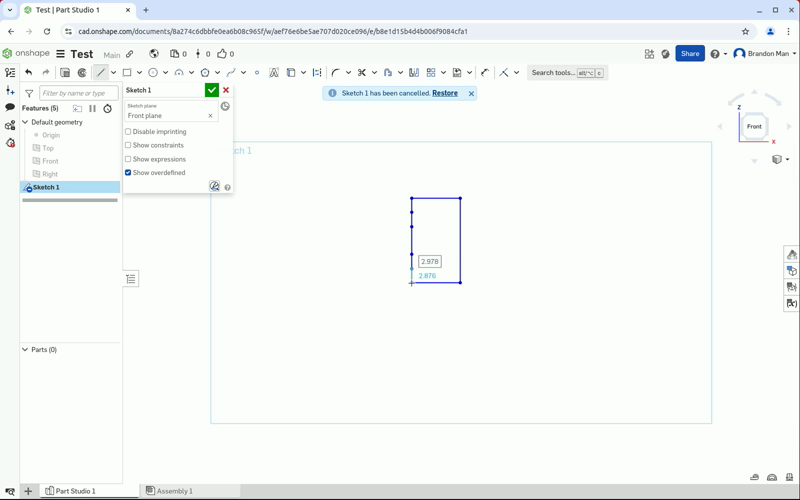
click(411, 282)
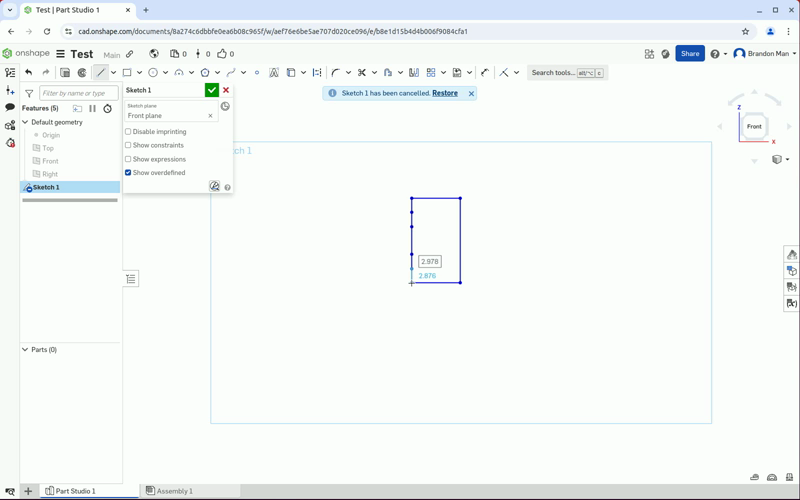
key(esc)
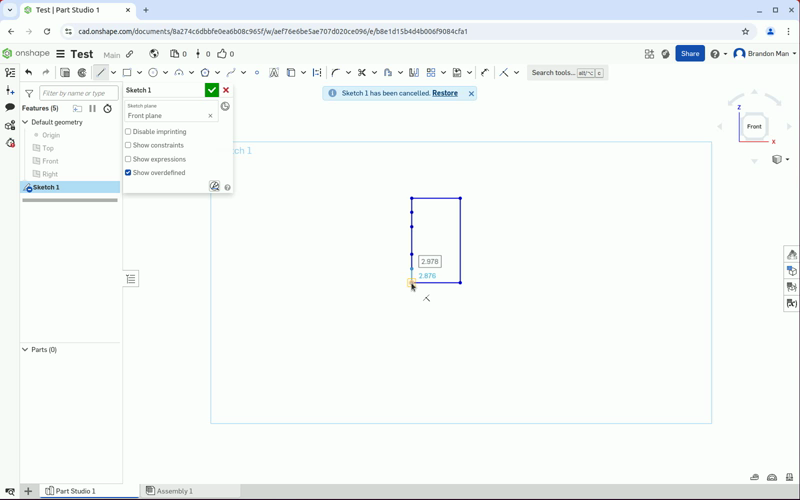
key(c)
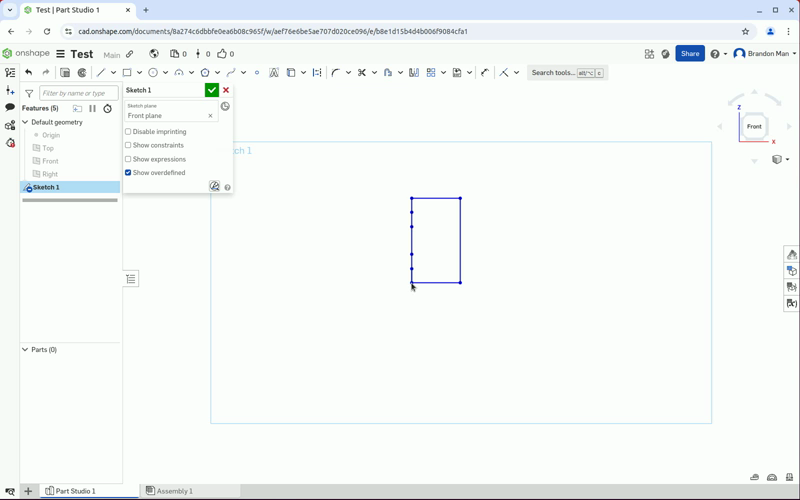
key_down(shift)
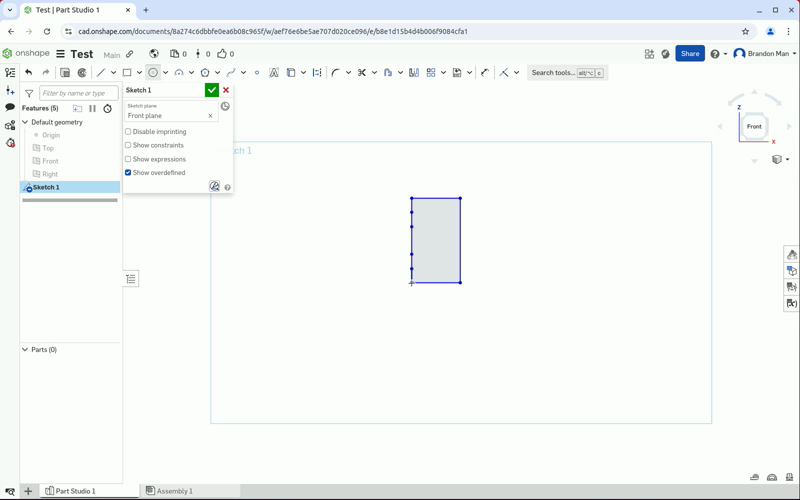
mouse_move(436, 268)
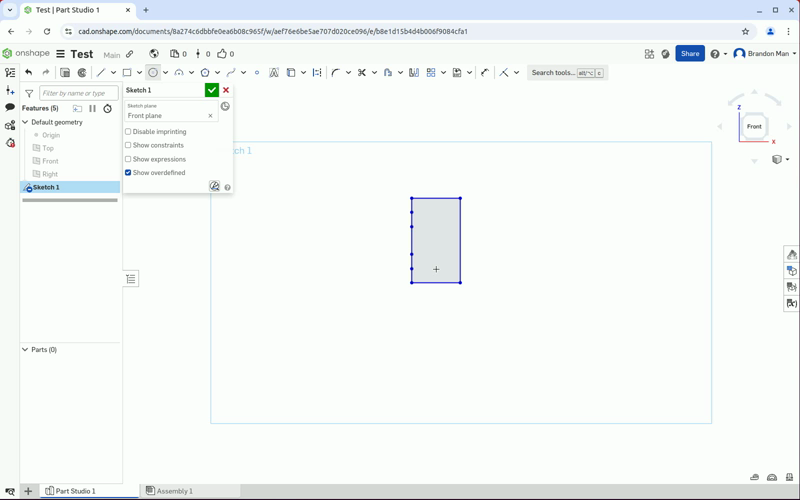
click(436, 268)
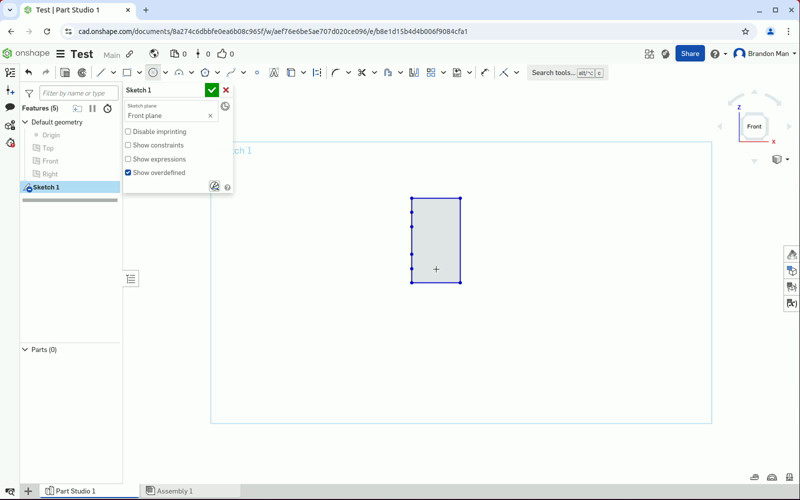
key_up(shift)
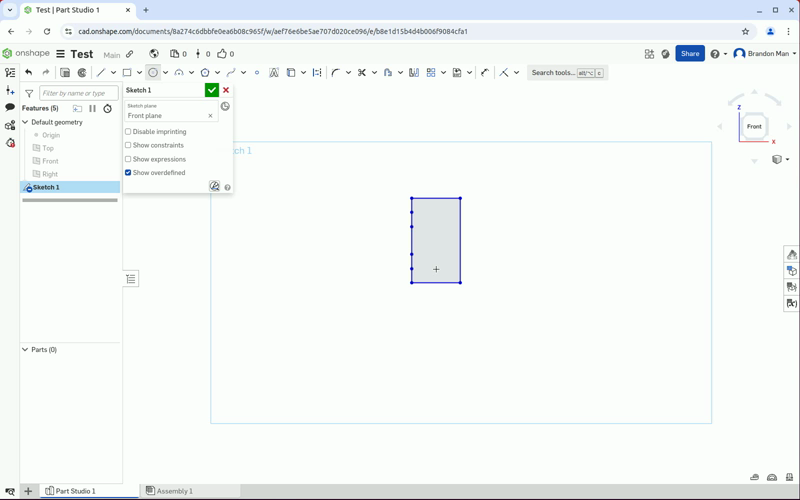
mouse_move(443, 268)
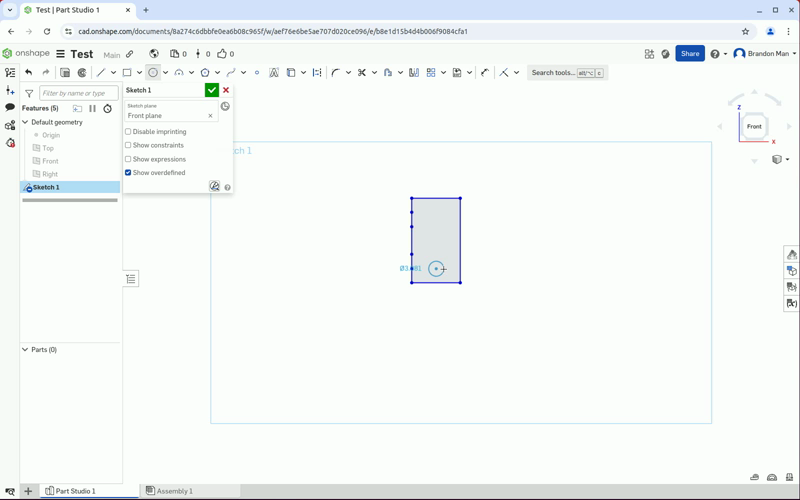
click(443, 268)
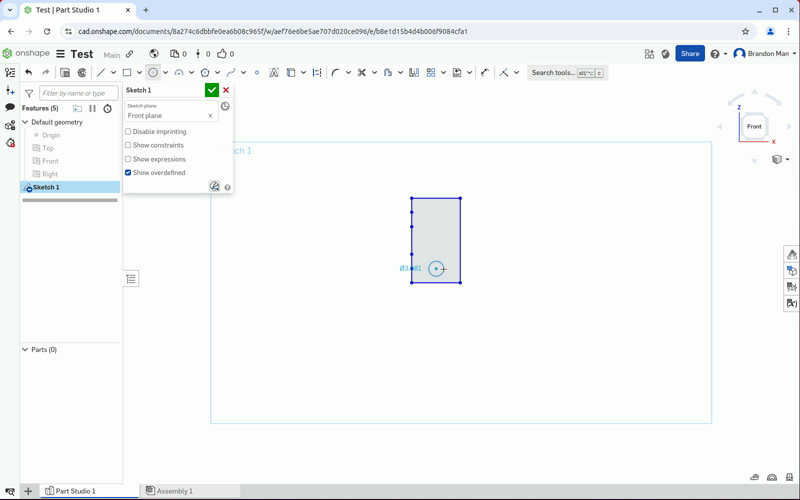
key(esc)
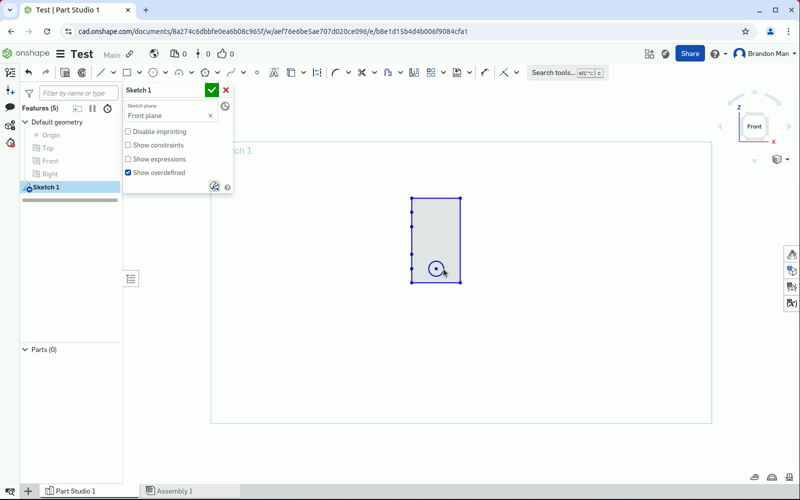
key(c)
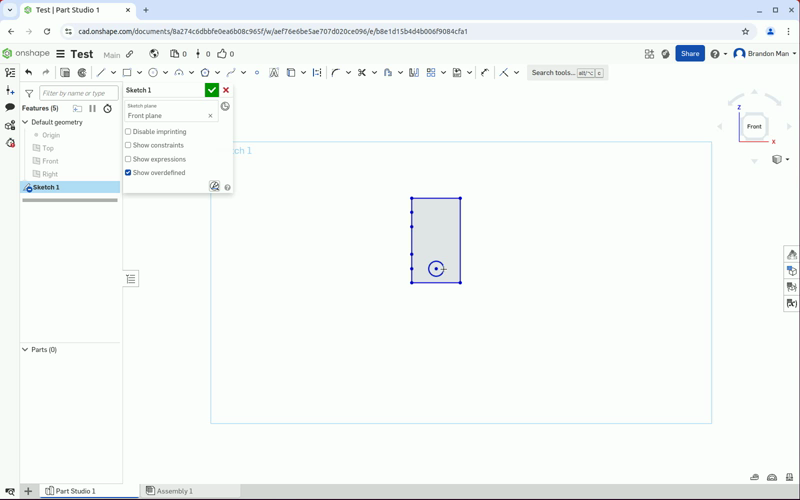
key_down(shift)
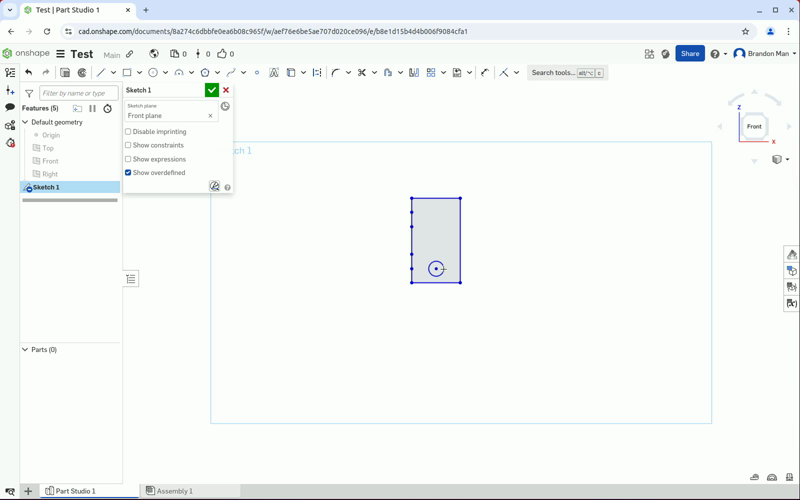
mouse_move(436, 212)
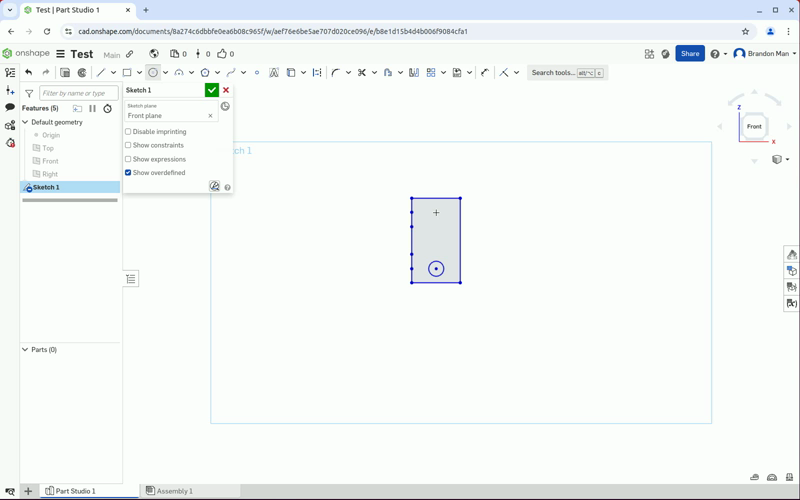
click(436, 212)
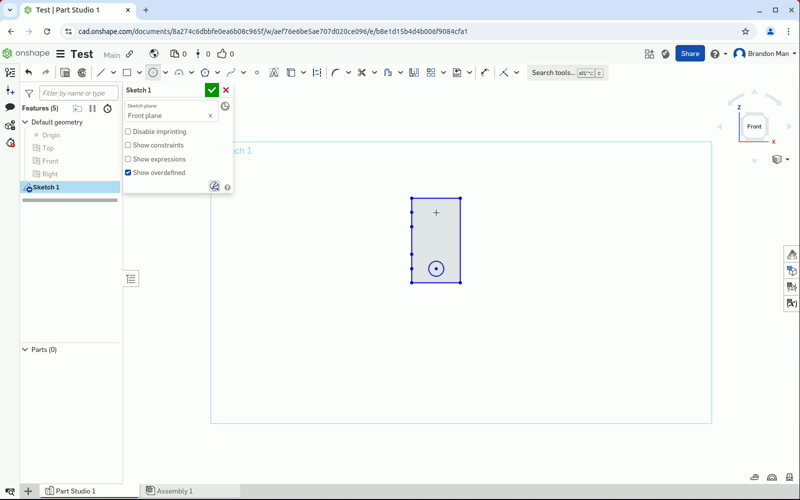
key_up(shift)
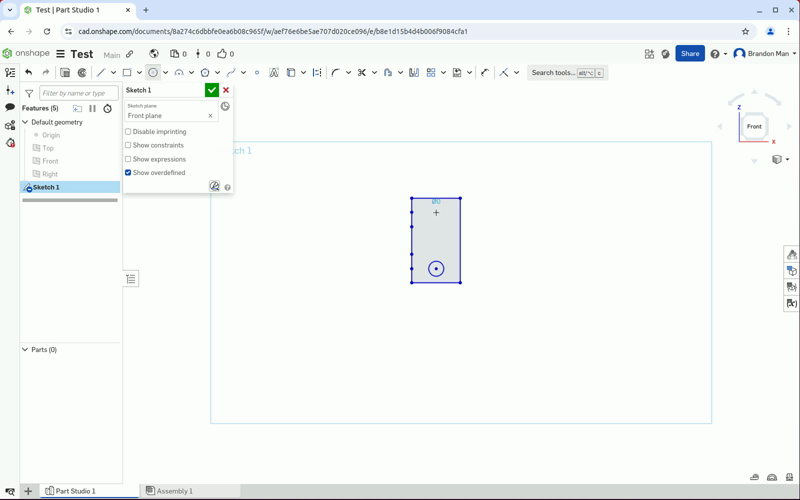
mouse_move(443, 212)
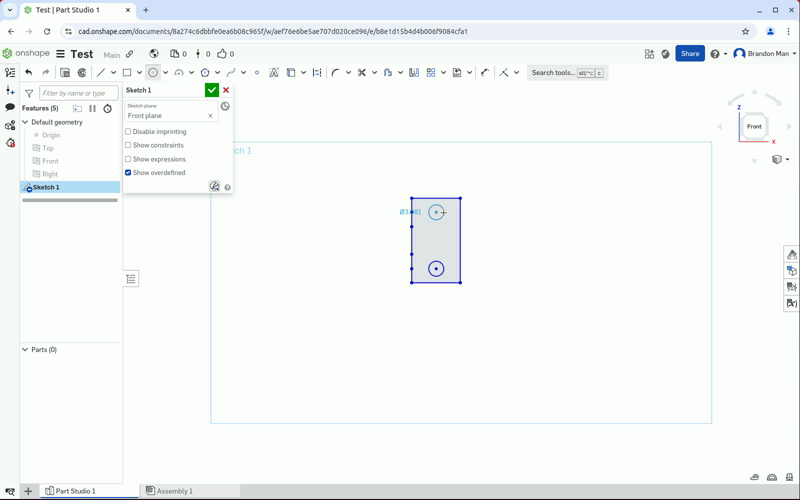
click(443, 212)
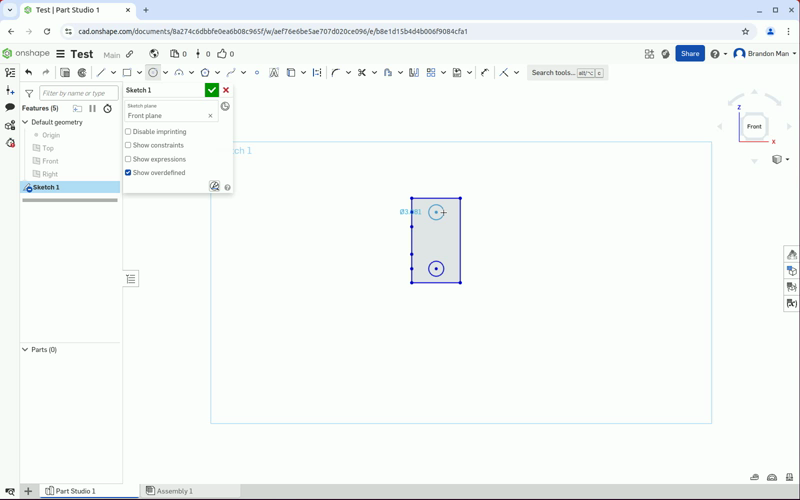
key(esc)
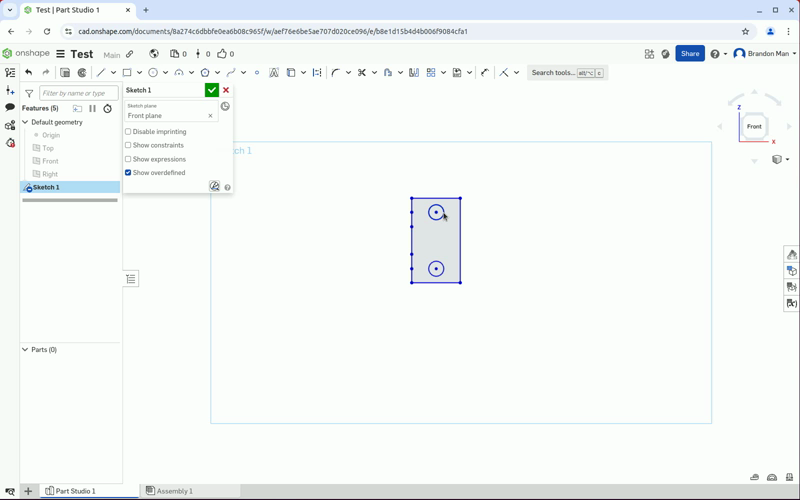
mouse_move(453, 213)
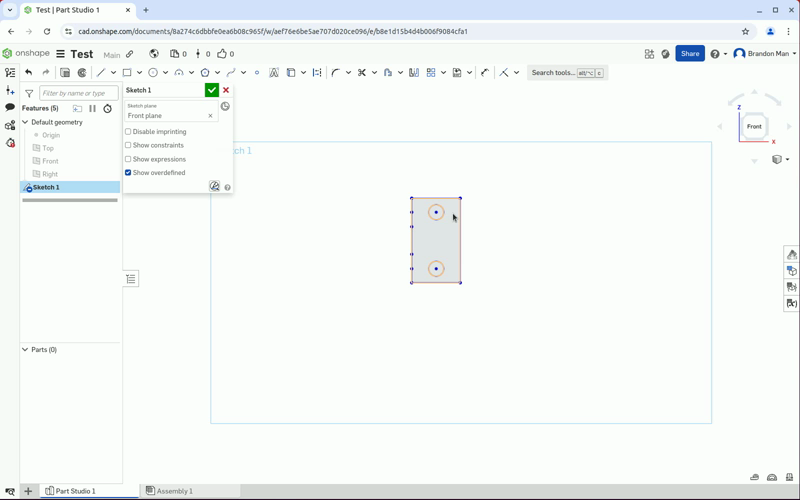
click(453, 213)
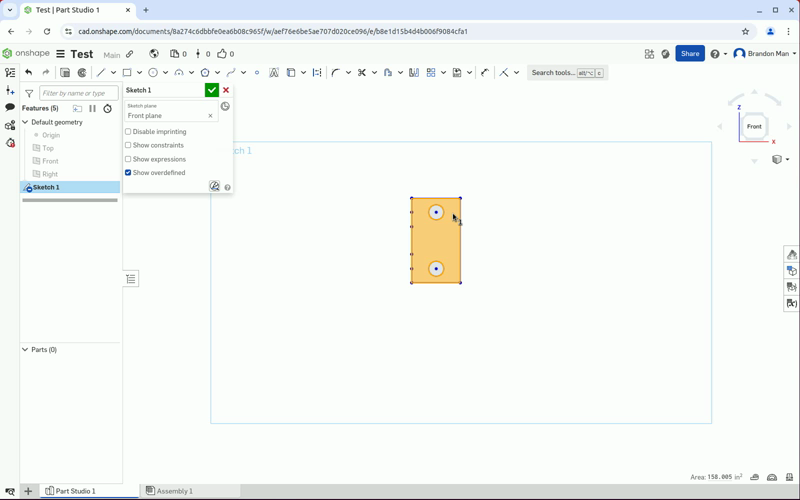
mouse_move(73, 352)
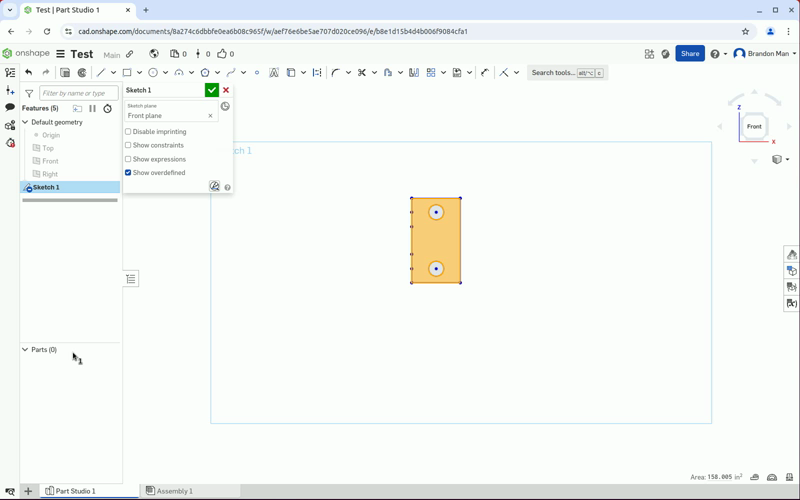
key(shift+y)
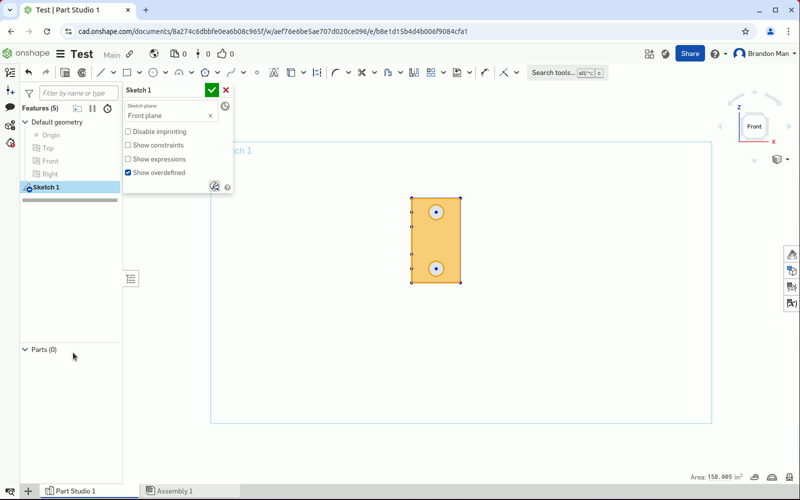
key(shift+e)
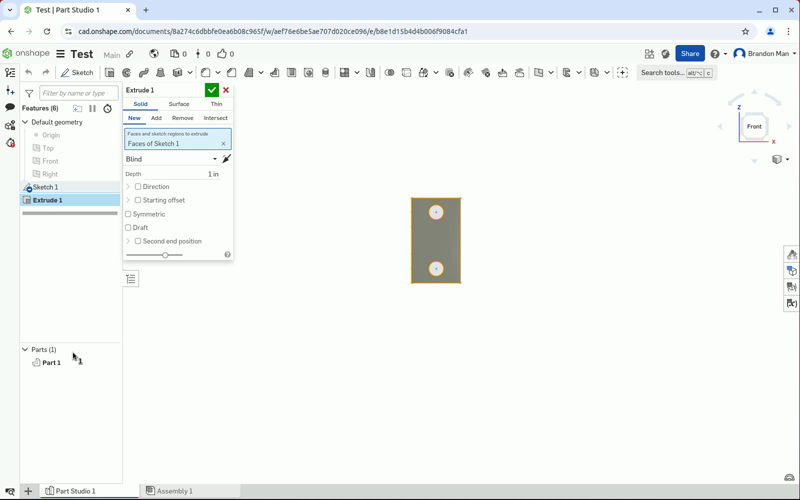
mouse_move(143, 106)
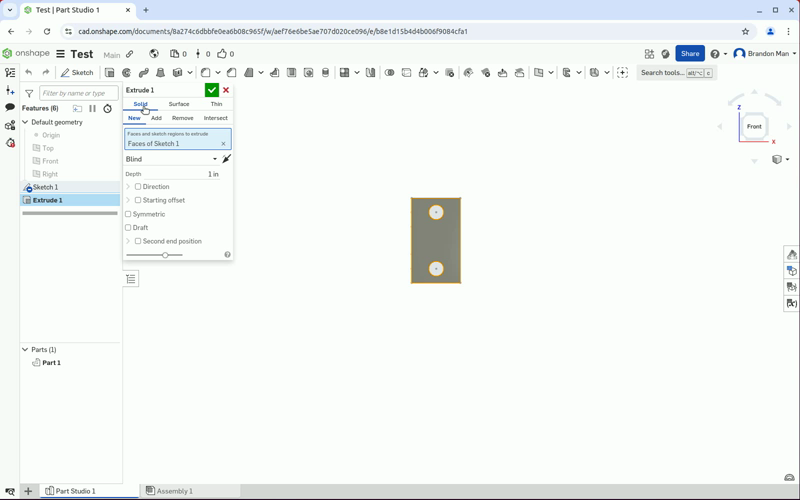
click(143, 106)
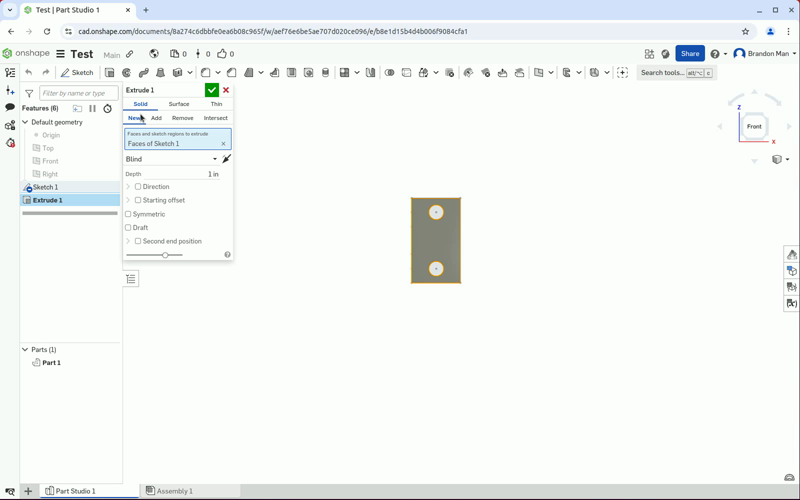
mouse_move(137, 120)
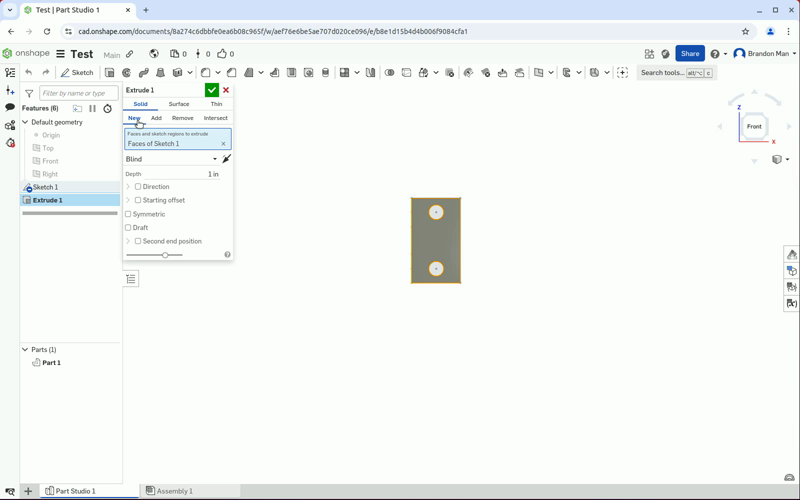
click(137, 120)
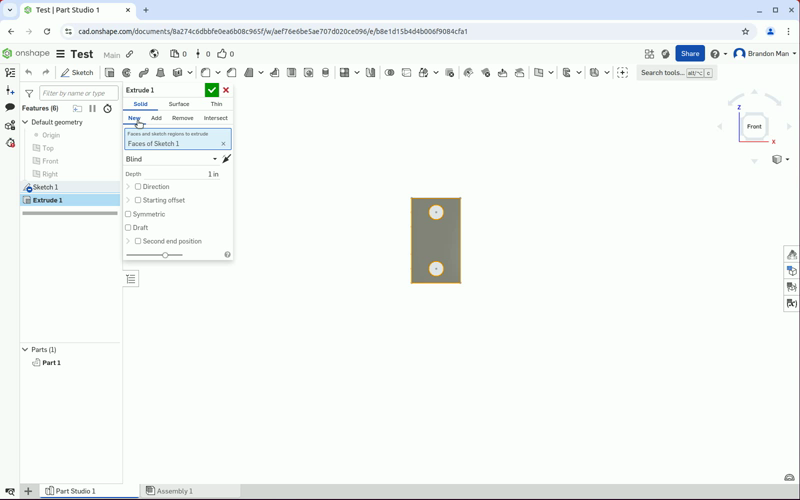
key(tab, 4)
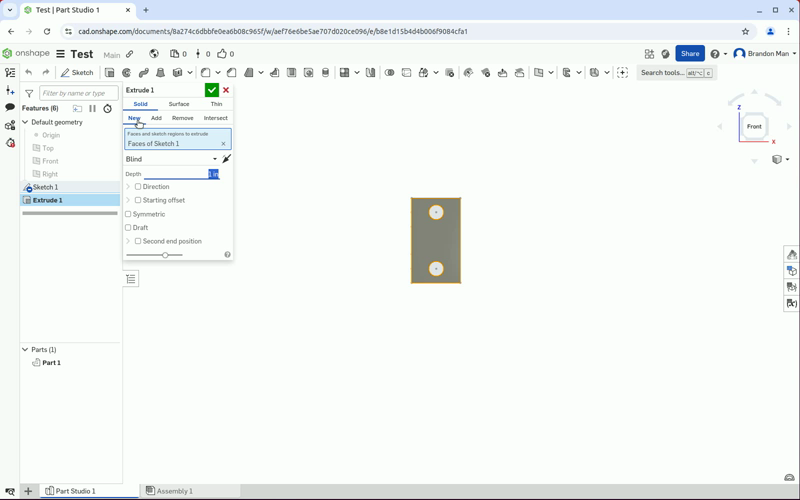
text(23.108)
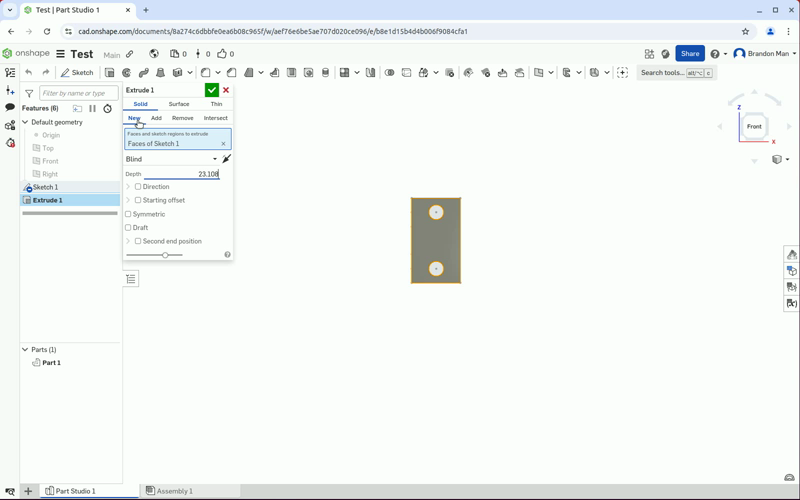
key(enter)
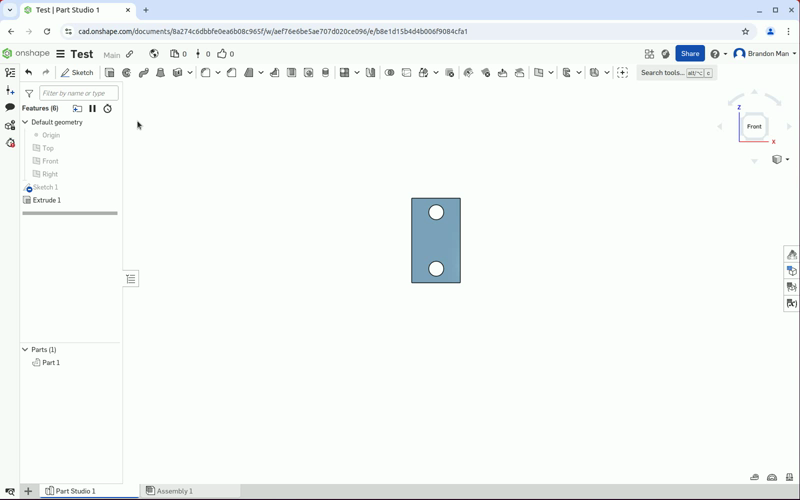
key(shift+h)
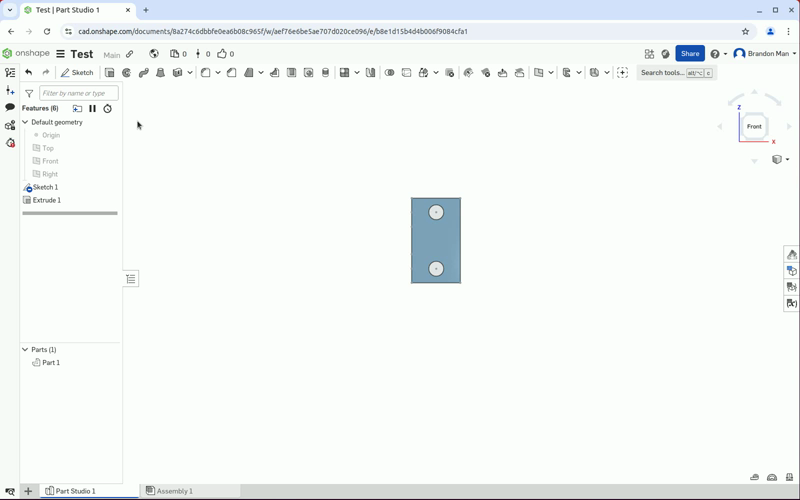
key(shift+h)
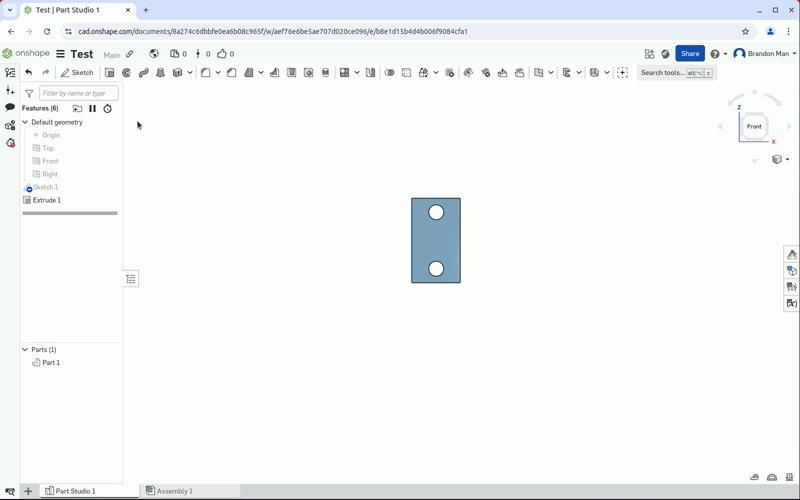
mouse_move(73, 189)
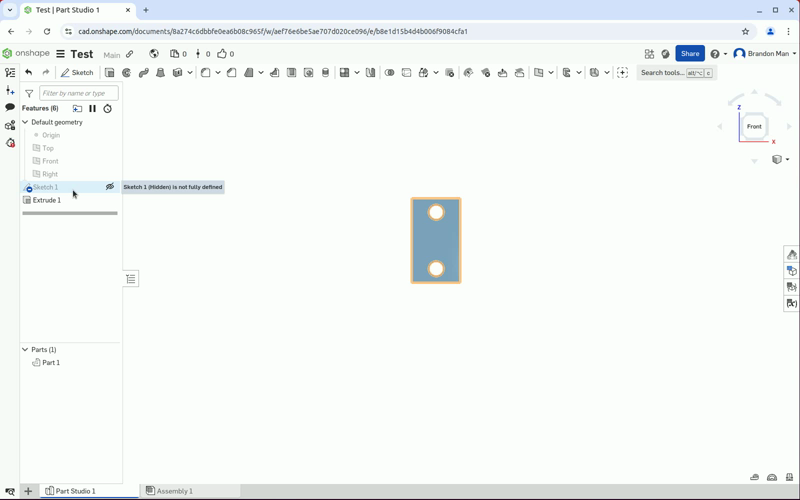
click(73, 189)
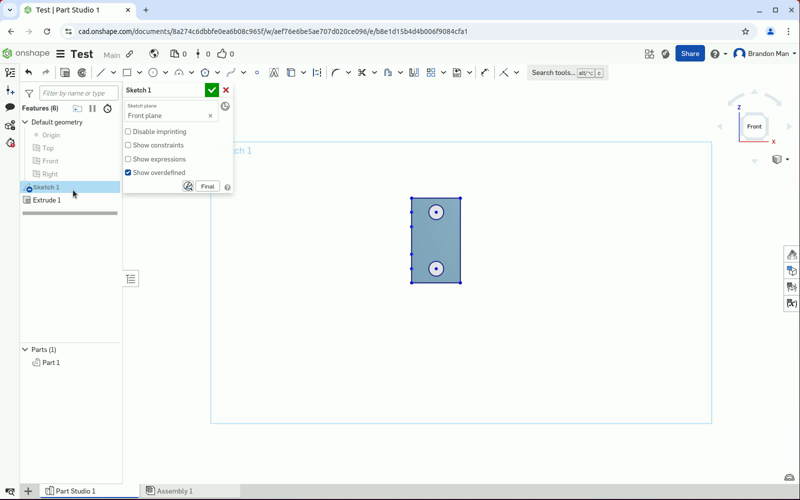
mouse_move(229, 92)
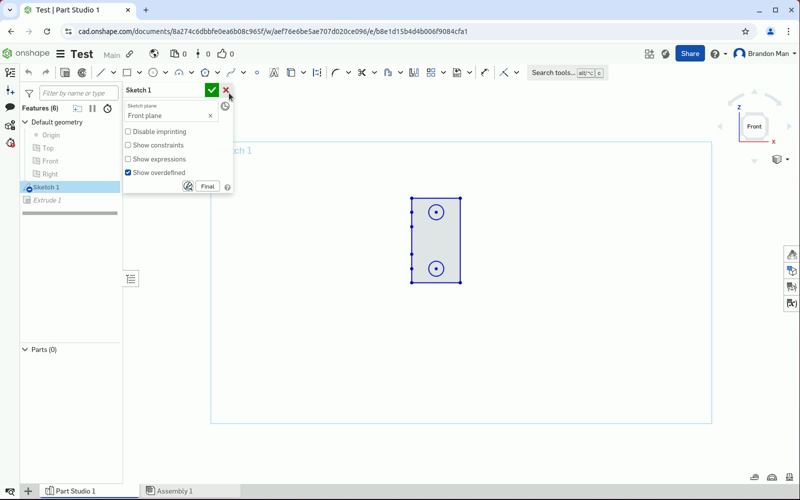
click(229, 92)
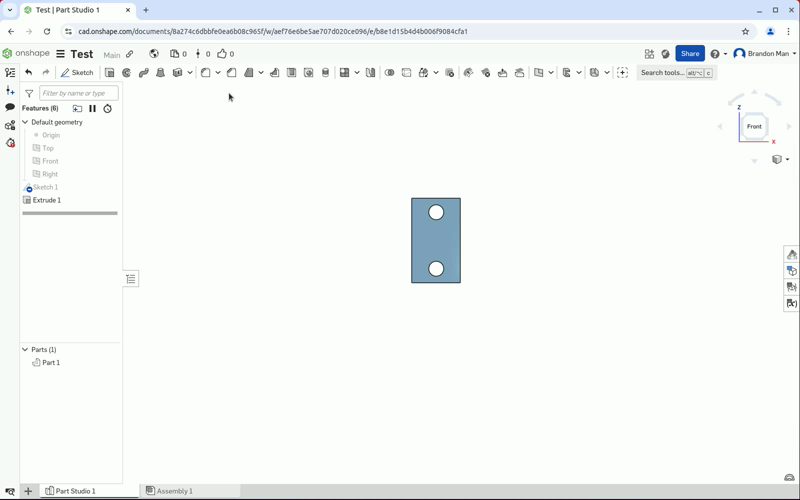
mouse_move(541, 75)
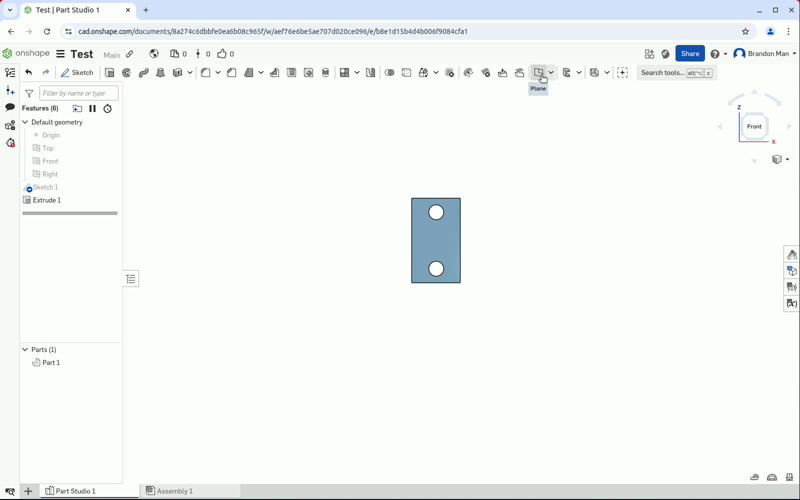
click(541, 75)
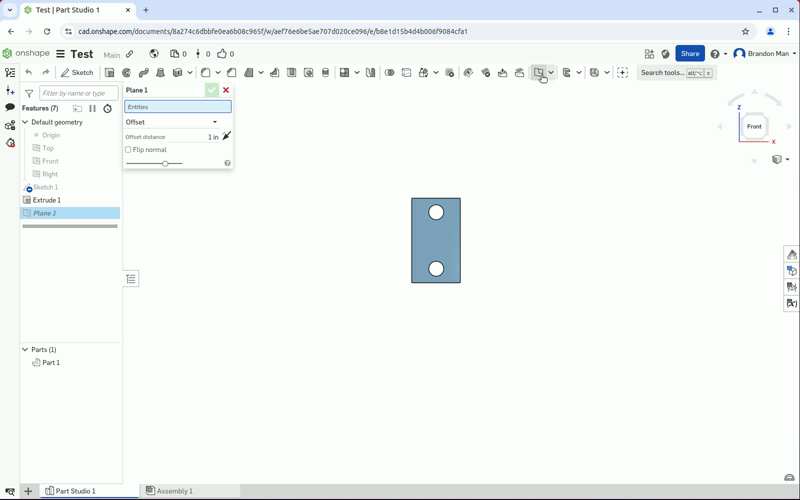
mouse_move(73, 163)
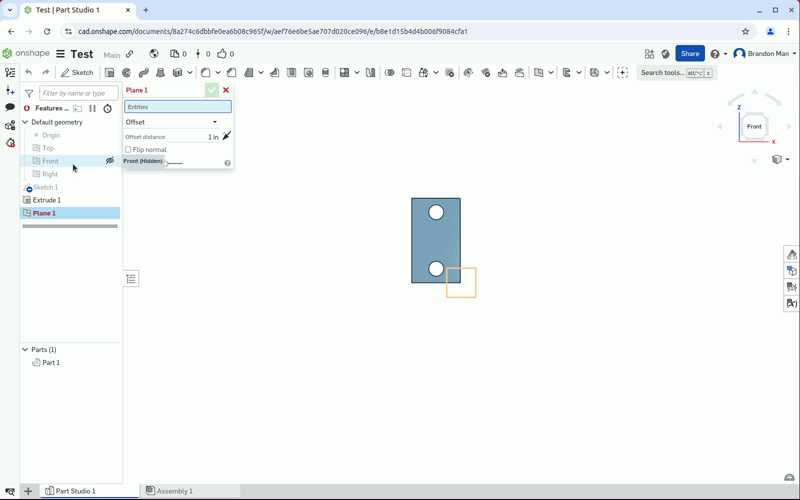
click(73, 163)
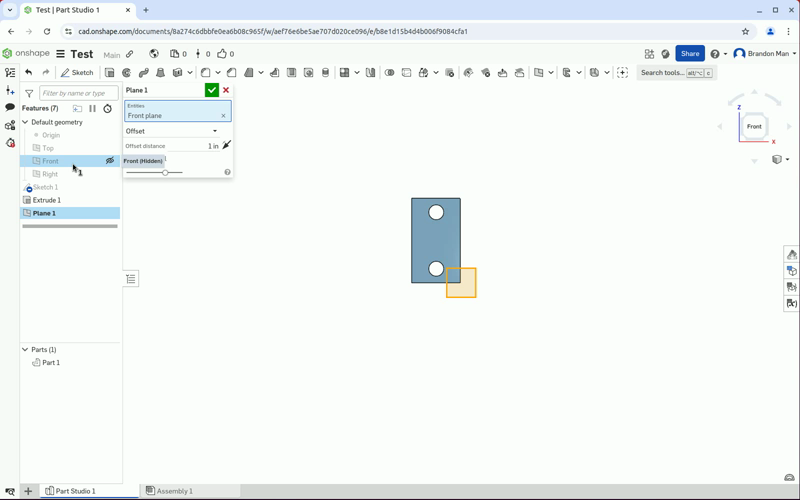
key(tab, 2)
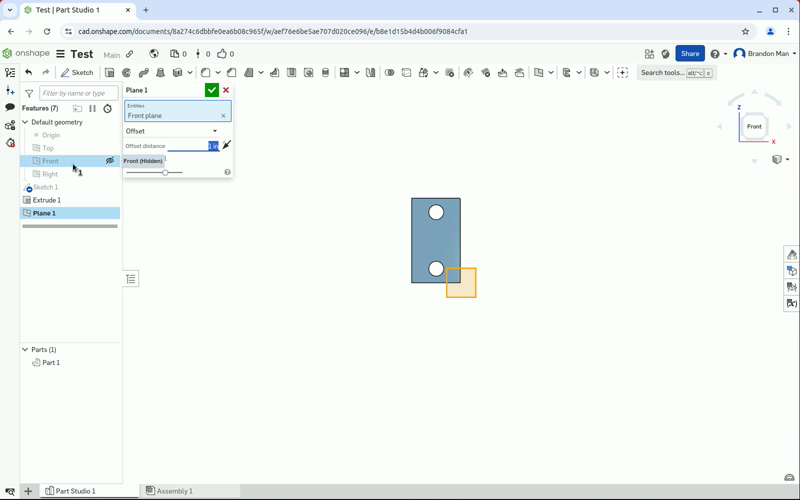
text(23.108)
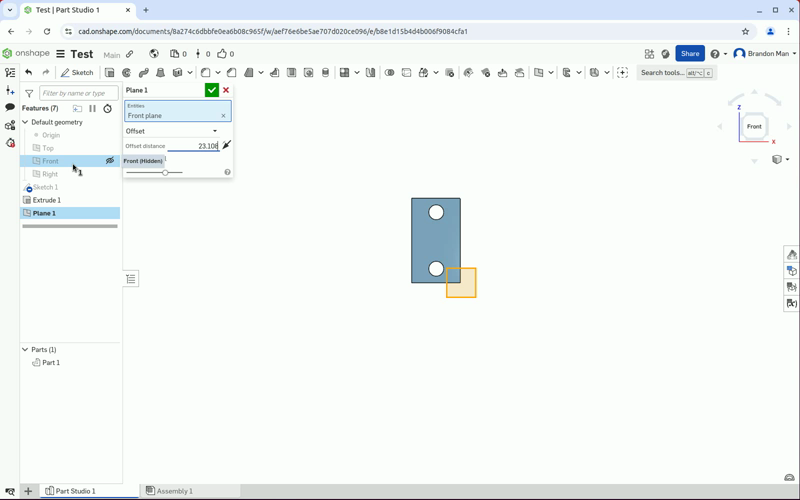
key(enter, 2)
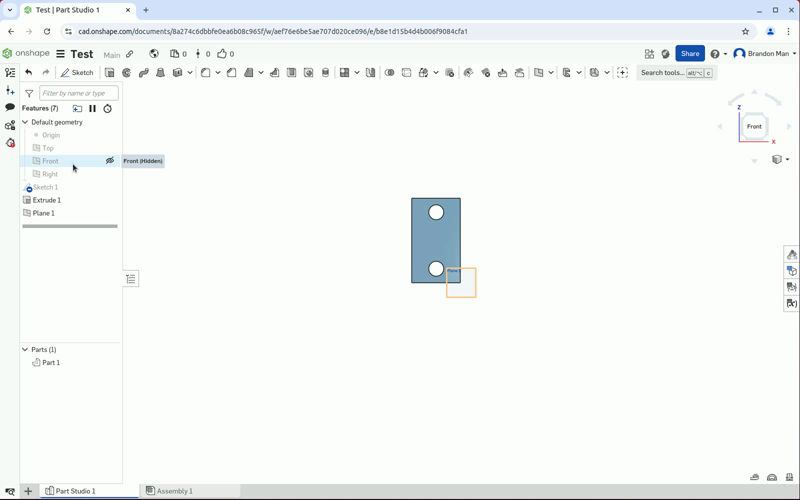
key(shift+s)
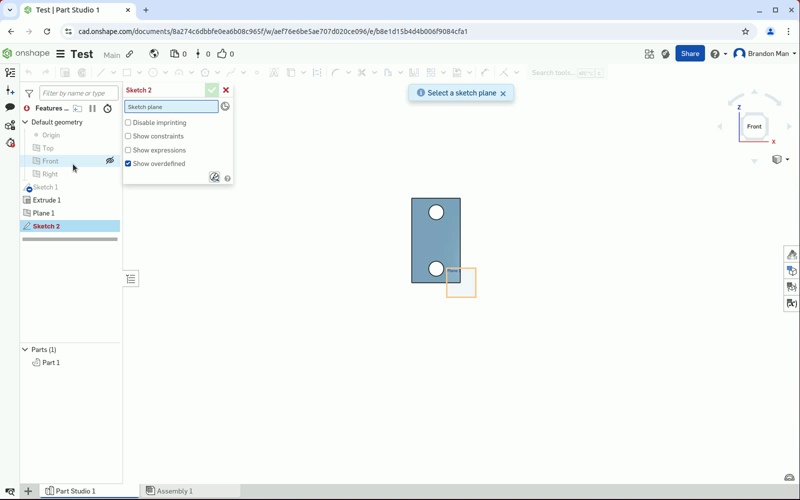
mouse_move(73, 215)
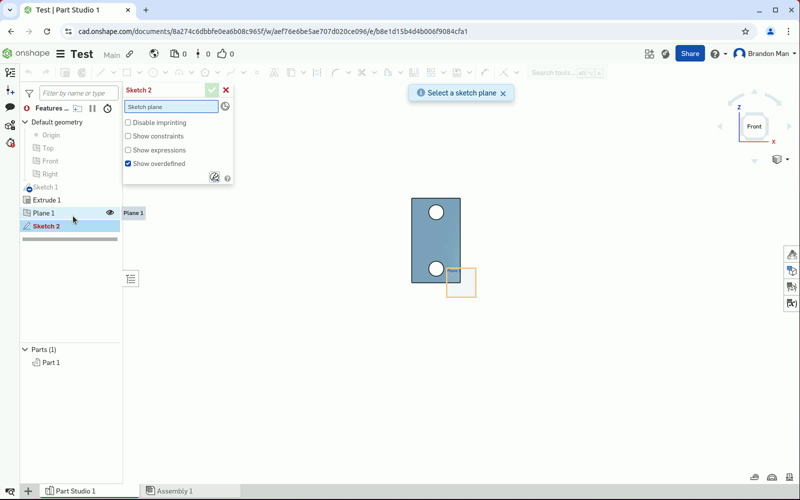
click(73, 215)
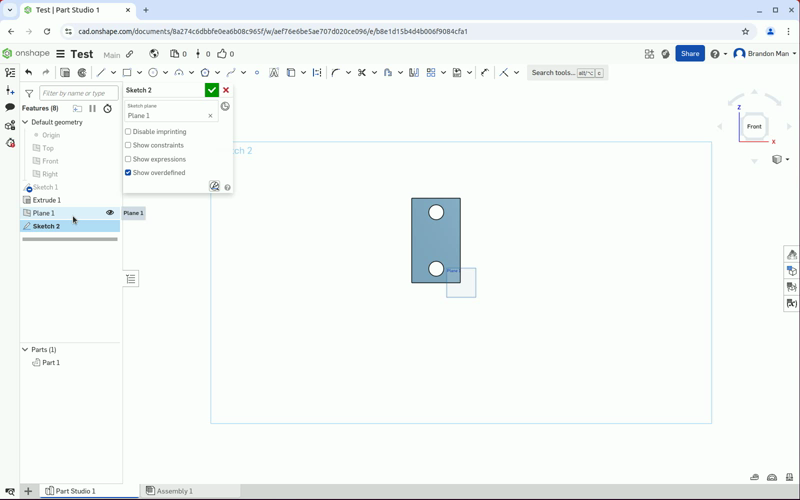
mouse_move(73, 352)
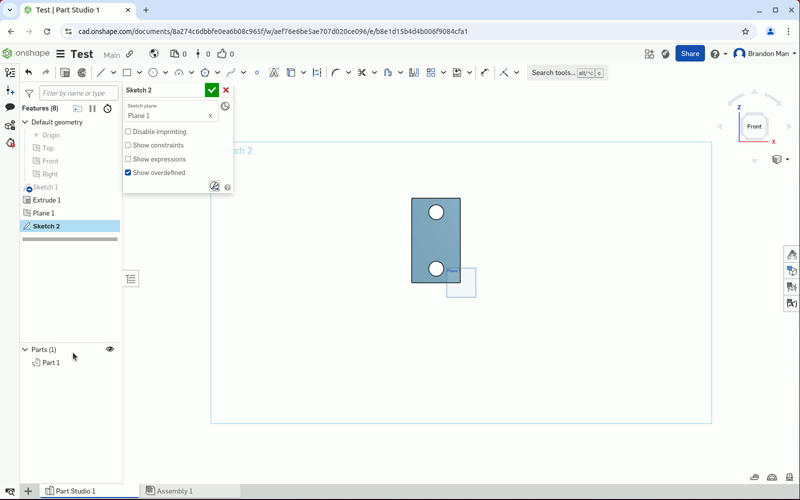
key(y)
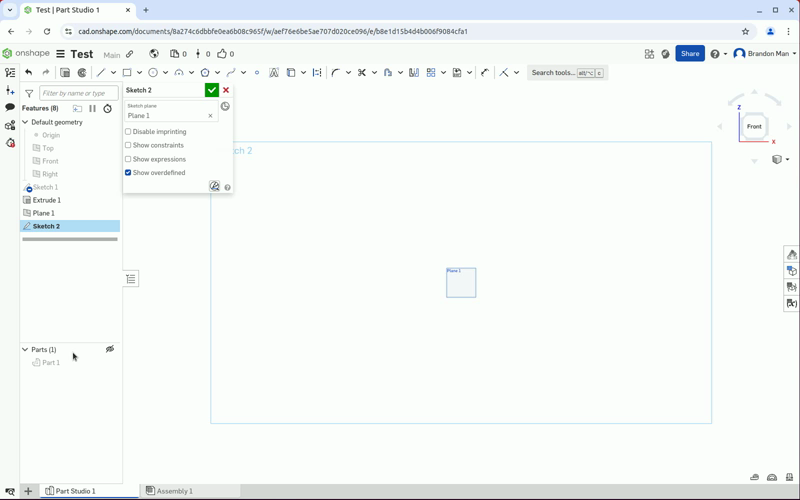
key(c)
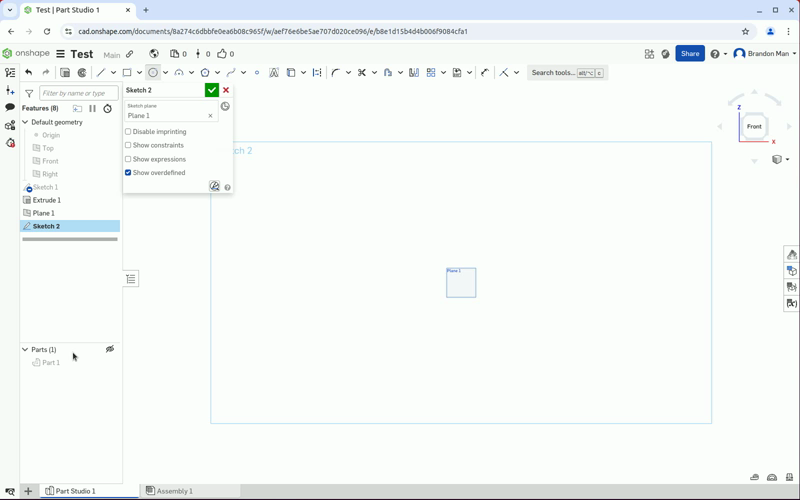
key_down(shift)
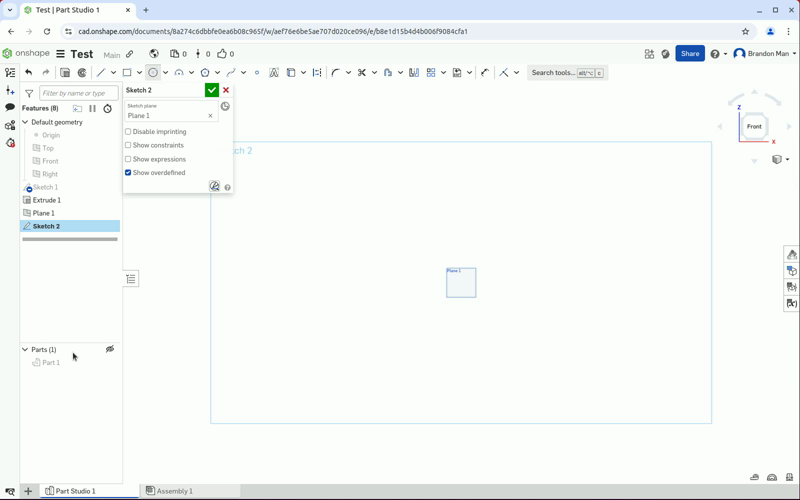
mouse_move(436, 212)
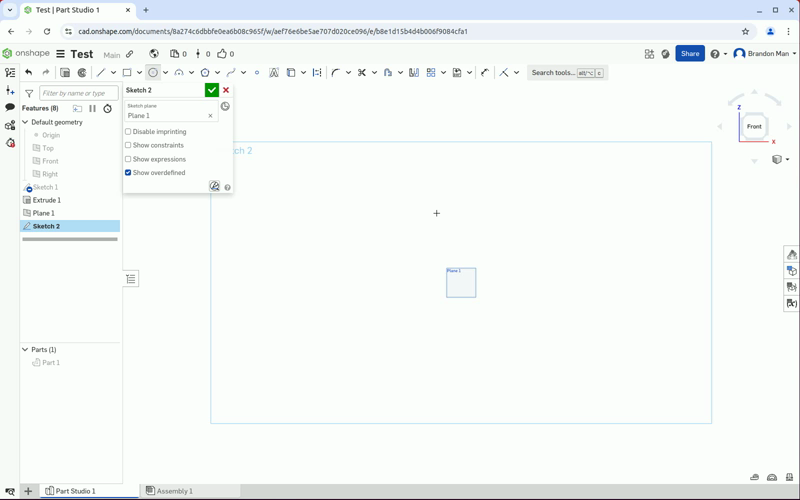
click(436, 212)
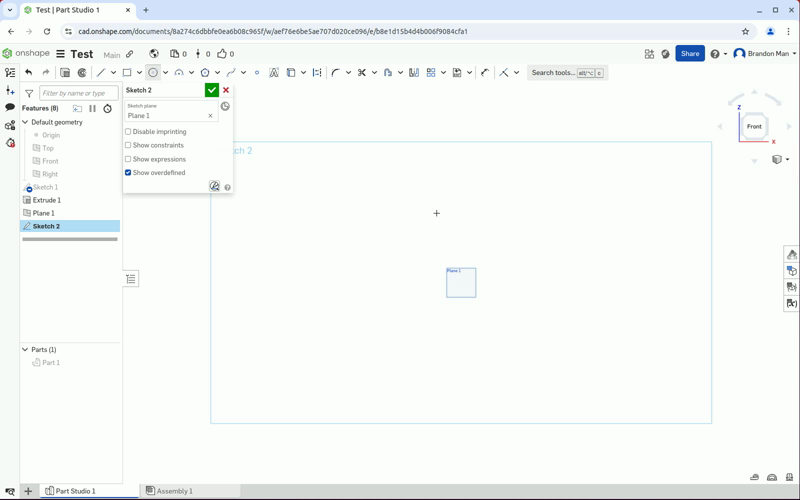
key_up(shift)
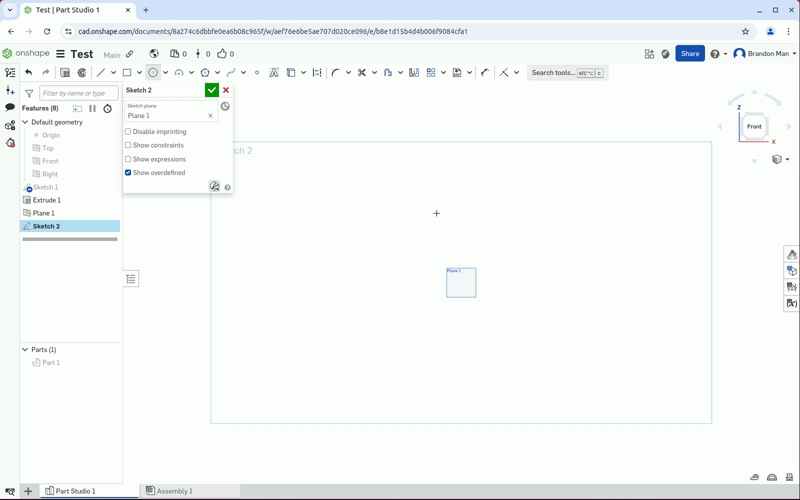
mouse_move(444, 212)
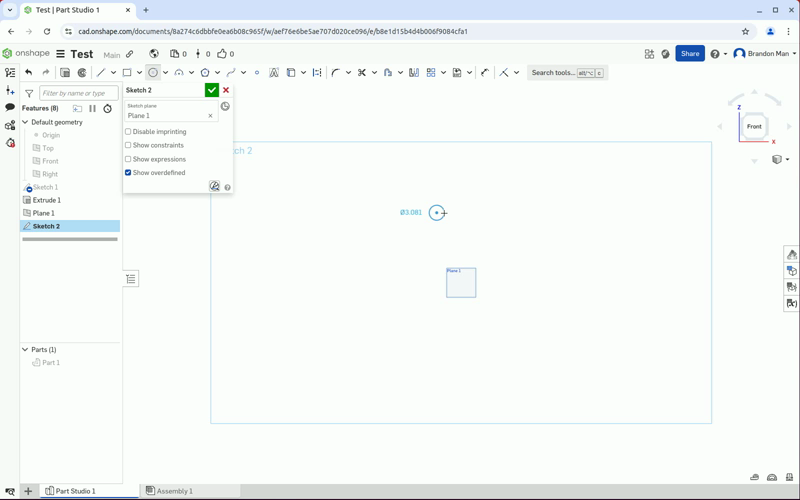
click(444, 212)
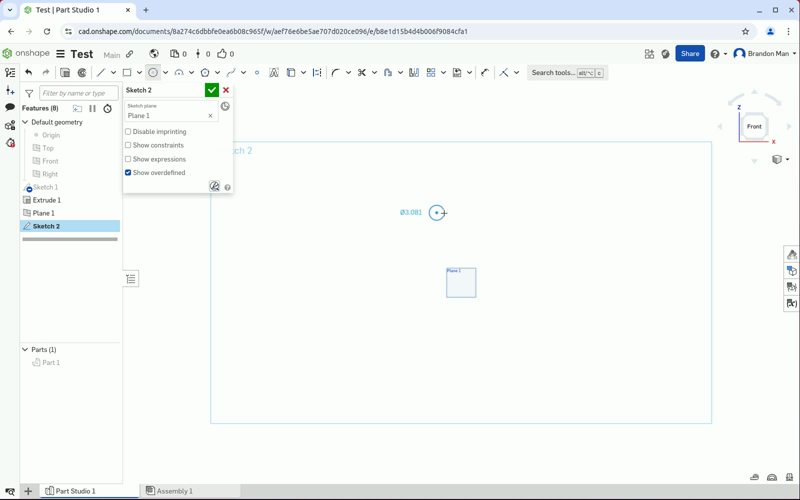
key(esc)
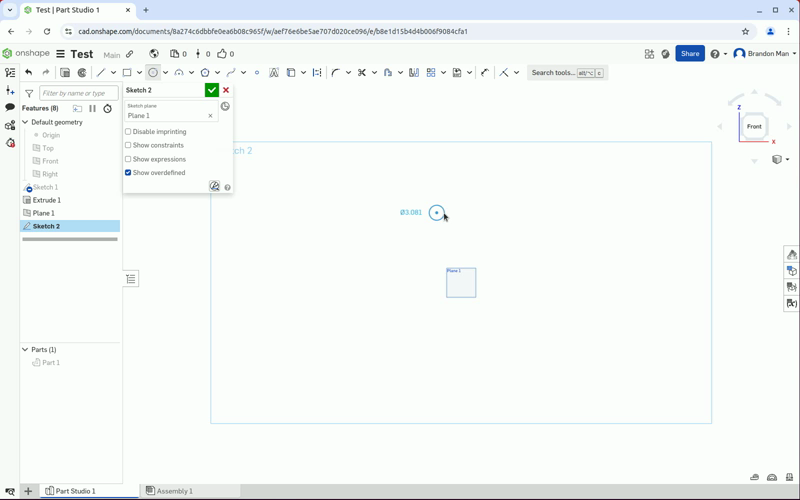
mouse_move(434, 218)
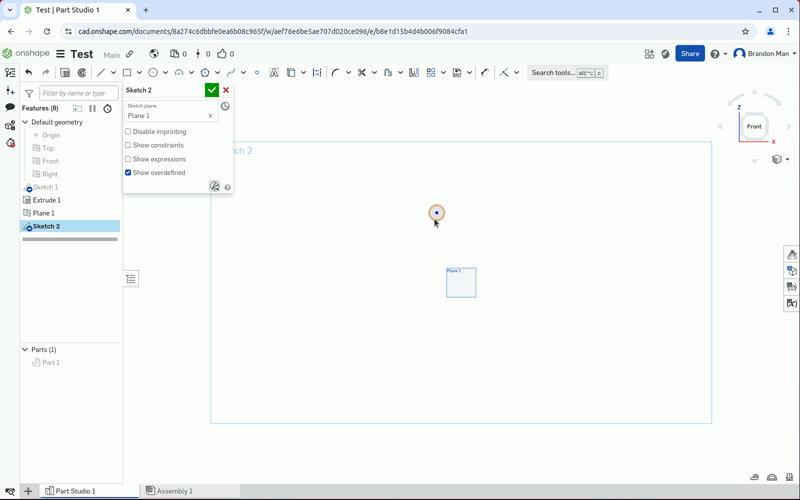
scroll(6)
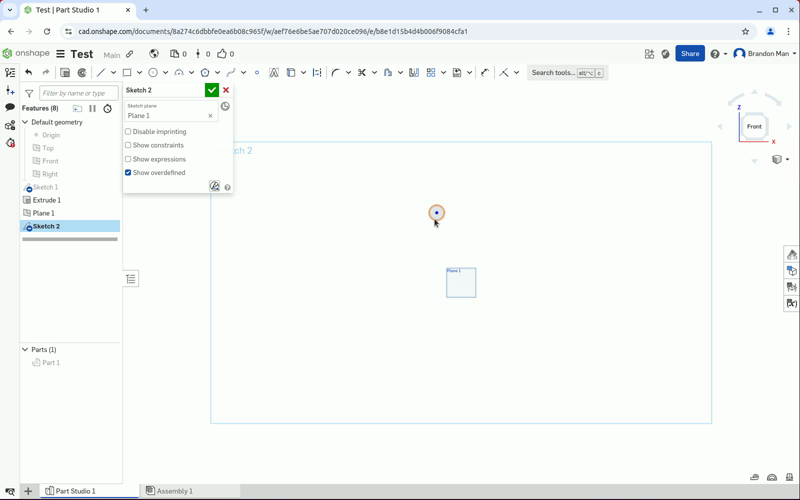
scroll(6)
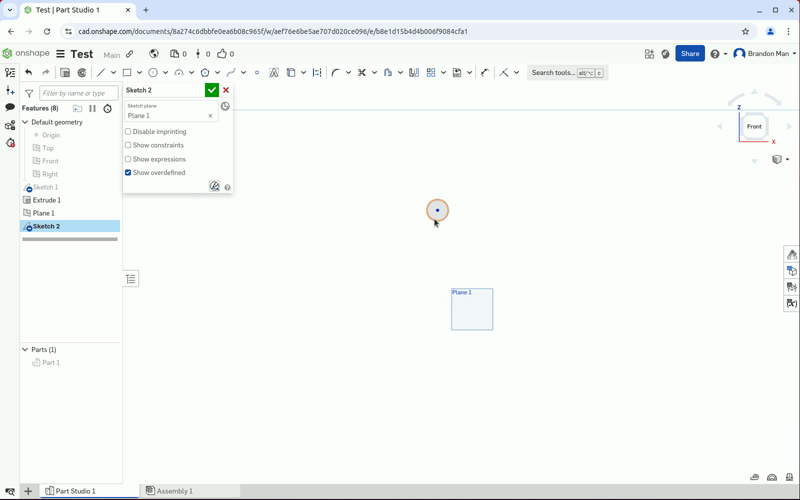
scroll(6)
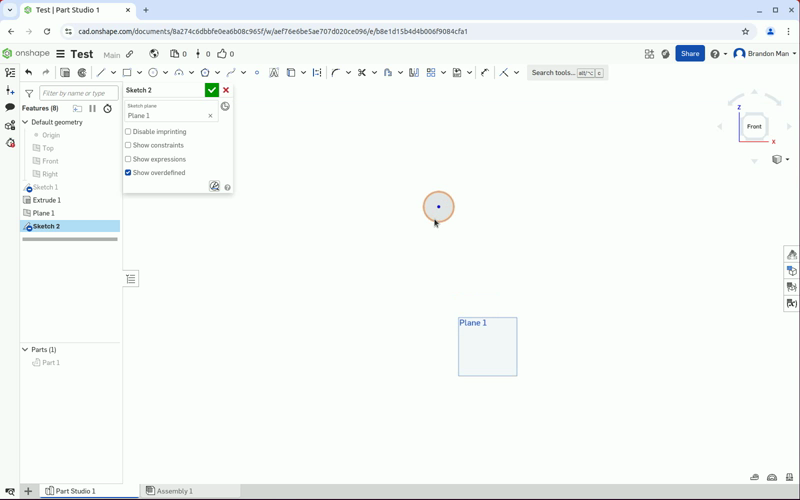
scroll(6)
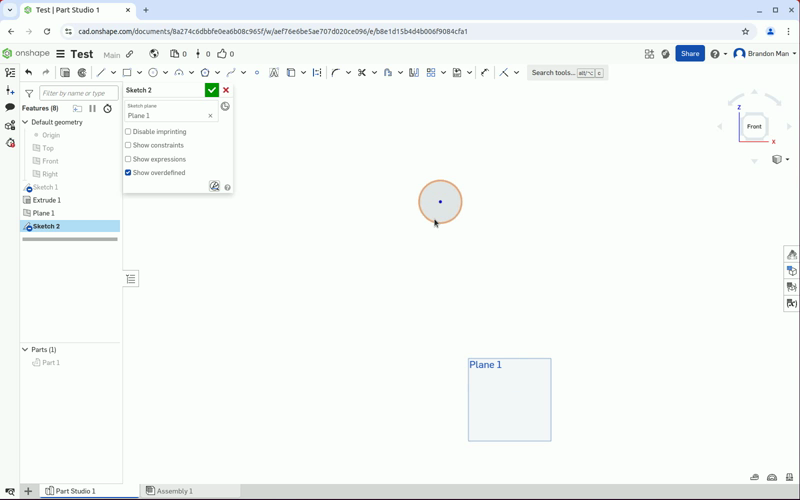
scroll(6)
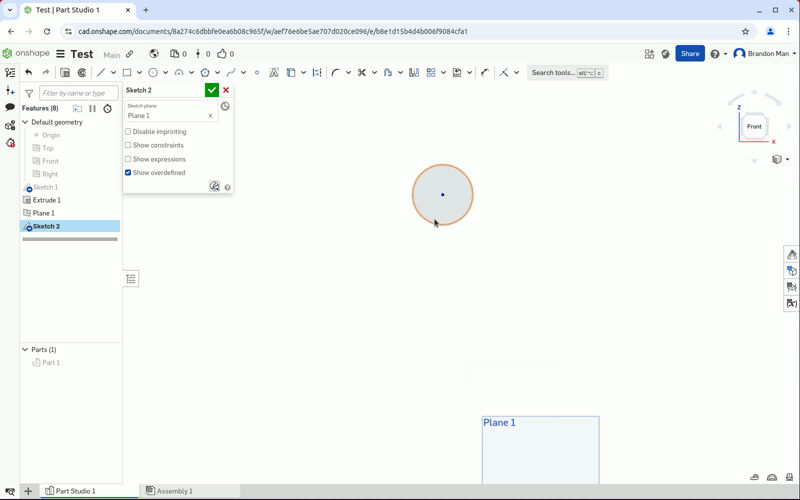
scroll(6)
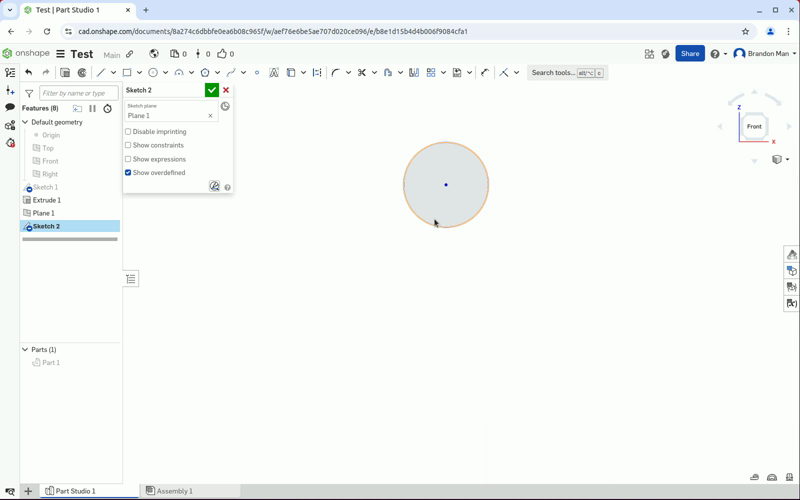
scroll(6)
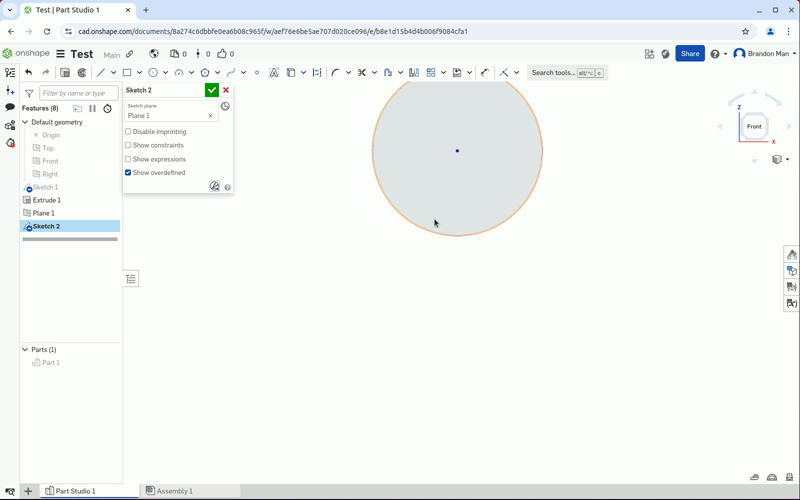
click(434, 218)
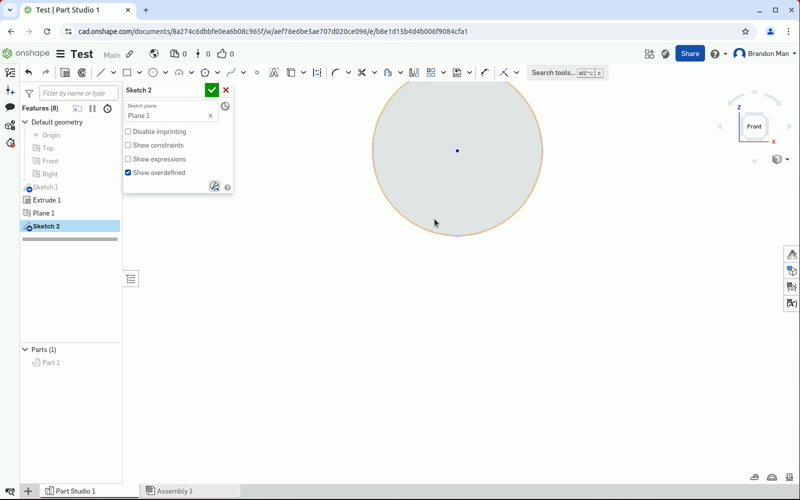
scroll(-6)
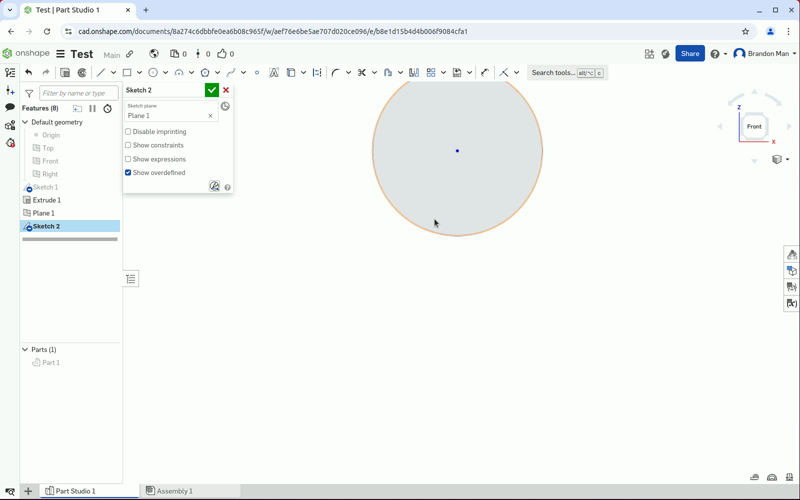
scroll(-6)
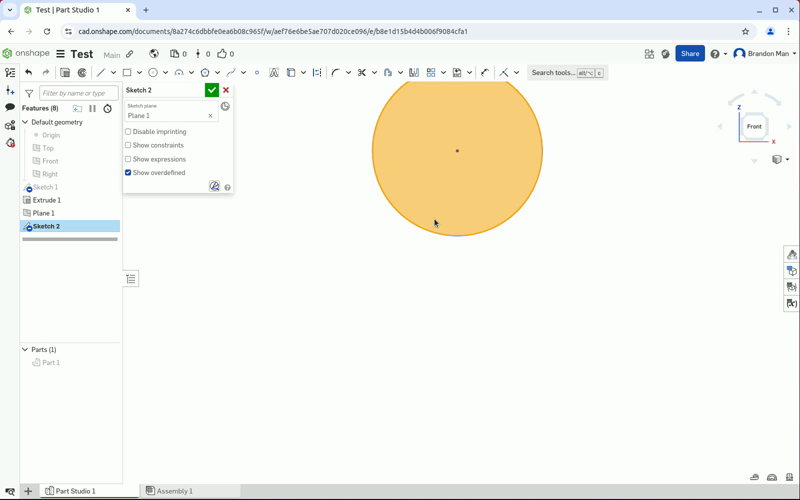
scroll(-6)
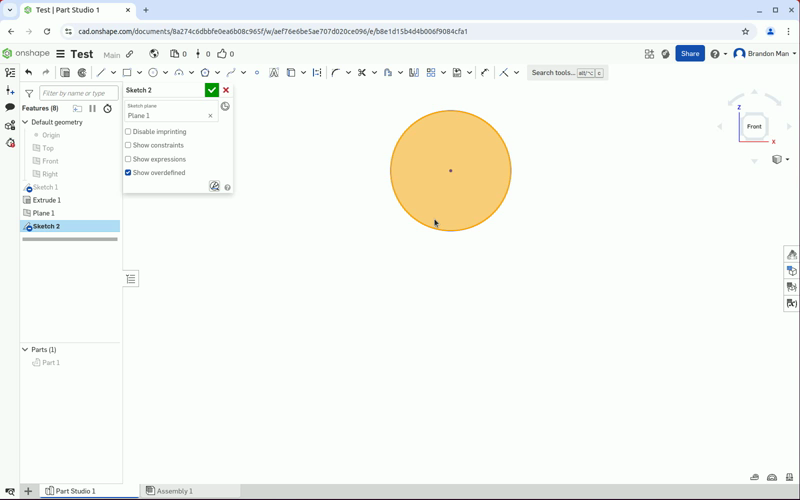
scroll(-6)
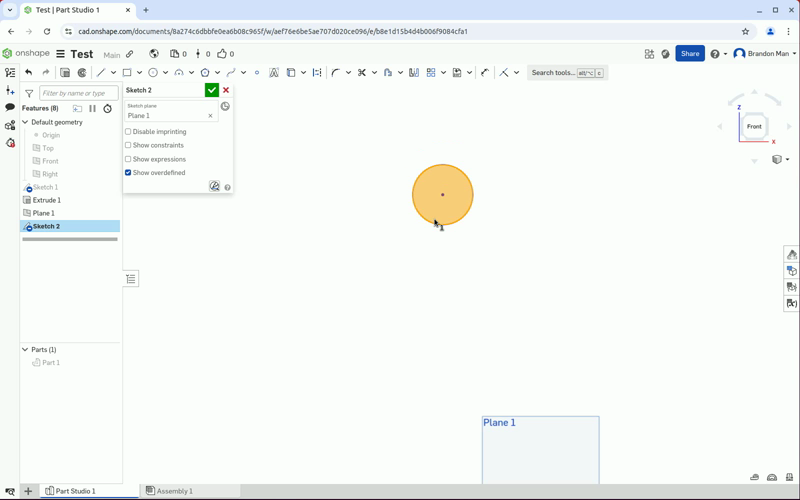
scroll(-6)
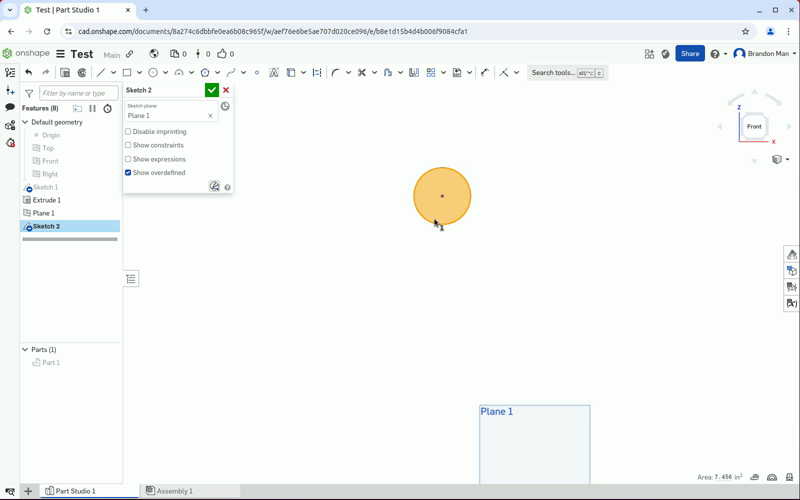
scroll(-6)
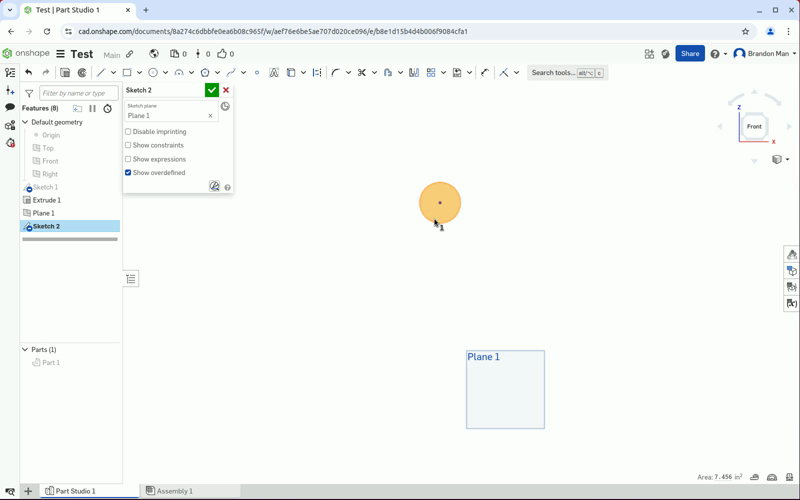
scroll(-6)
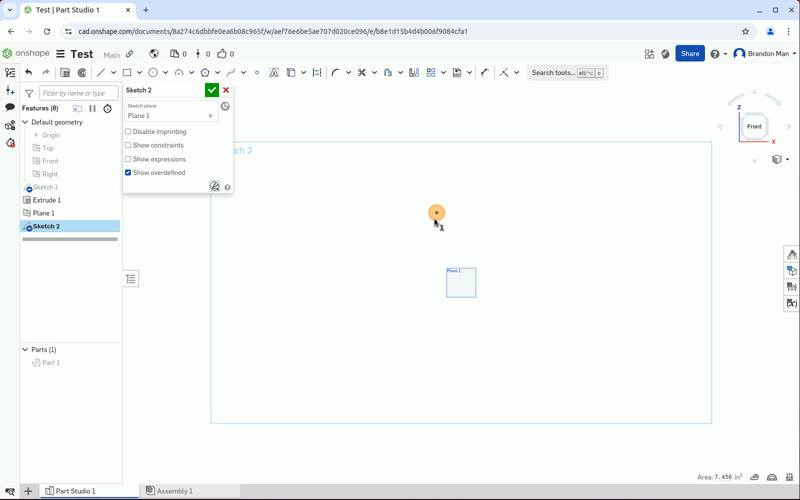
mouse_move(73, 352)
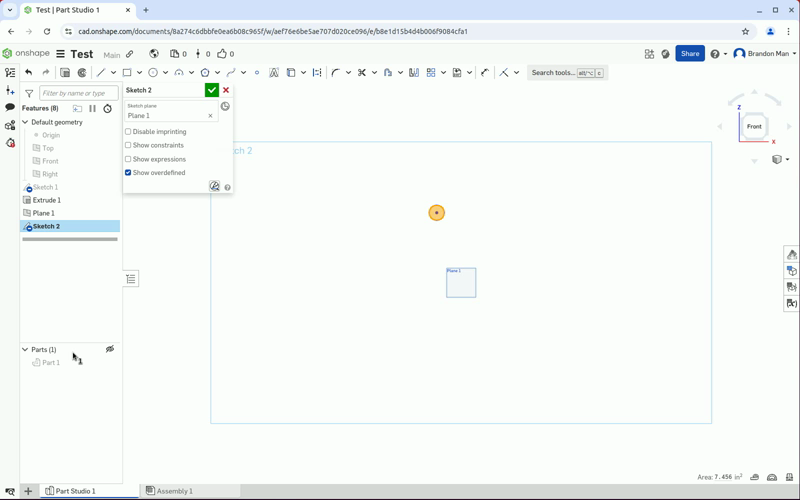
key(shift+y)
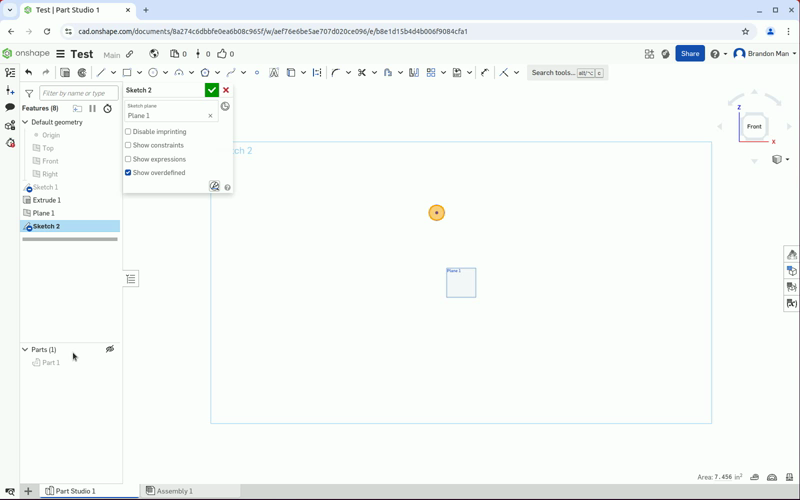
key(shift+e)
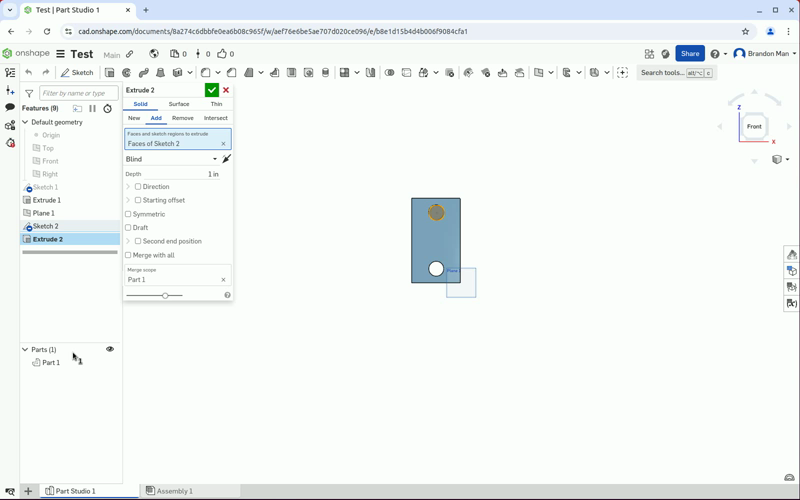
mouse_move(143, 106)
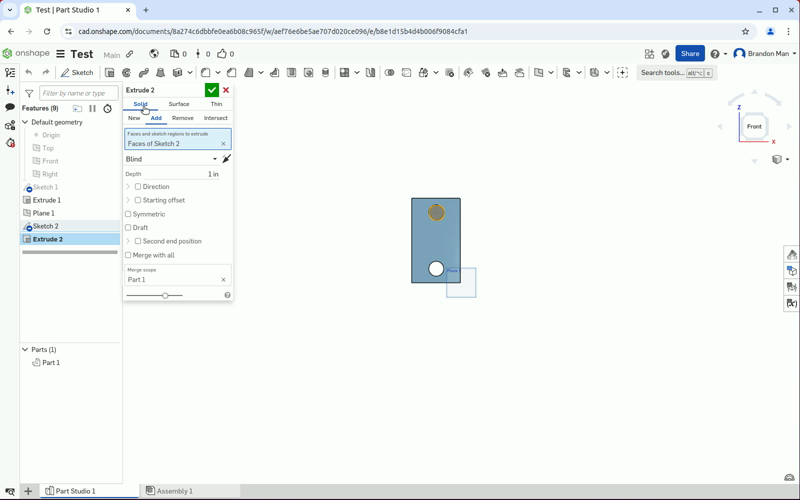
click(143, 106)
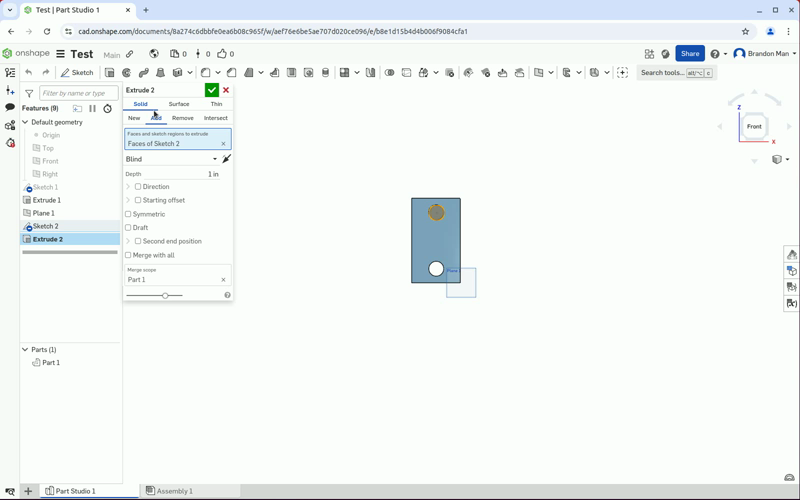
mouse_move(186, 120)
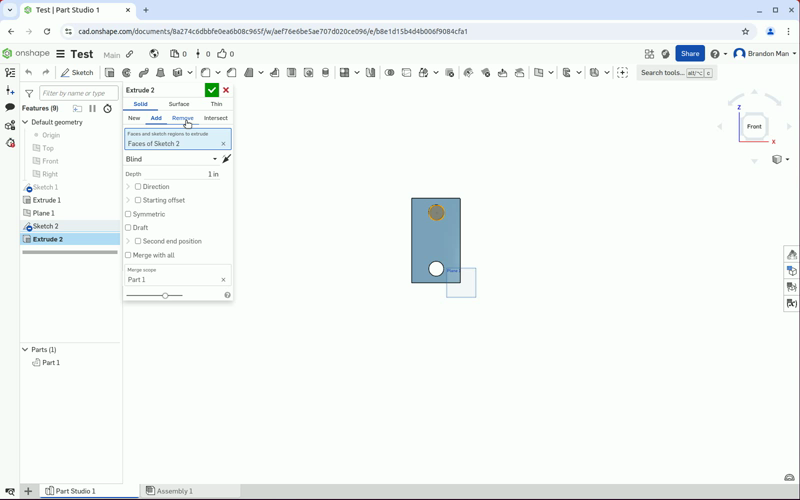
click(186, 120)
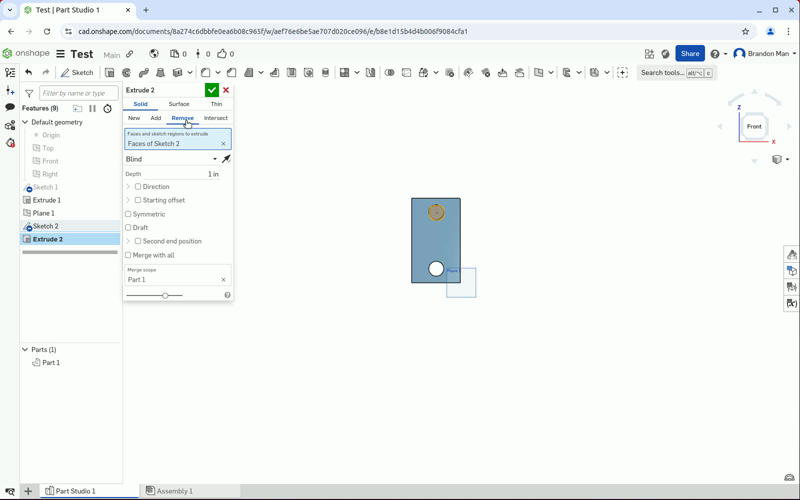
key(tab, 4)
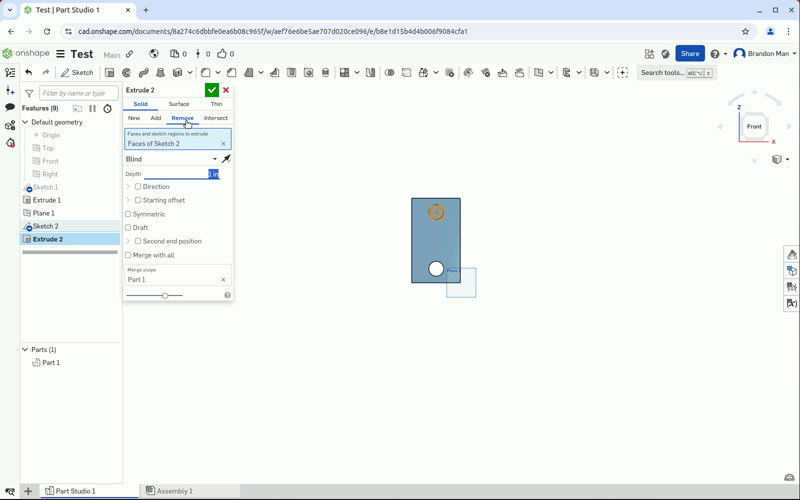
text(20.701)
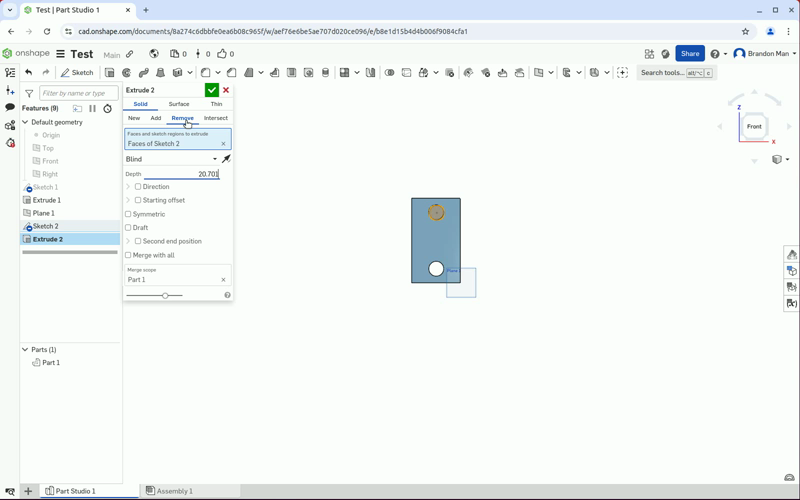
key(tab, 6)
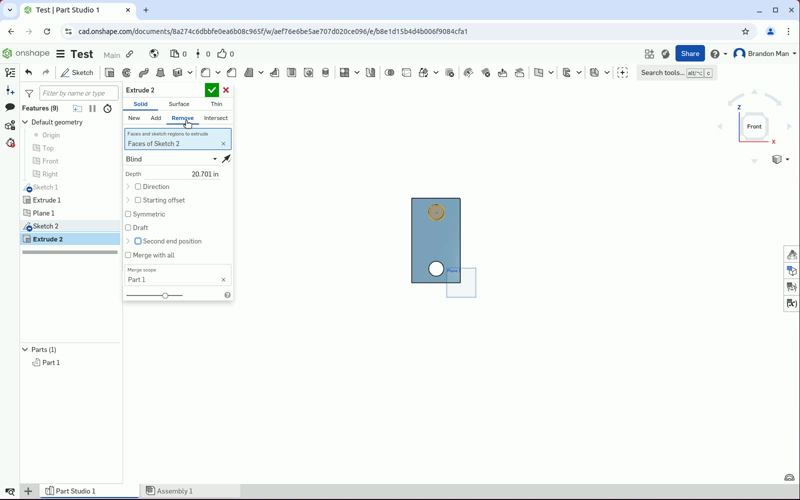
key(space)
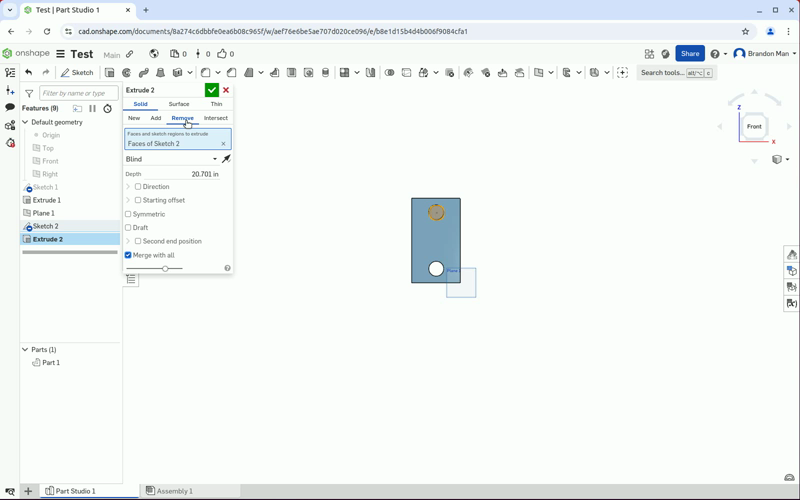
key(enter)
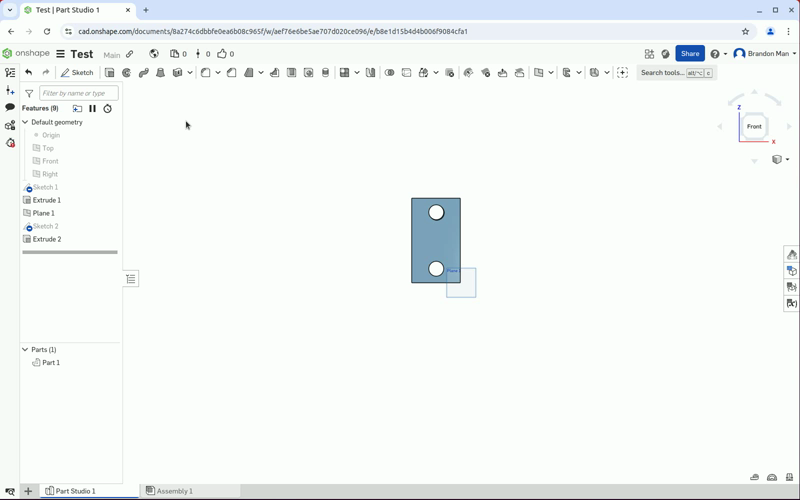
key(shift+h)
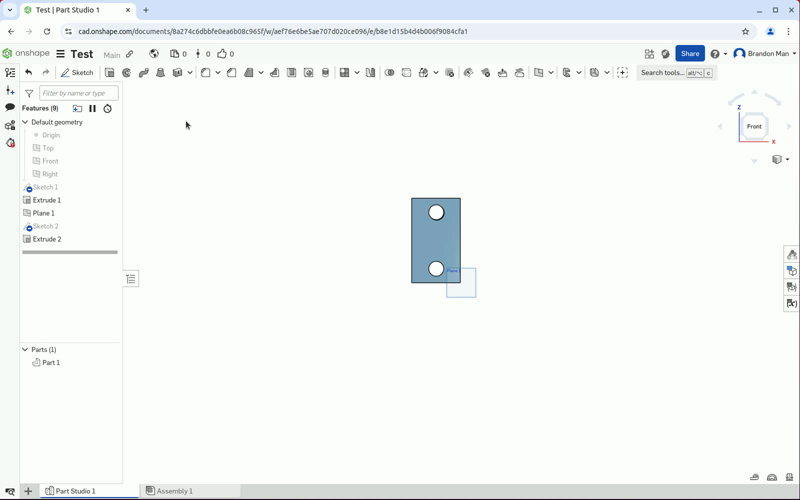
key(shift+h)
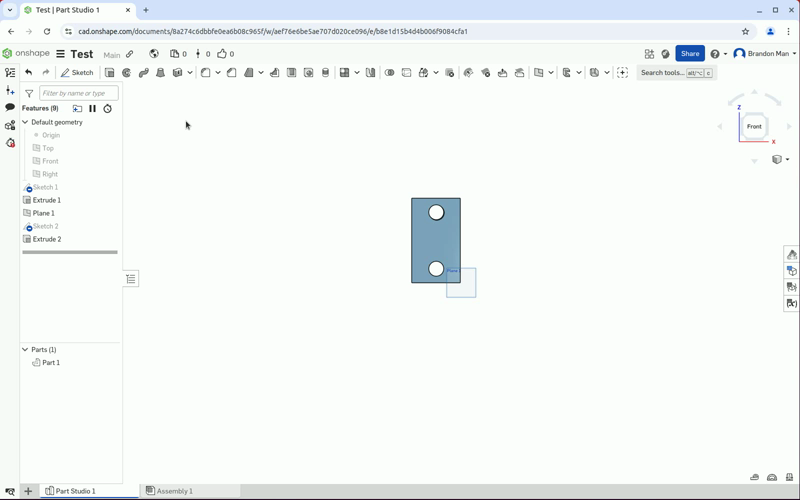
mouse_move(73, 189)
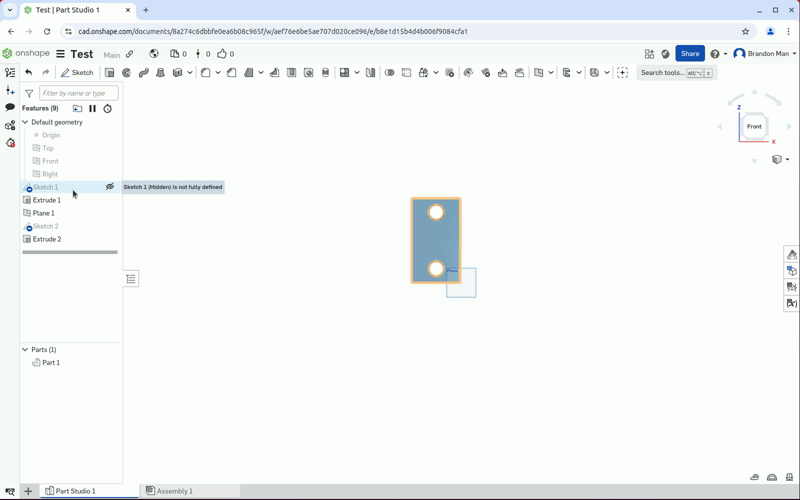
click(73, 189)
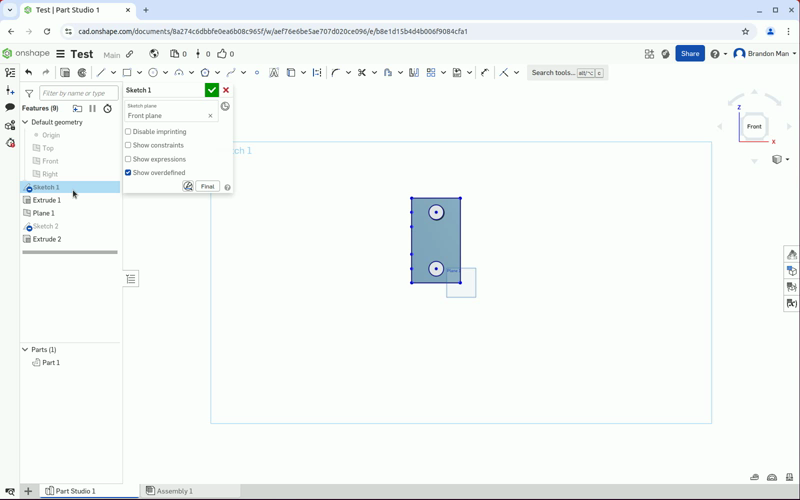
mouse_move(229, 92)
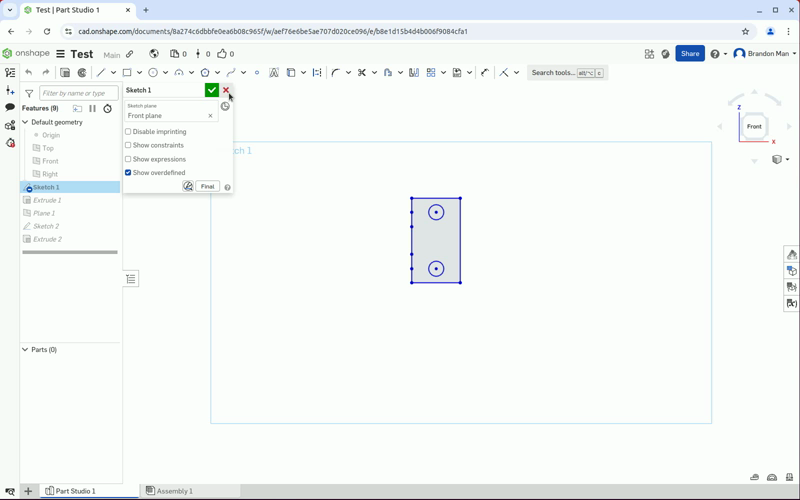
click(229, 92)
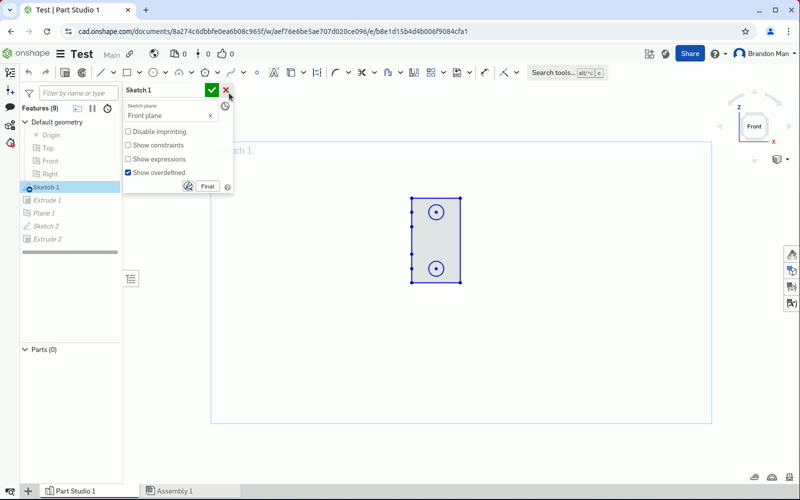
key(shift+s)
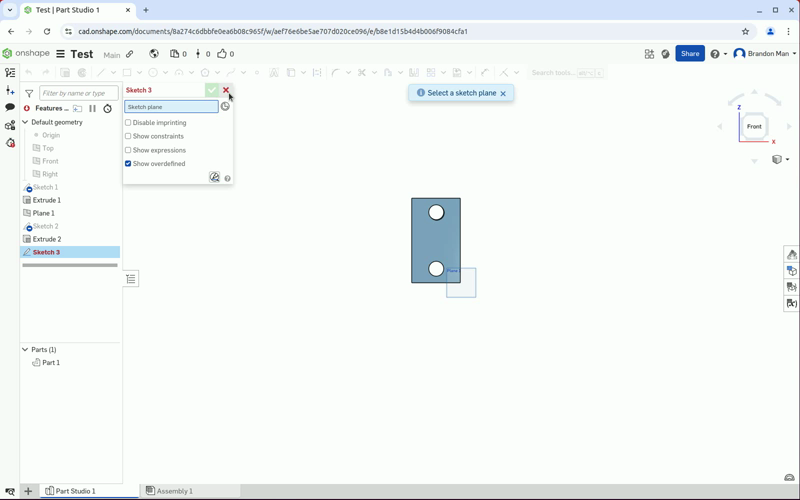
mouse_move(73, 215)
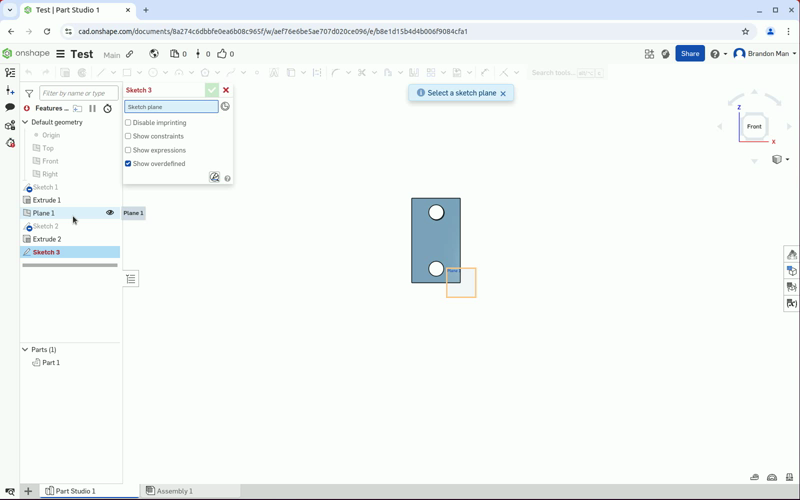
click(73, 215)
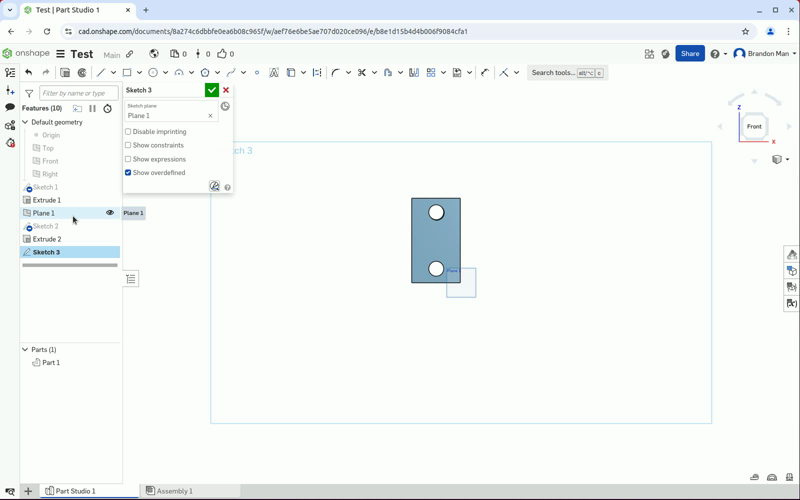
mouse_move(73, 352)
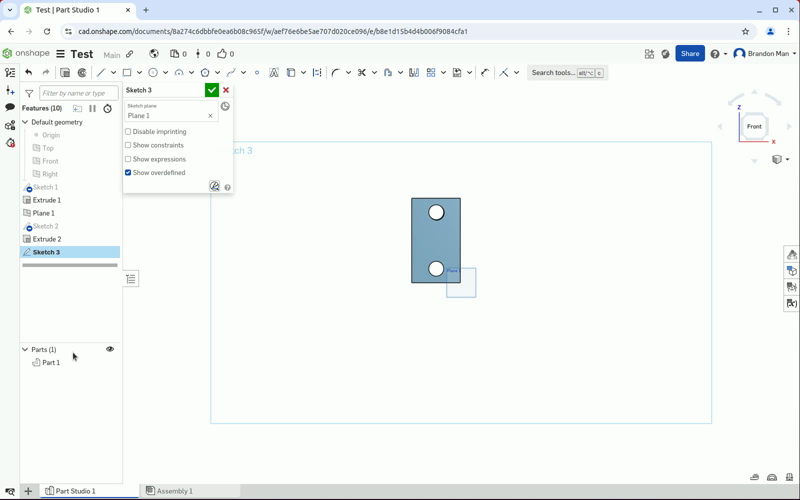
key(y)
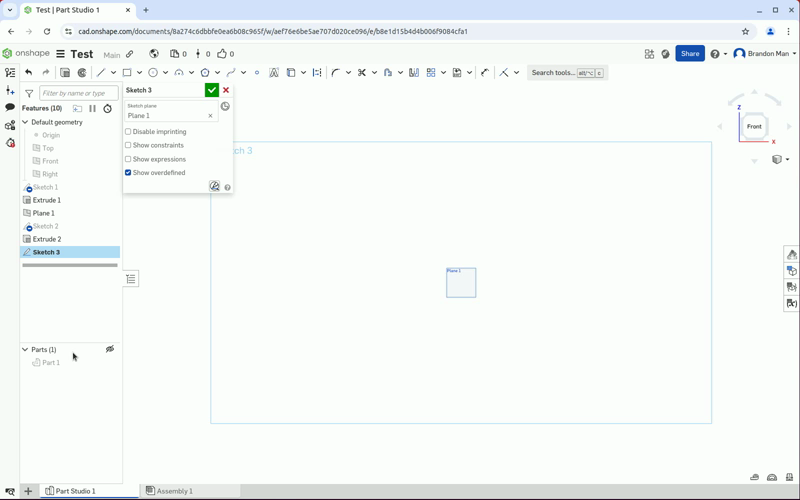
key(c)
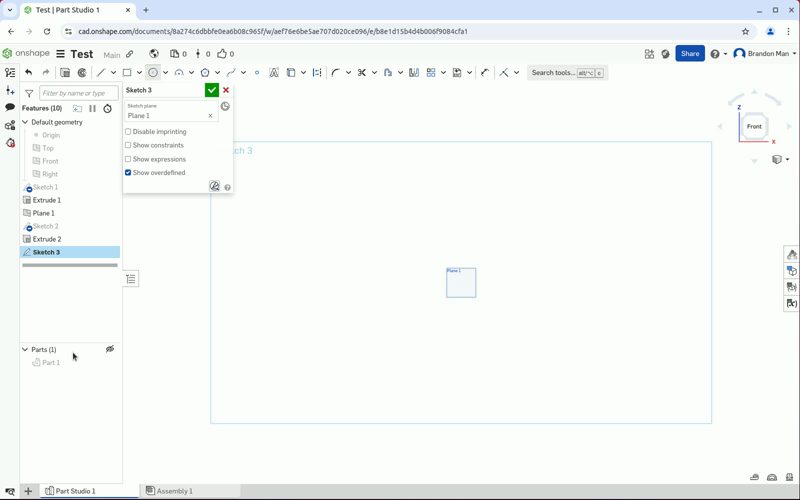
key_down(shift)
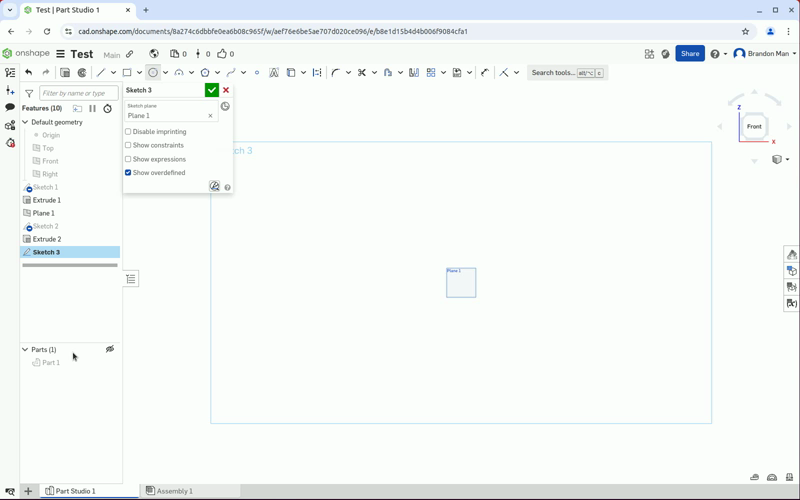
mouse_move(436, 268)
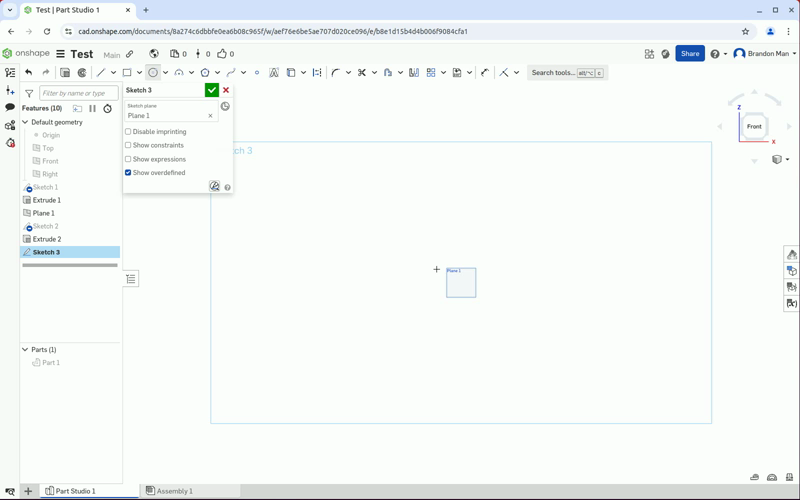
click(436, 268)
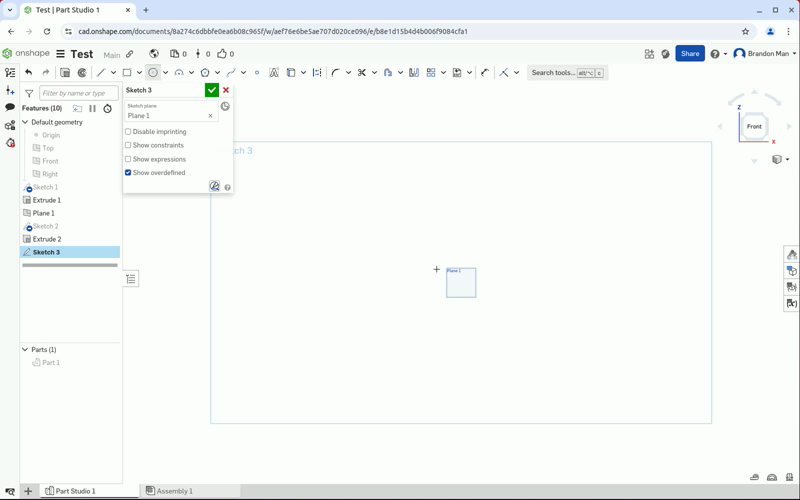
key_up(shift)
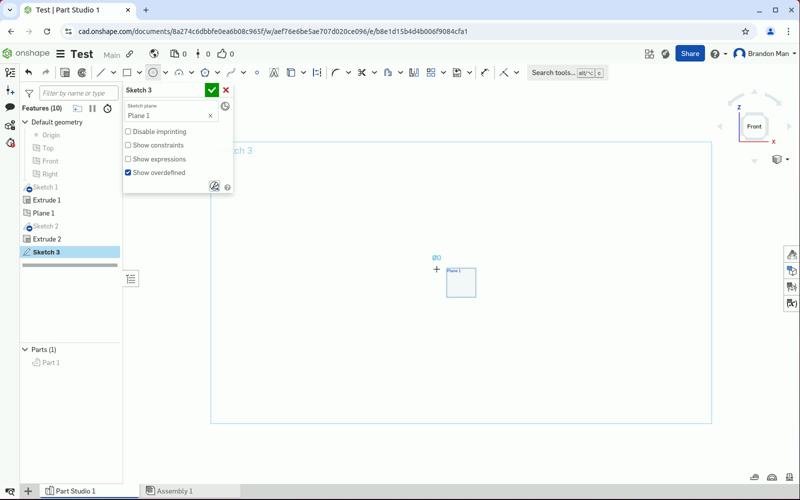
mouse_move(444, 268)
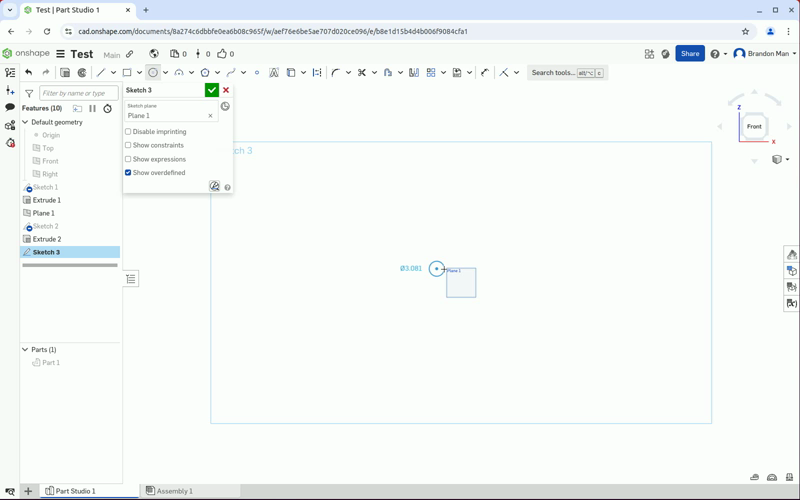
click(444, 268)
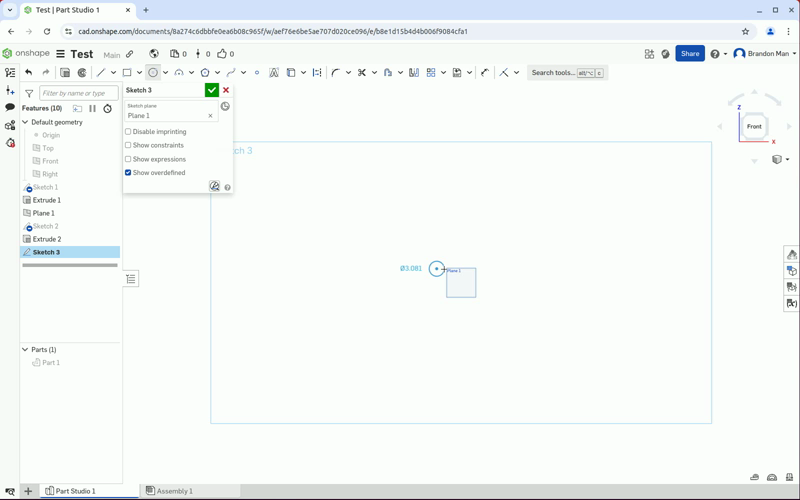
key(esc)
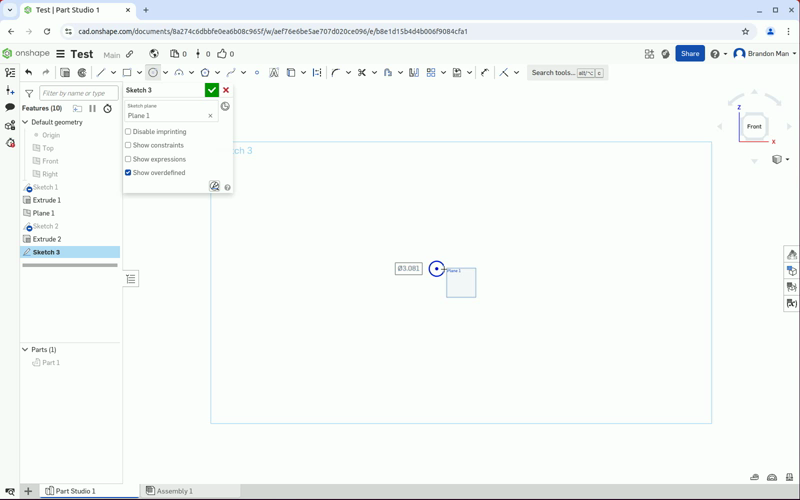
mouse_move(435, 266)
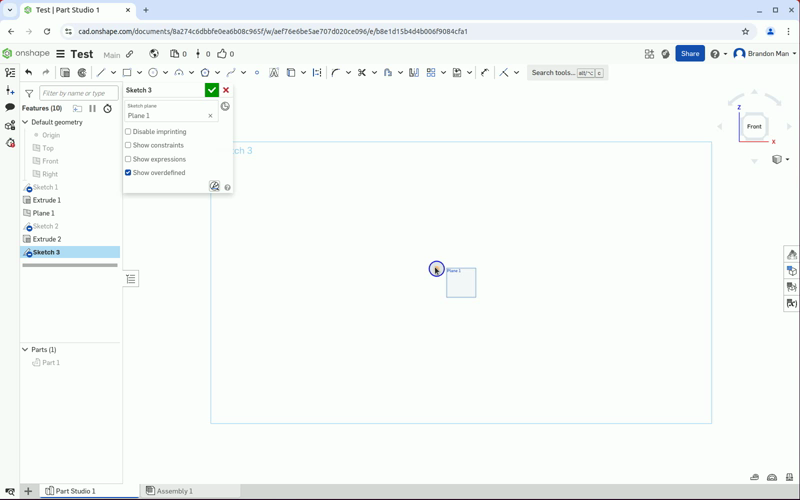
scroll(6)
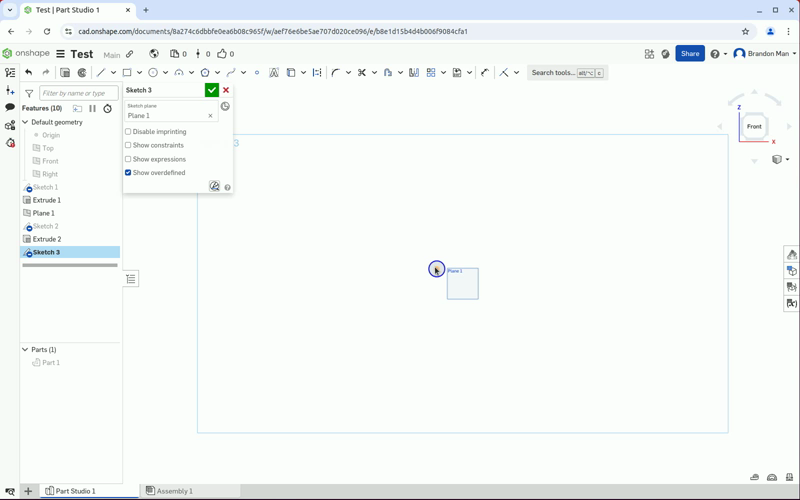
scroll(6)
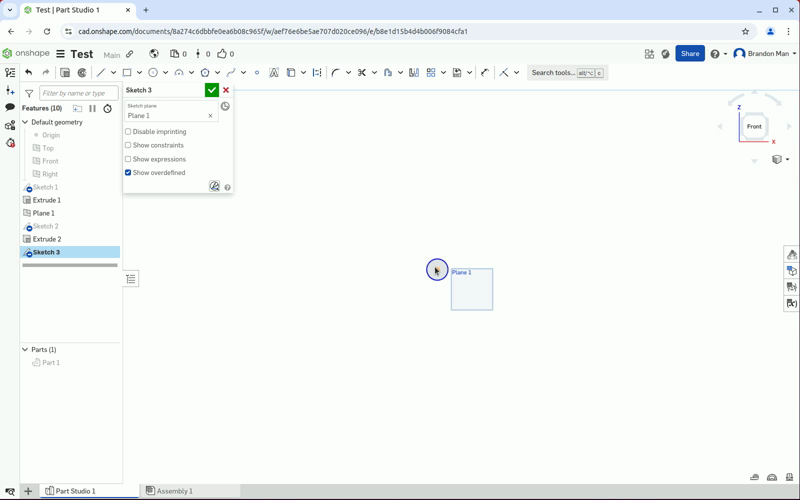
scroll(6)
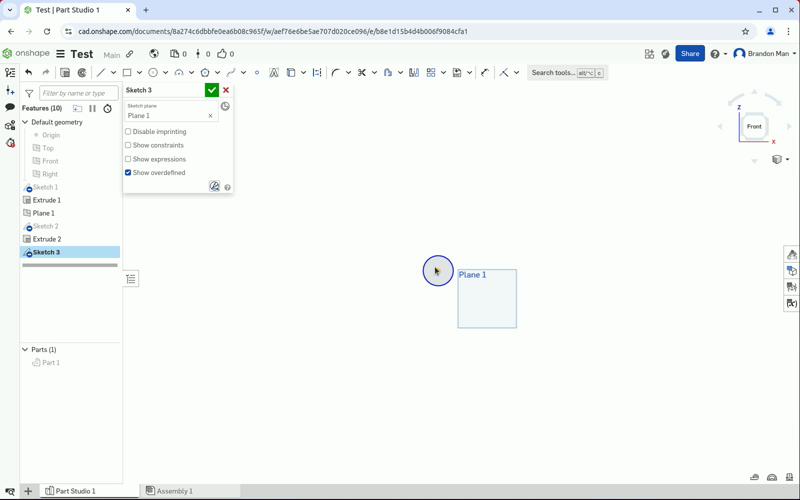
scroll(6)
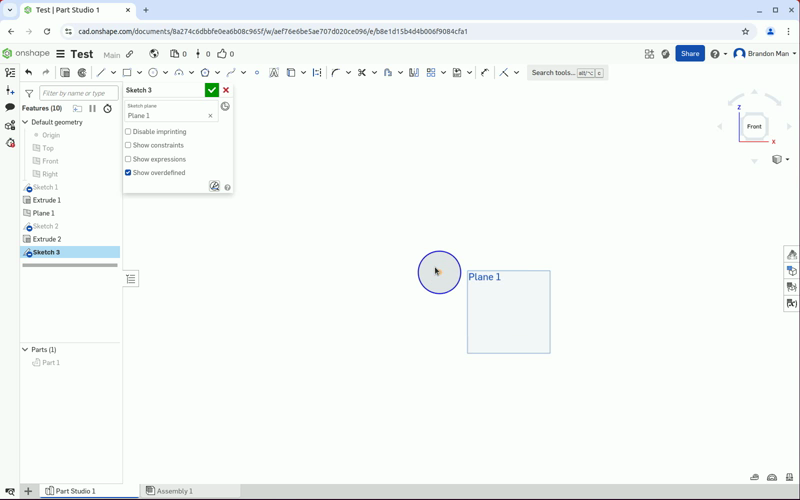
scroll(6)
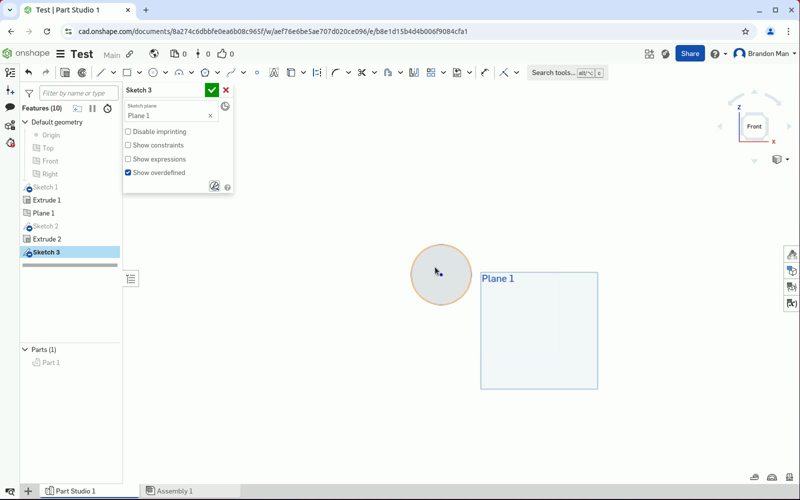
scroll(6)
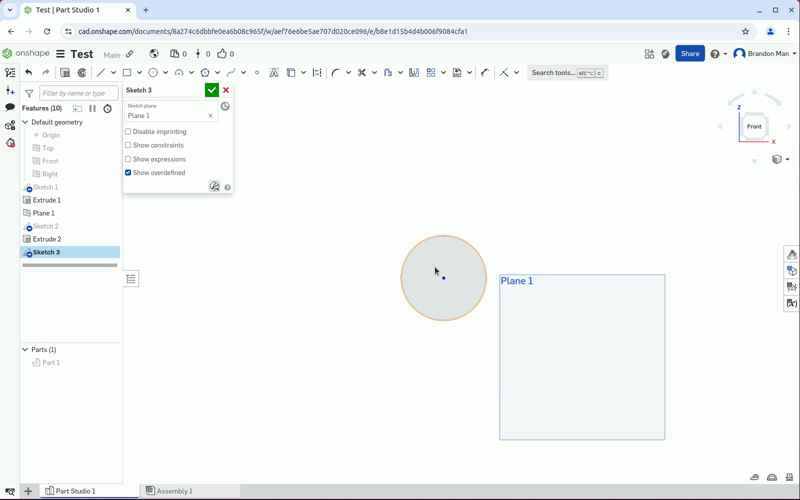
scroll(6)
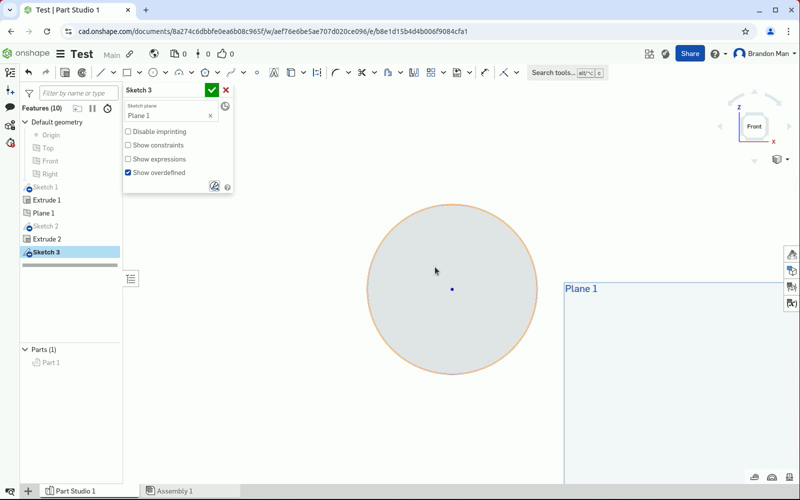
click(435, 266)
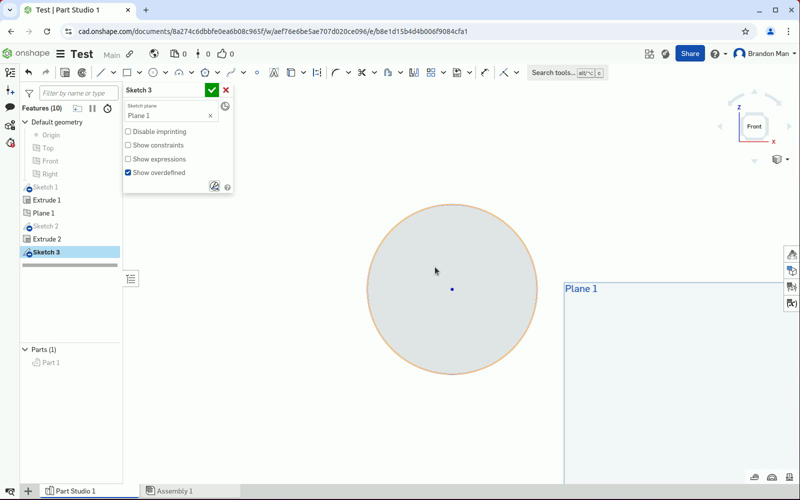
scroll(-6)
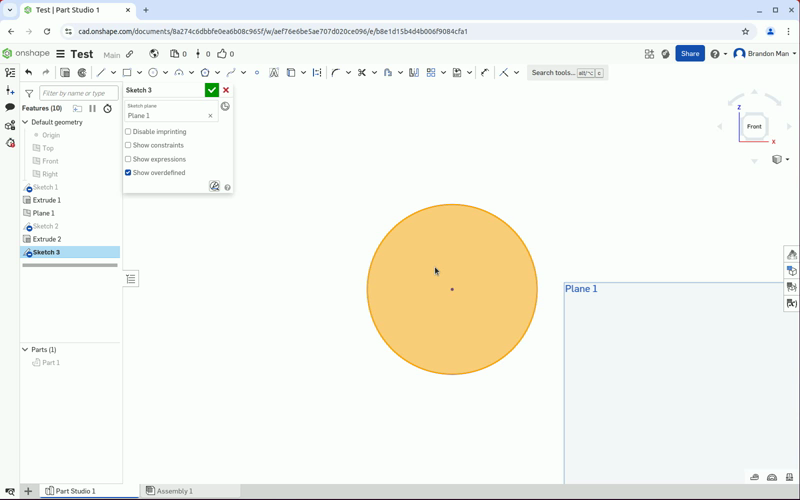
scroll(-6)
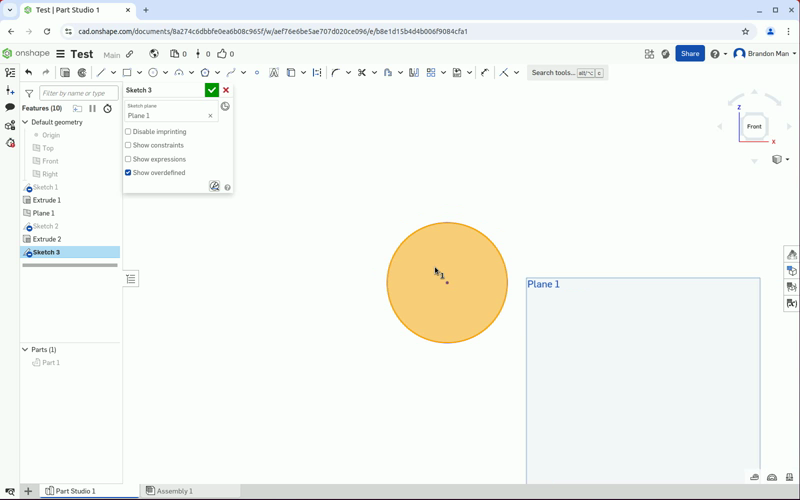
scroll(-6)
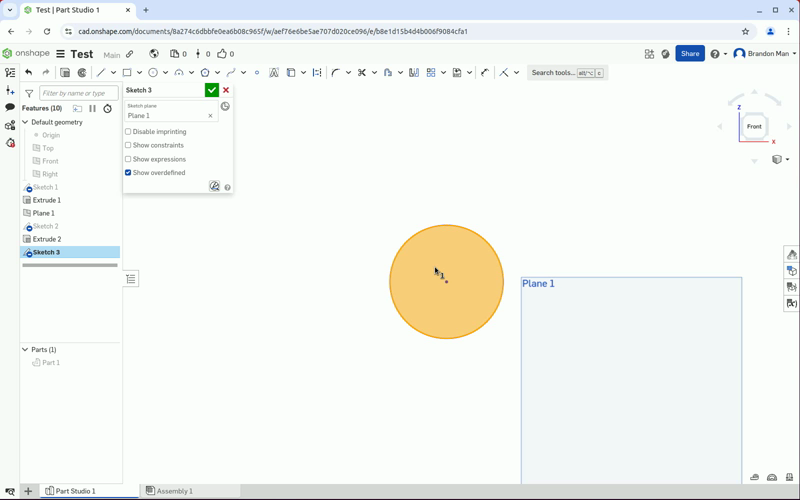
scroll(-6)
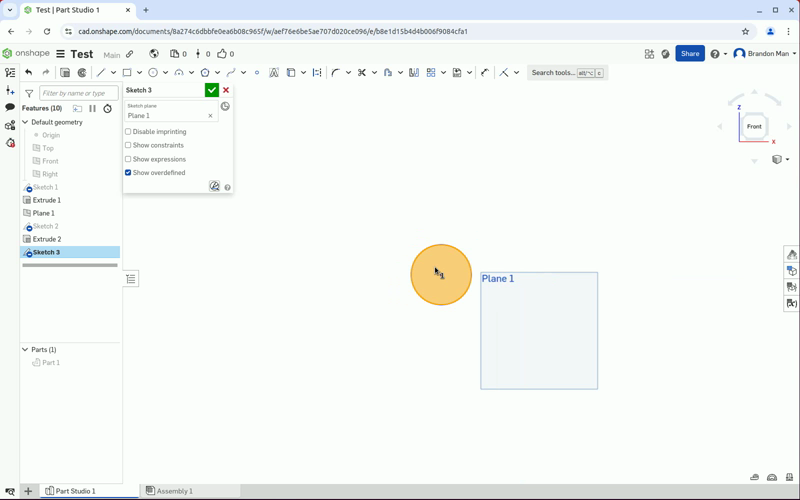
scroll(-6)
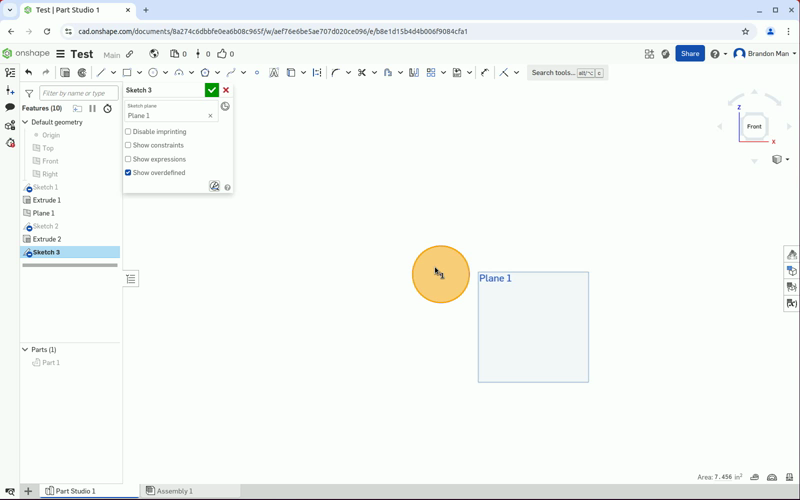
scroll(-6)
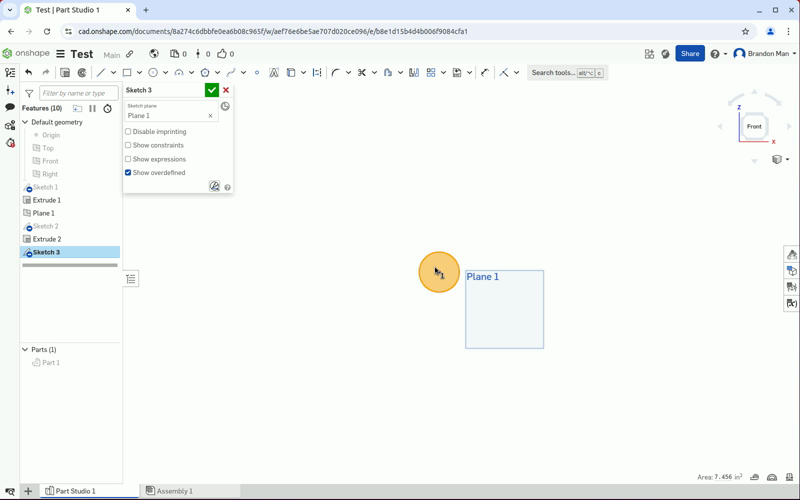
scroll(-6)
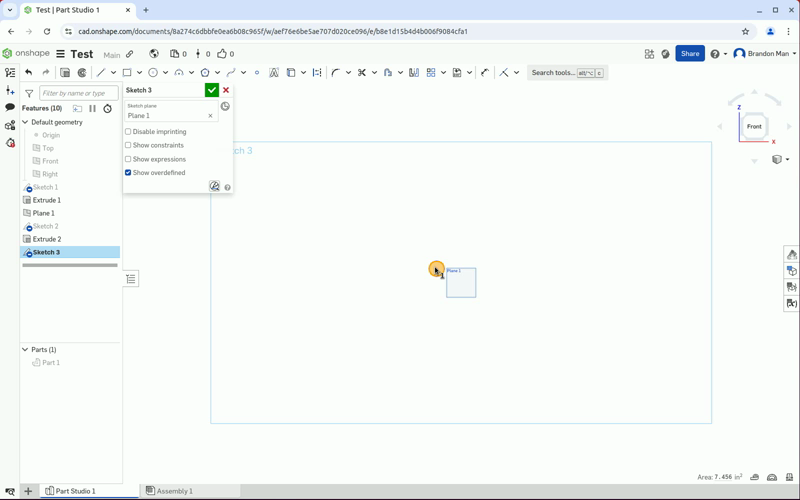
mouse_move(73, 352)
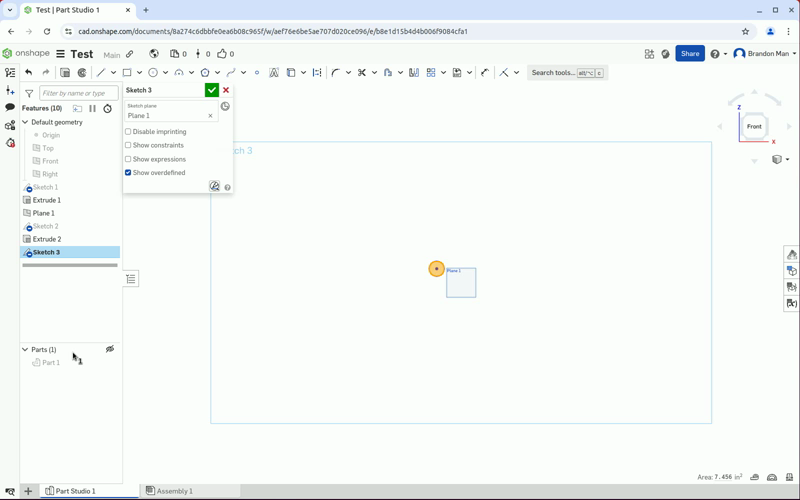
key(shift+y)
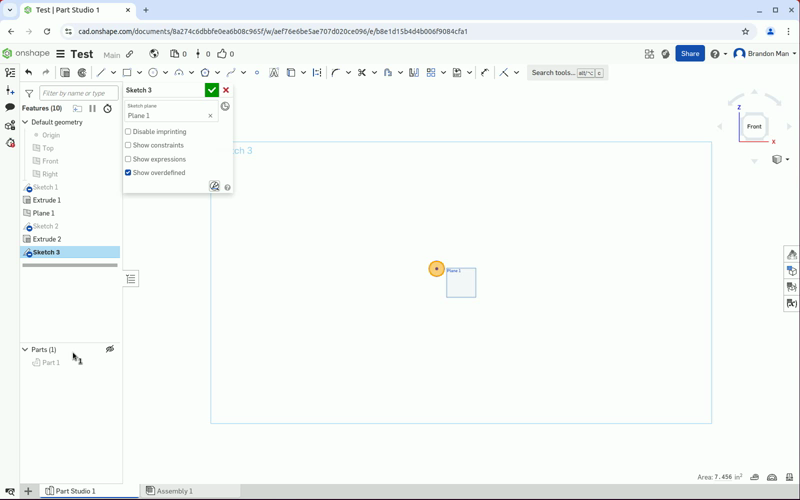
key(shift+e)
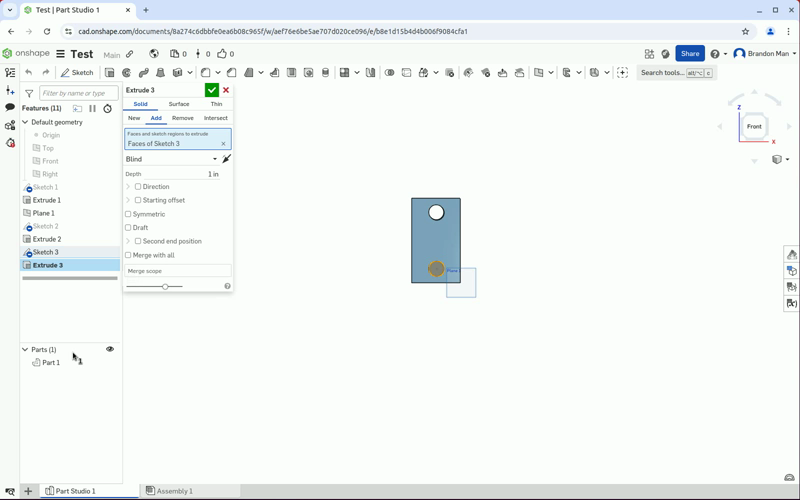
mouse_move(143, 106)
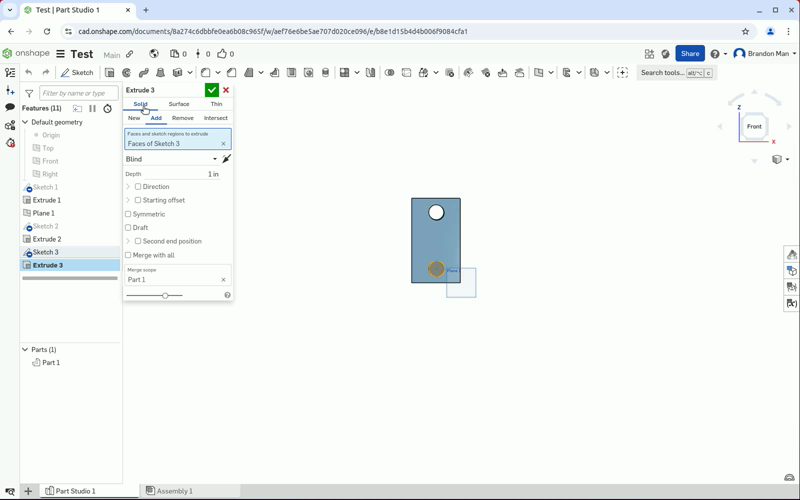
click(143, 106)
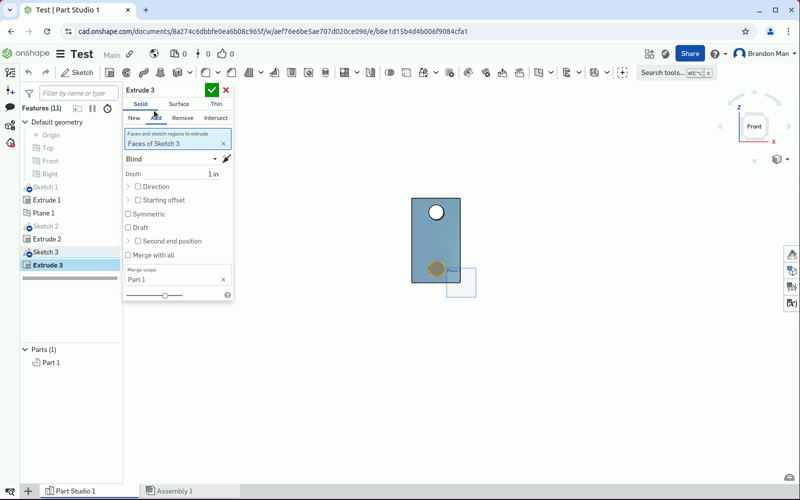
mouse_move(186, 120)
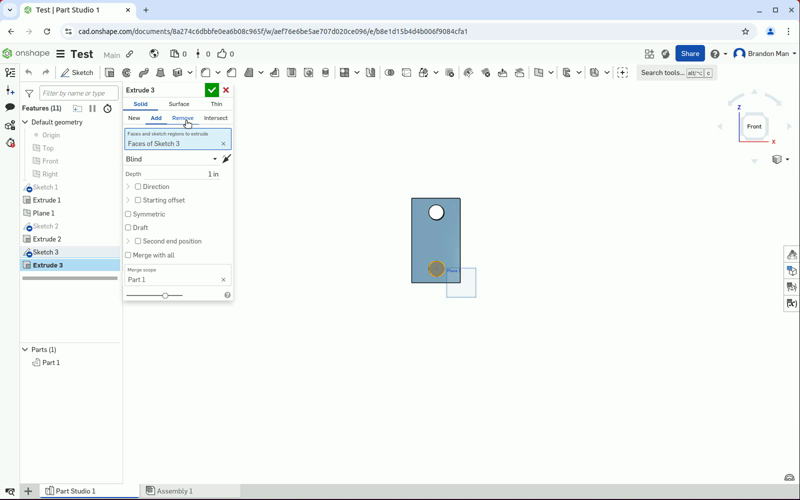
click(186, 120)
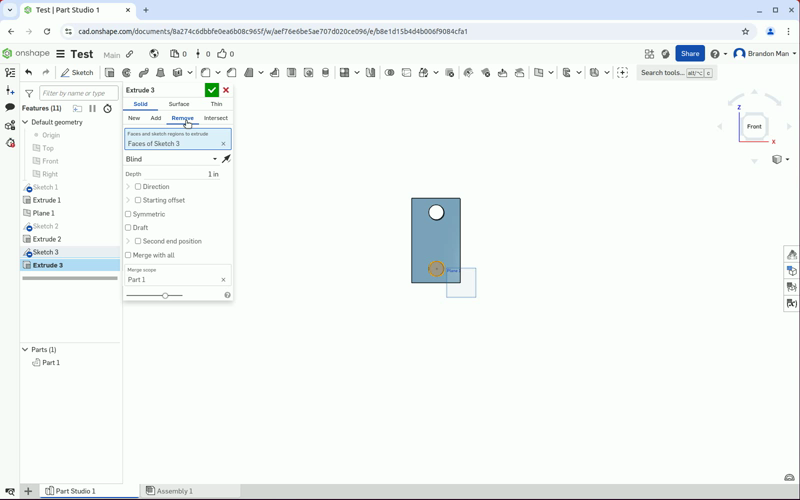
key(tab, 4)
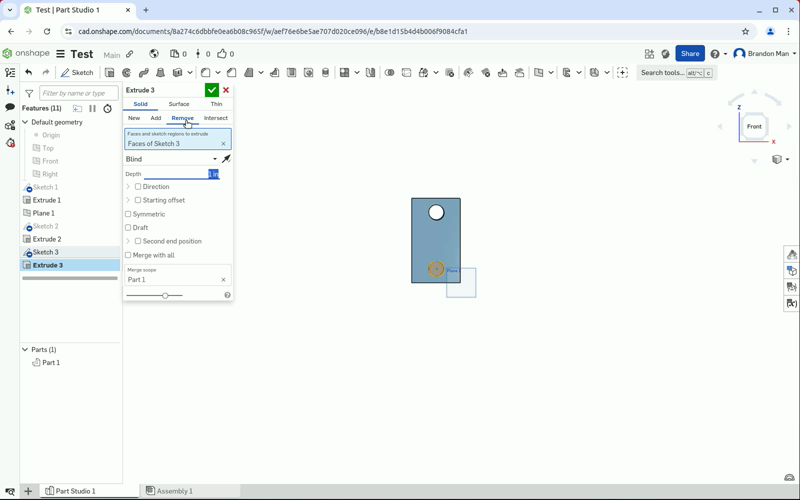
text(20.701)
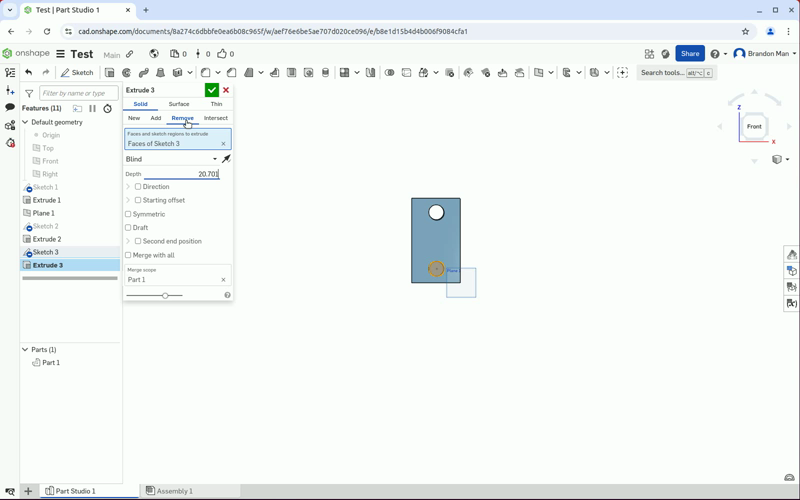
key(tab, 6)
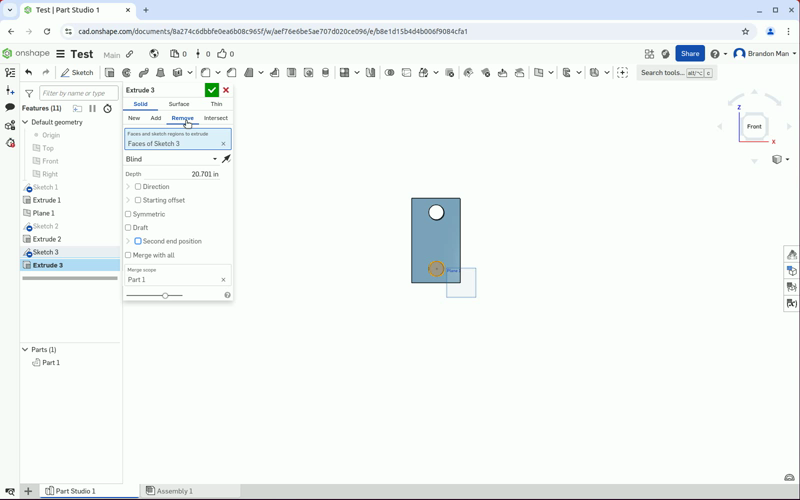
key(space)
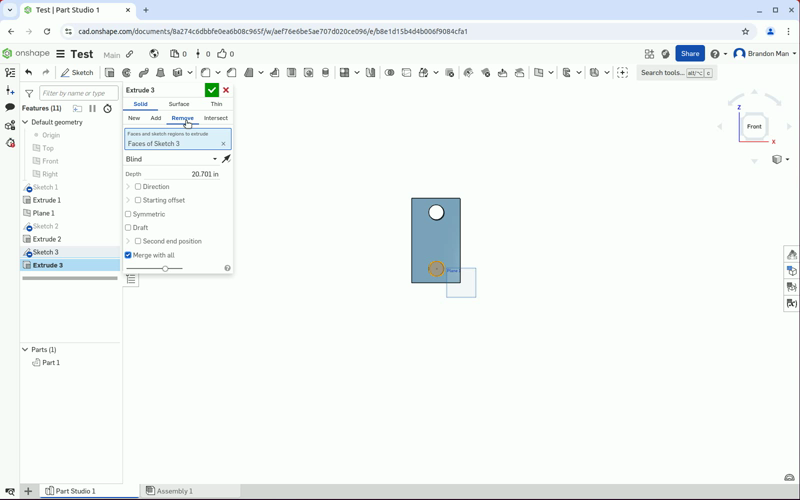
key(enter)
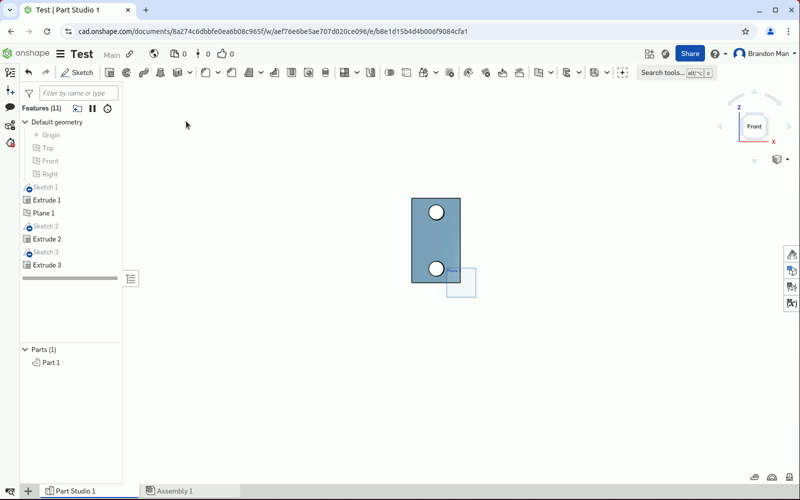
key(shift+h)
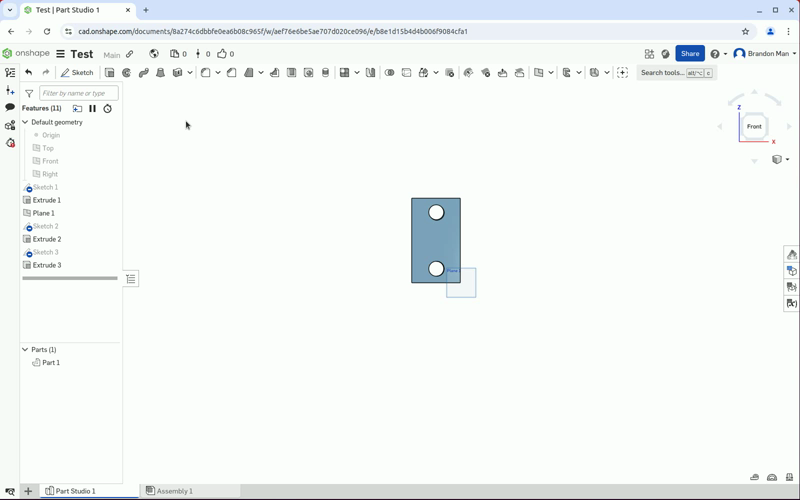
key(shift+h)
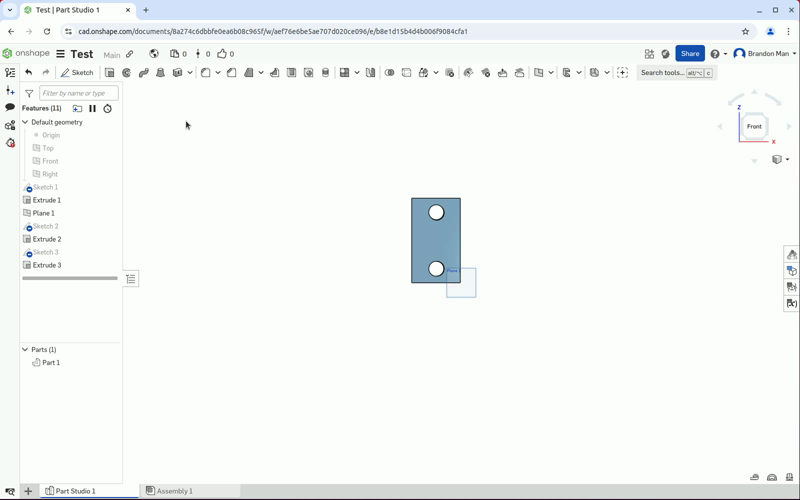
mouse_move(73, 189)
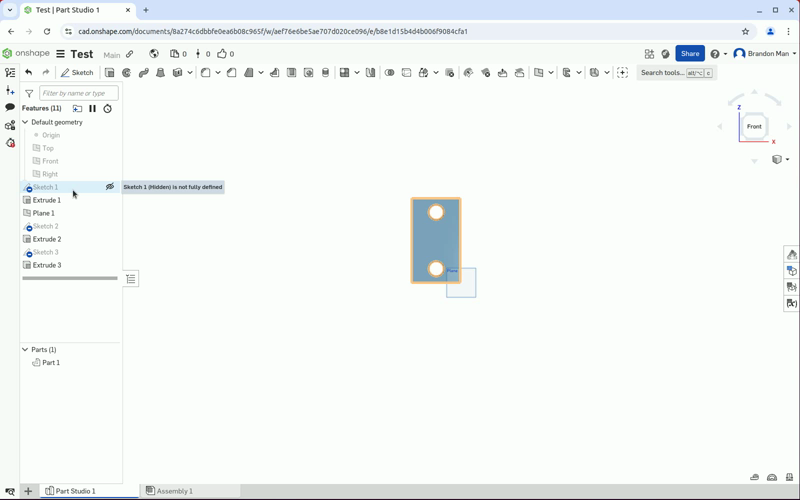
click(73, 189)
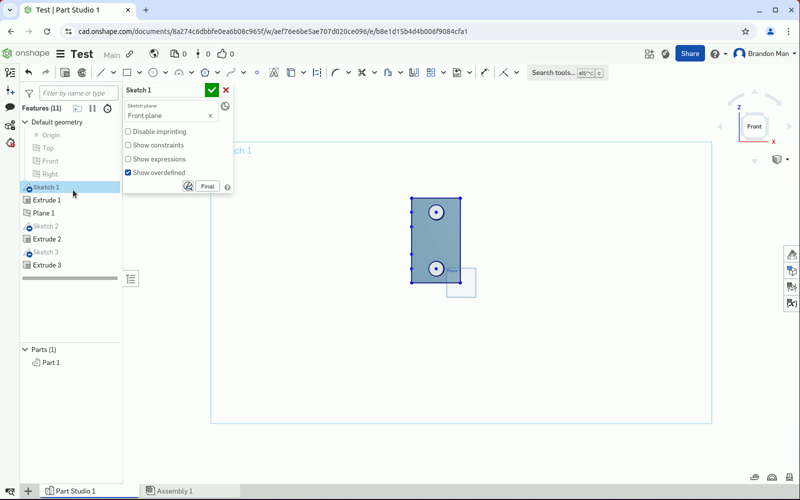
mouse_move(229, 92)
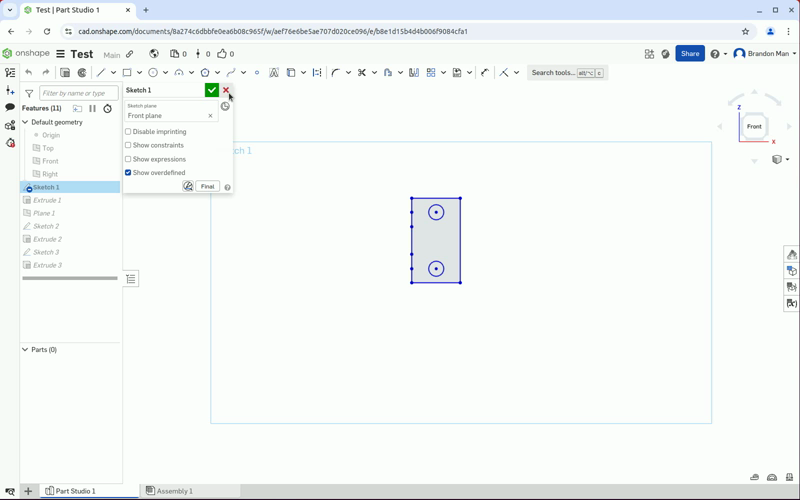
click(229, 92)
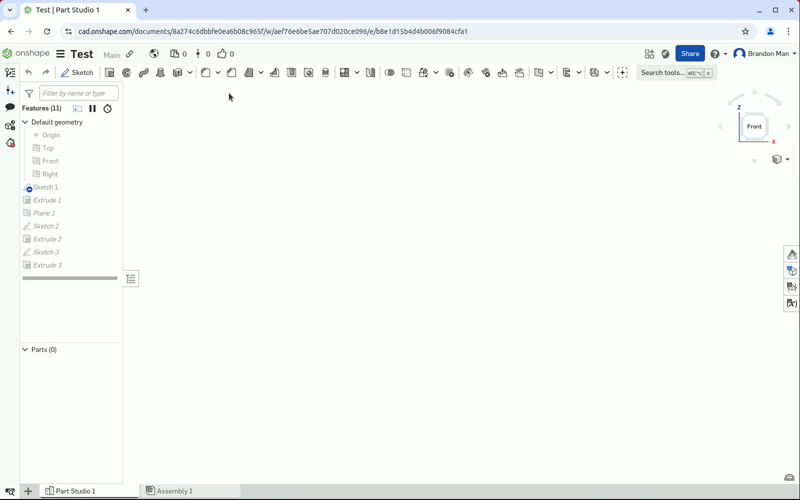
key(shift+s)
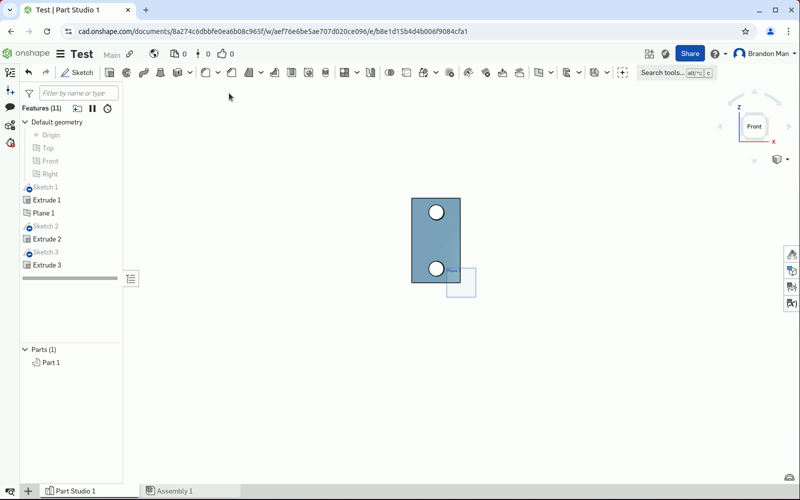
mouse_move(73, 215)
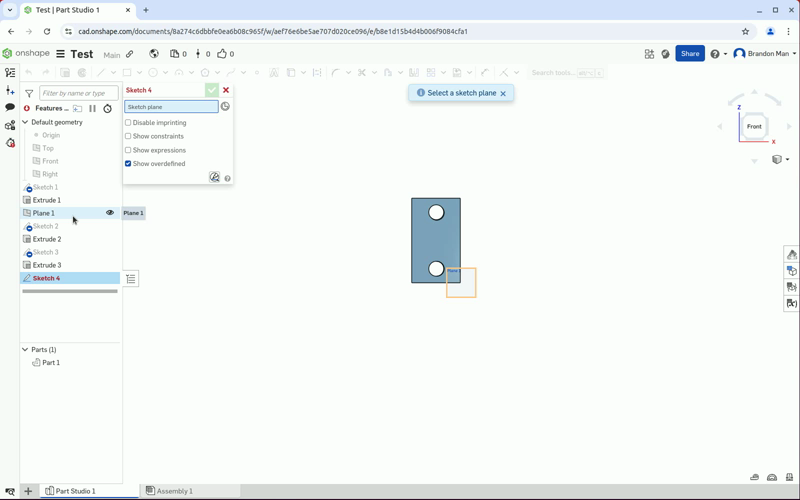
click(73, 215)
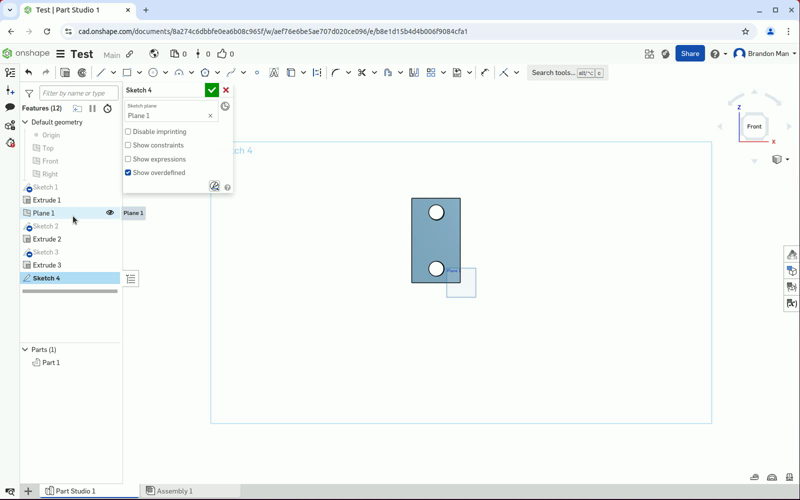
mouse_move(73, 352)
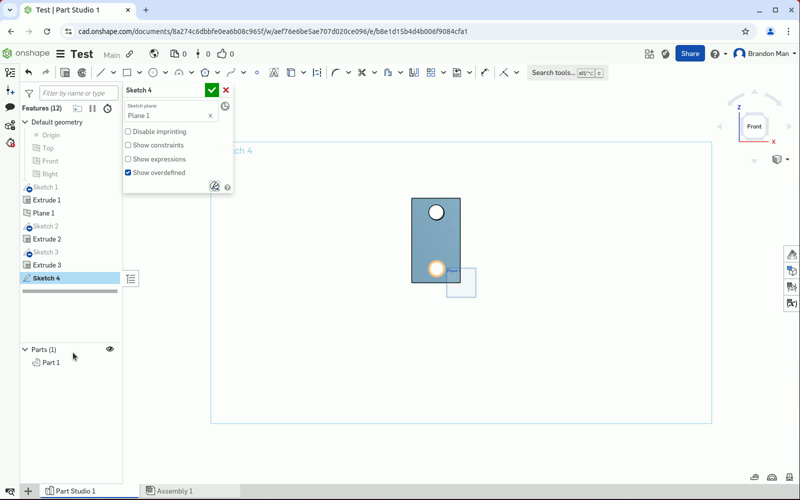
key(y)
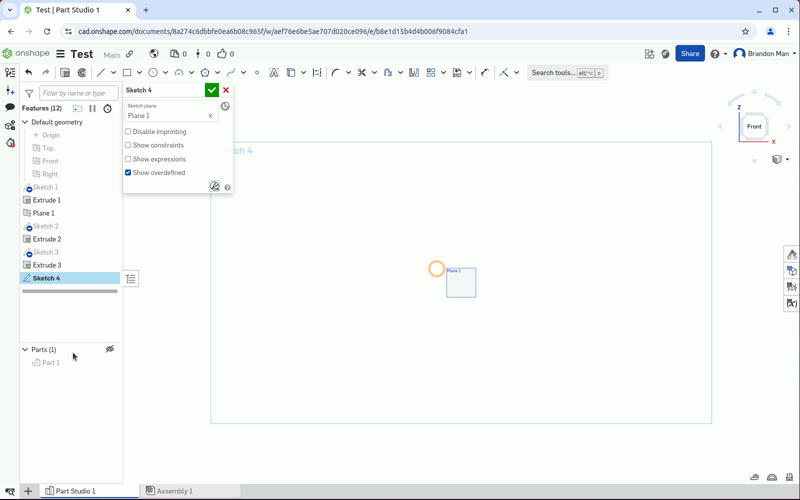
key(l)
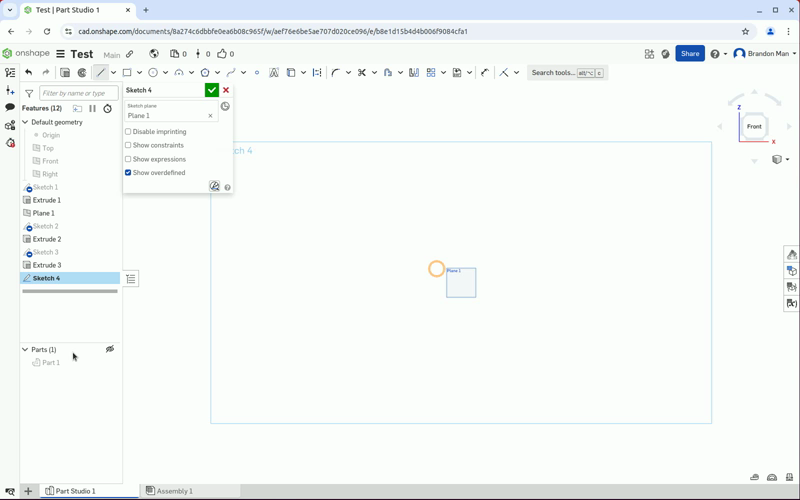
key_down(shift)
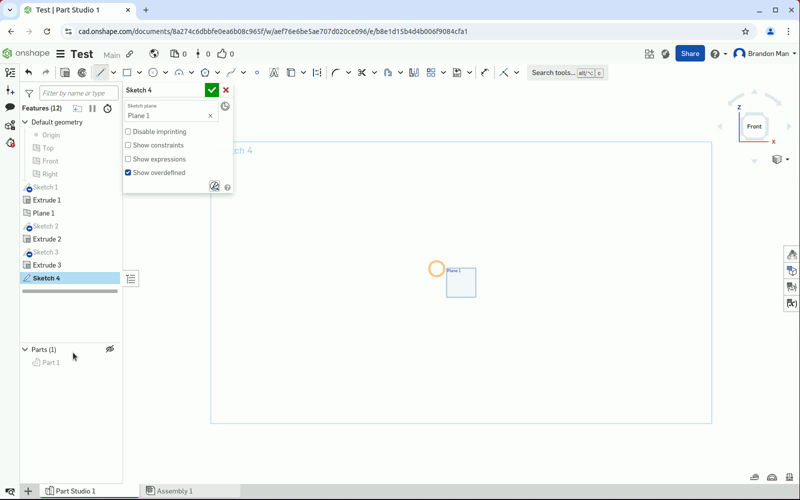
mouse_move(411, 226)
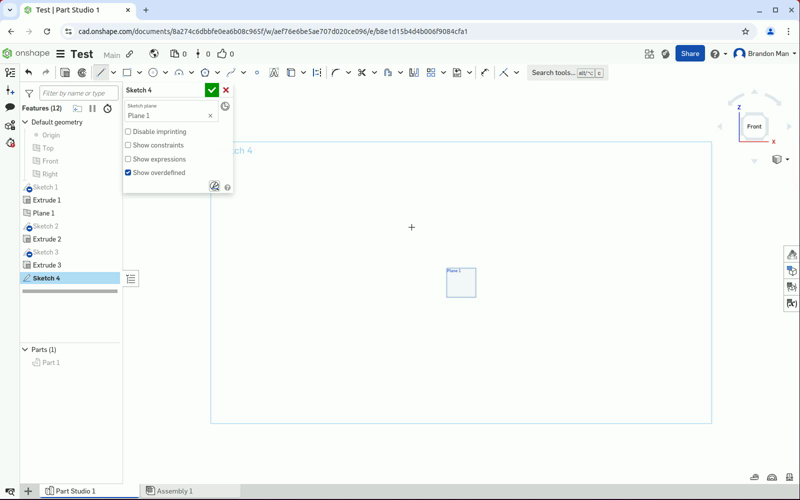
click(411, 226)
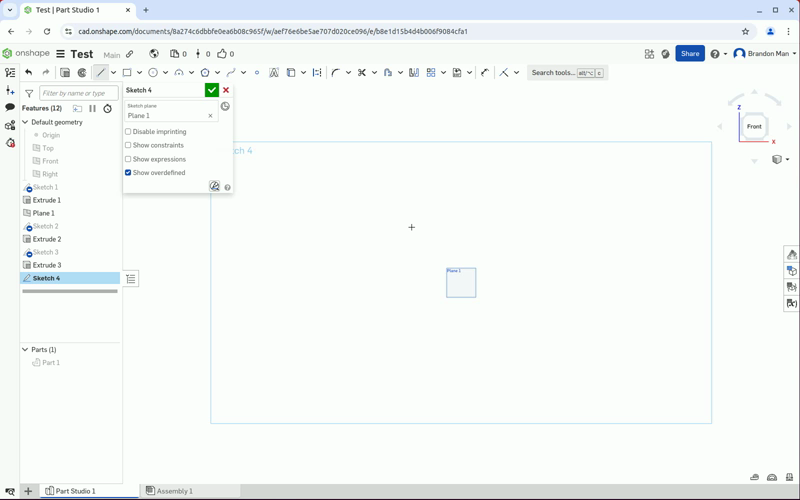
key_up(shift)
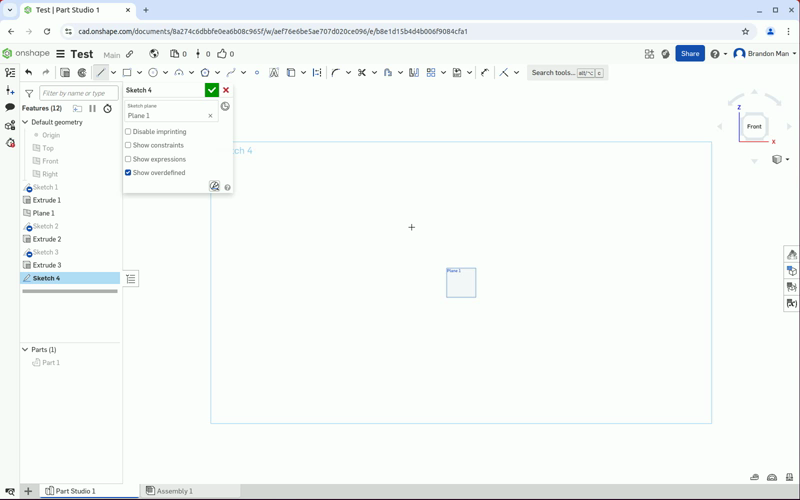
key_down(shift)
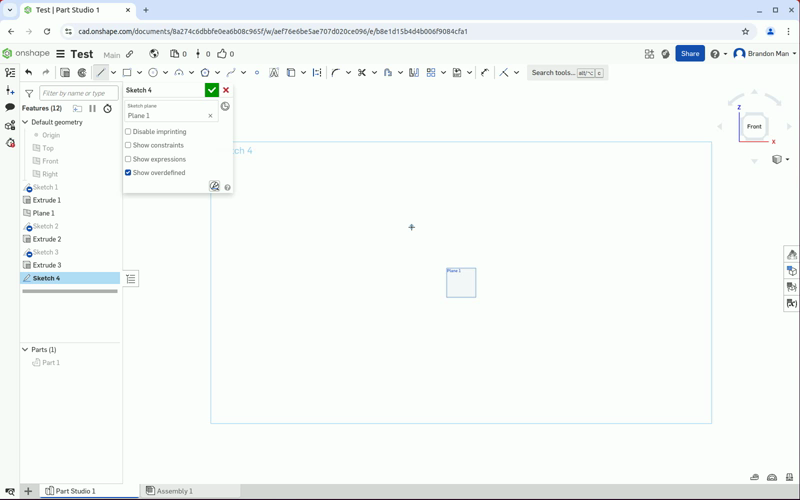
mouse_move(441, 226)
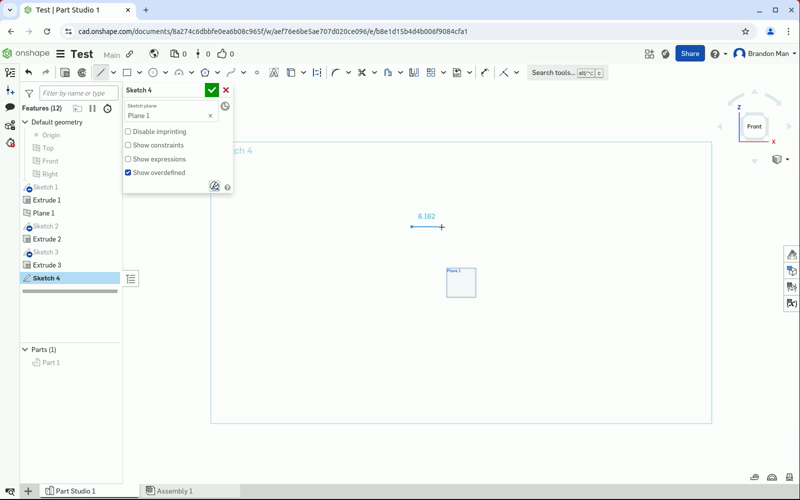
mouse_move(461, 226)
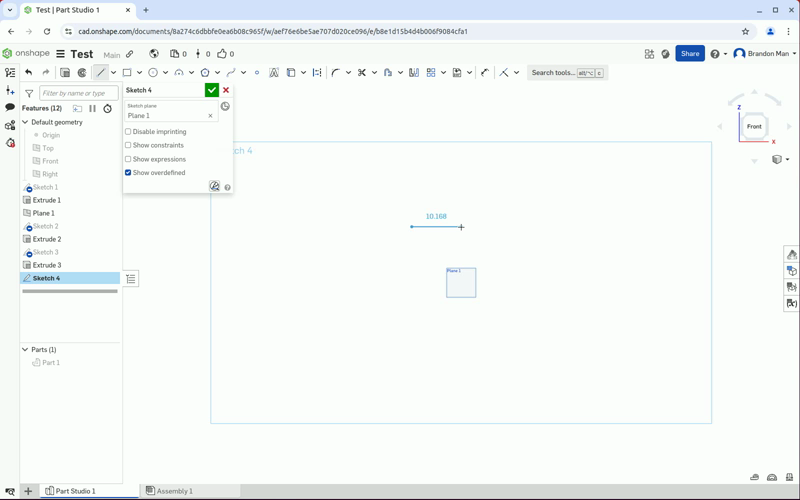
click(461, 226)
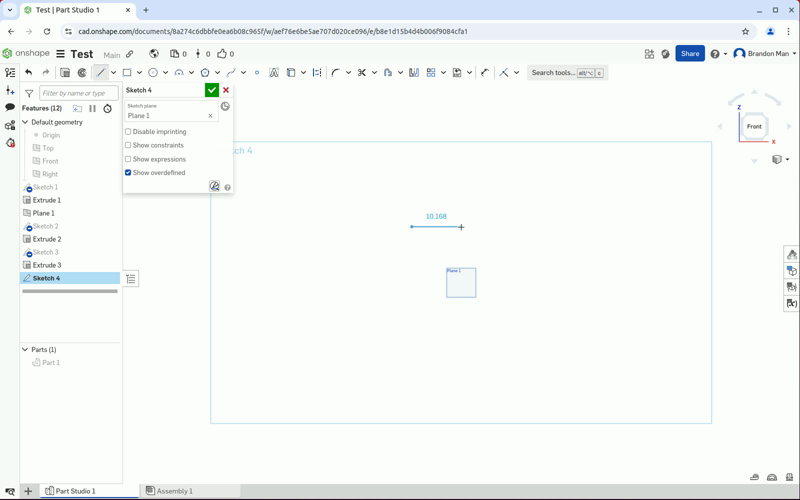
key_up(shift)
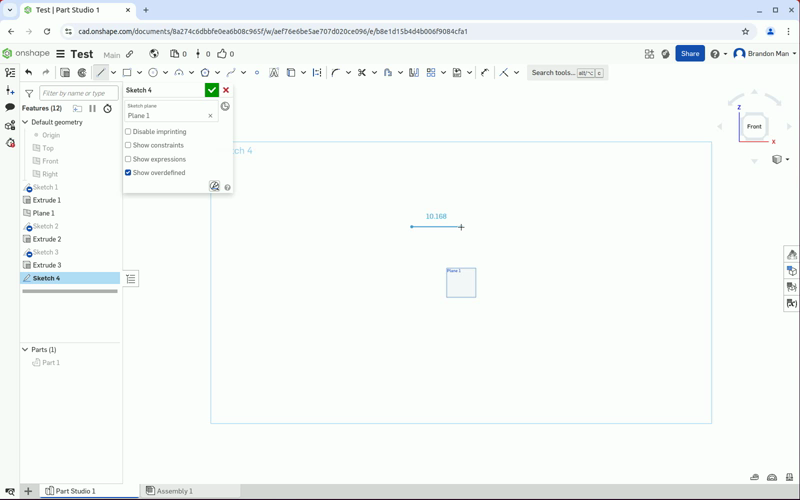
key_down(shift)
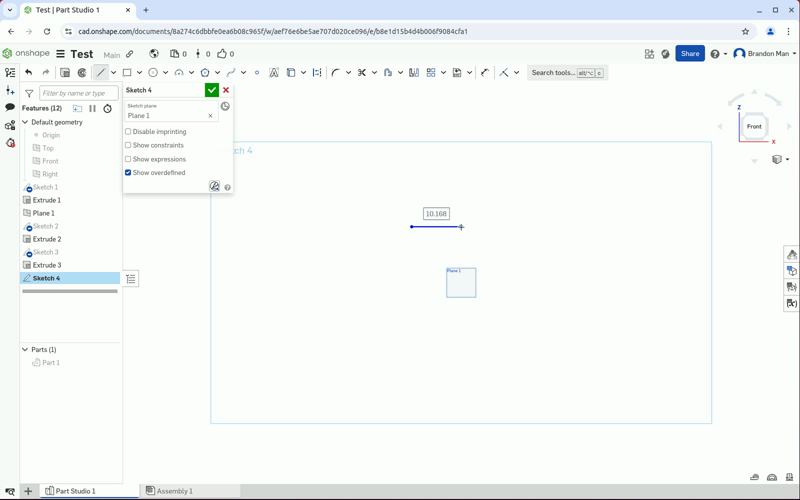
mouse_move(491, 226)
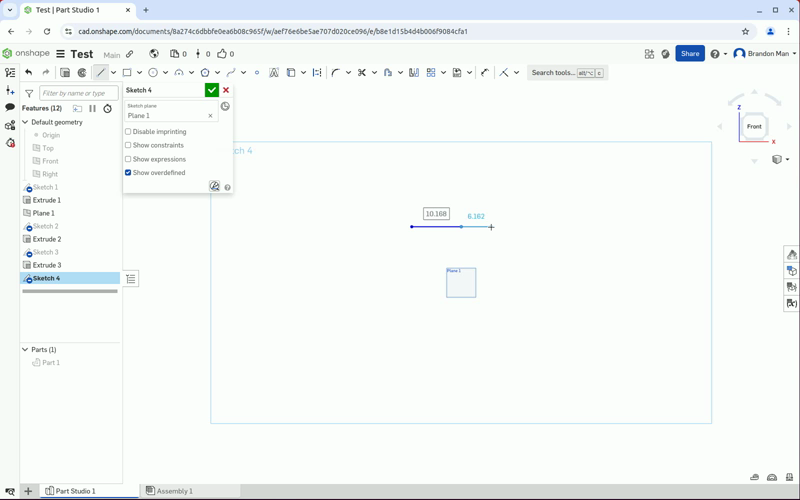
mouse_move(461, 198)
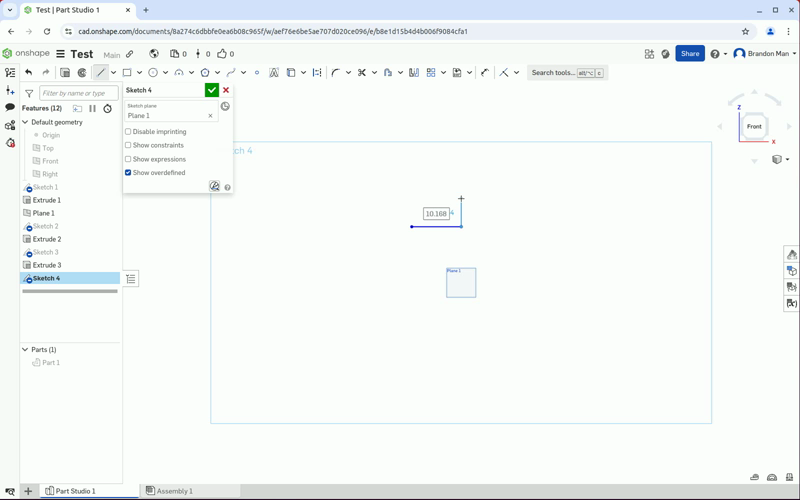
click(461, 198)
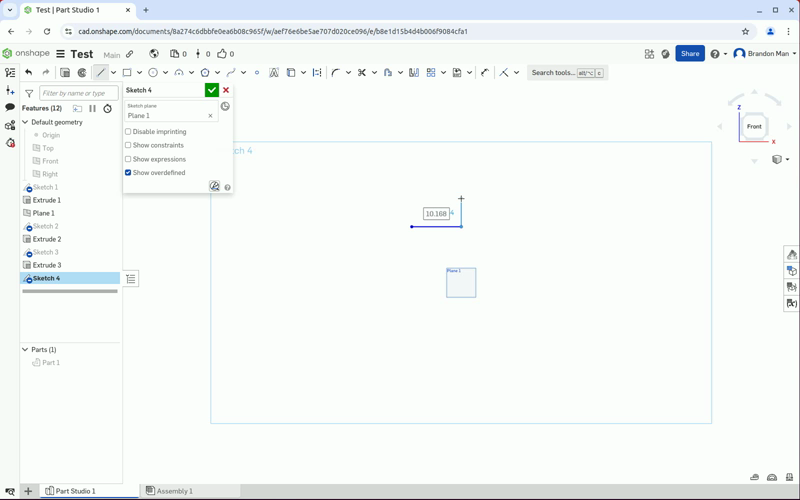
key_up(shift)
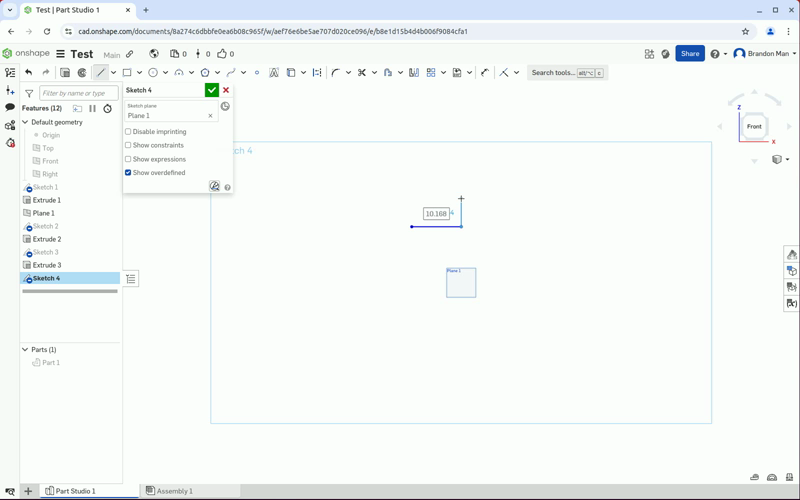
key_down(shift)
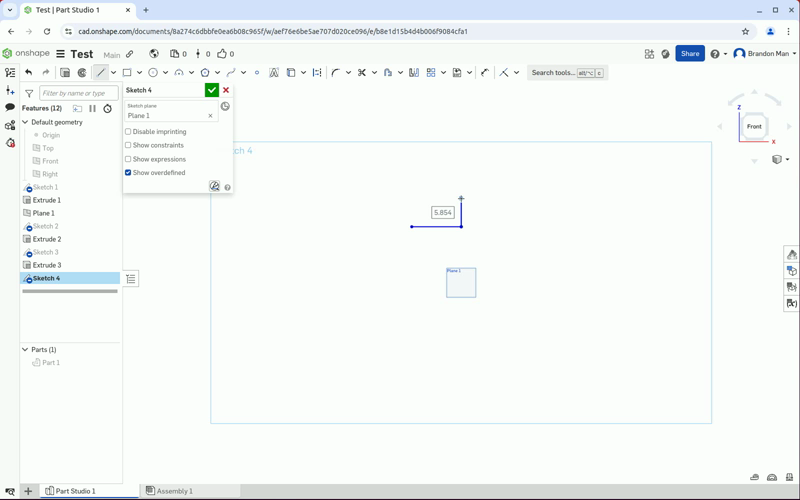
mouse_move(491, 198)
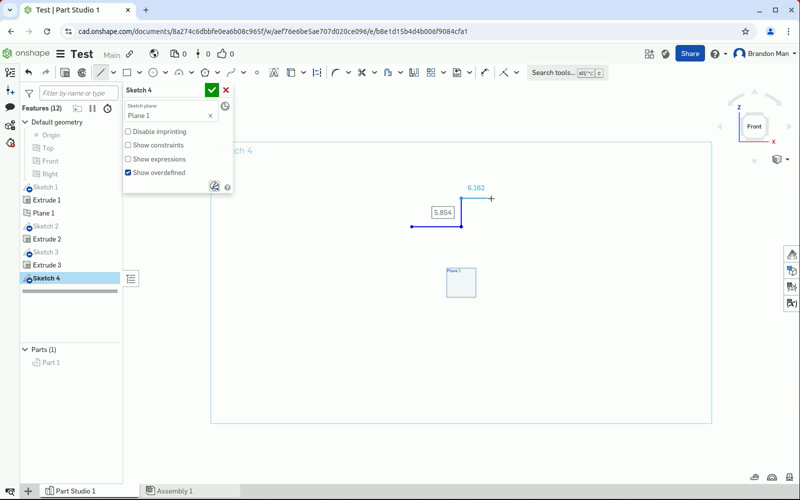
mouse_move(411, 198)
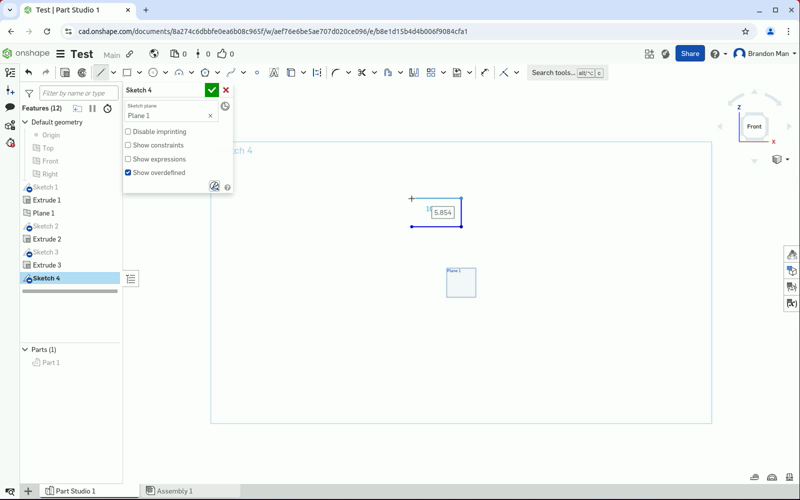
click(411, 198)
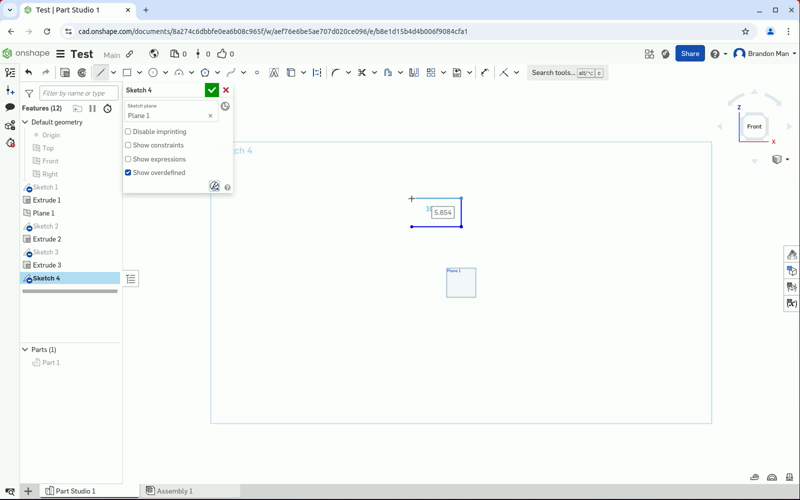
key_up(shift)
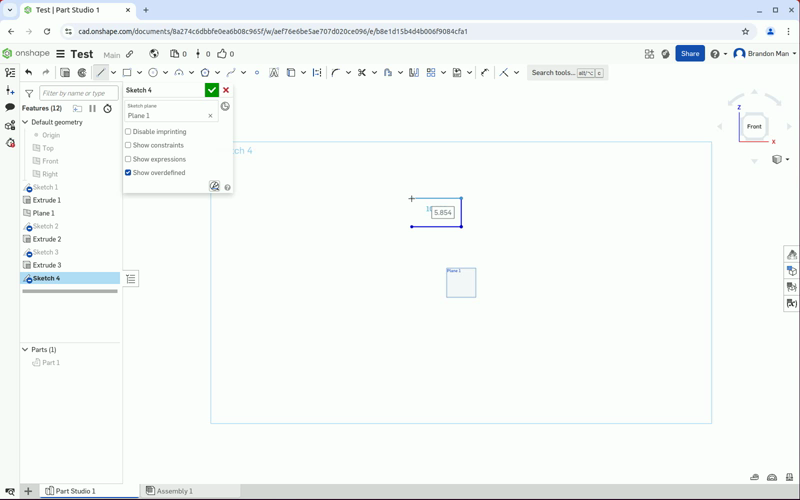
mouse_move(441, 198)
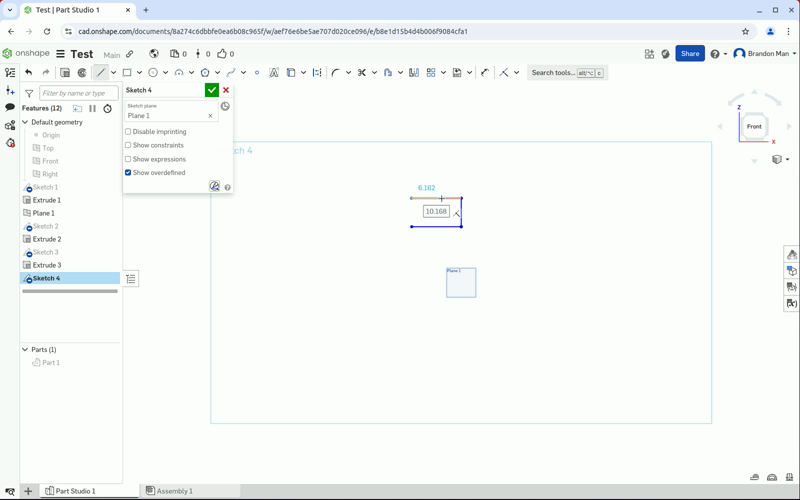
key_down(shift)
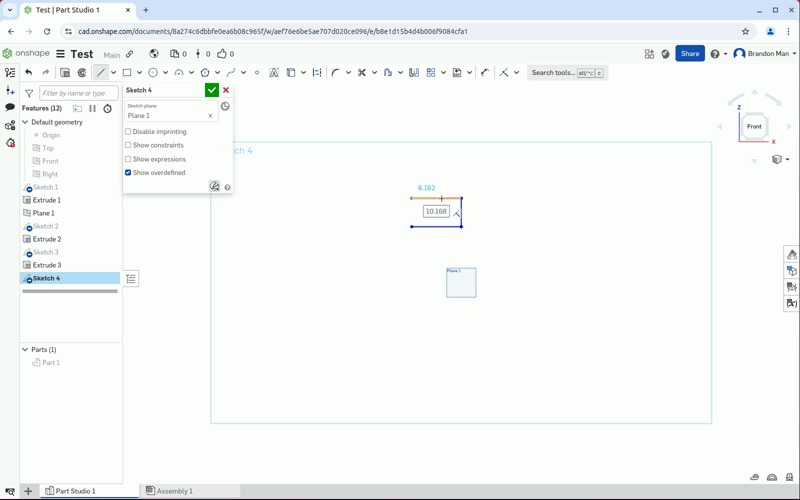
mouse_move(411, 226)
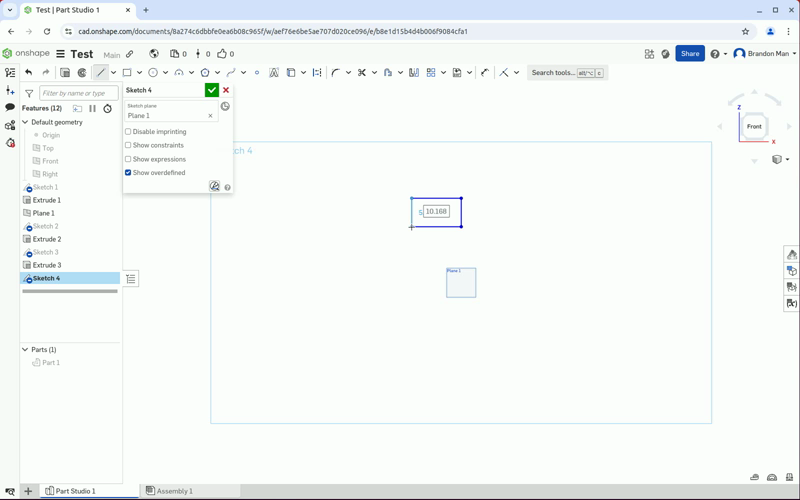
key_up(shift)
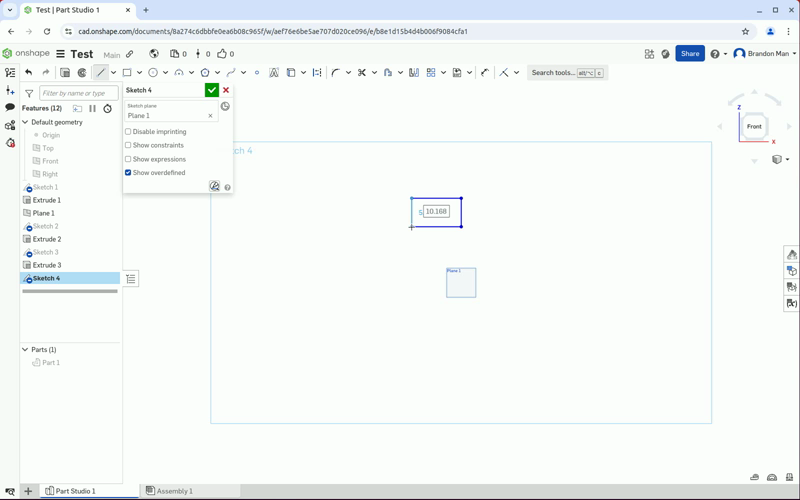
click(411, 226)
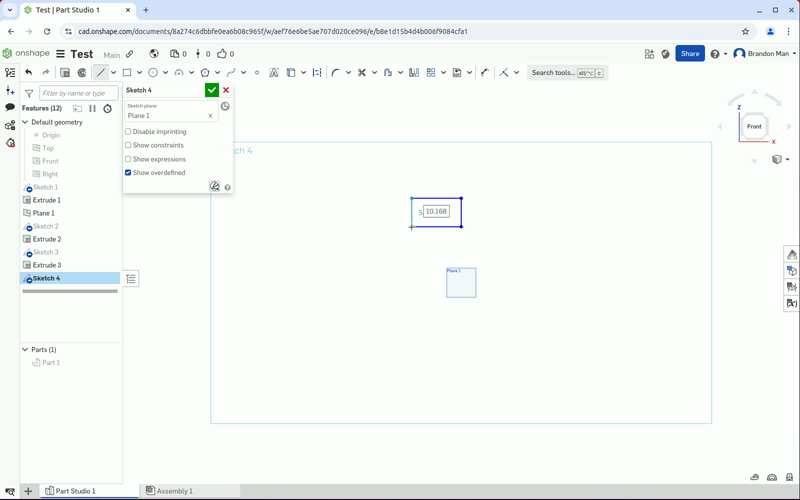
key(esc)
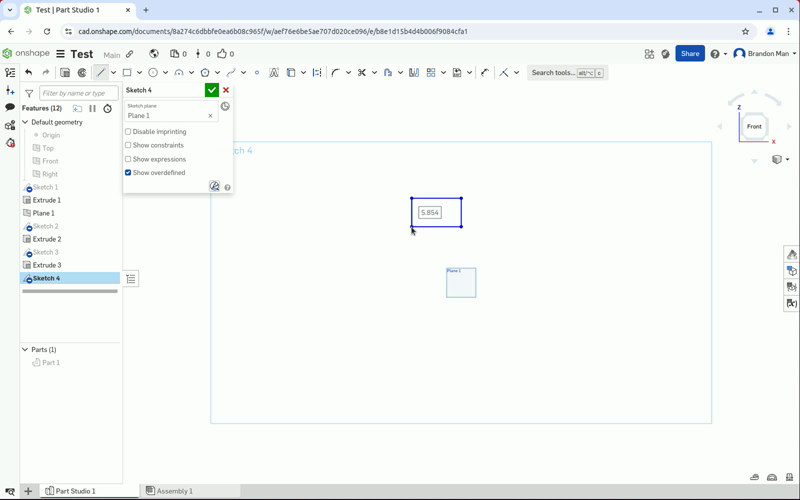
key(c)
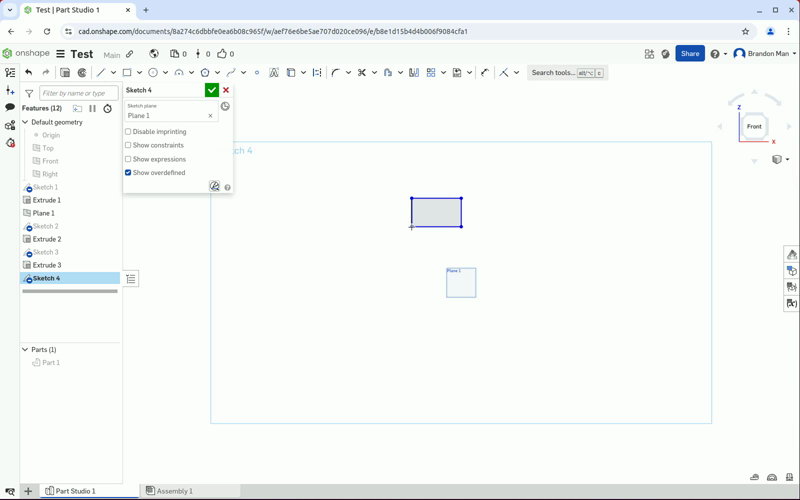
key_down(shift)
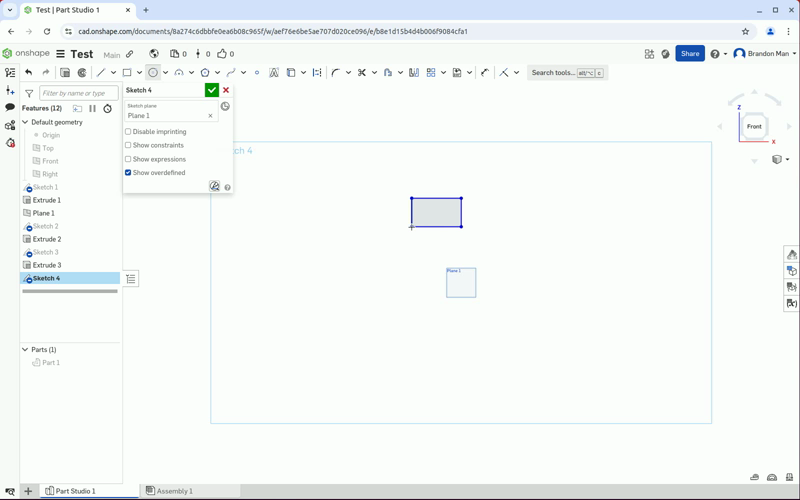
mouse_move(436, 212)
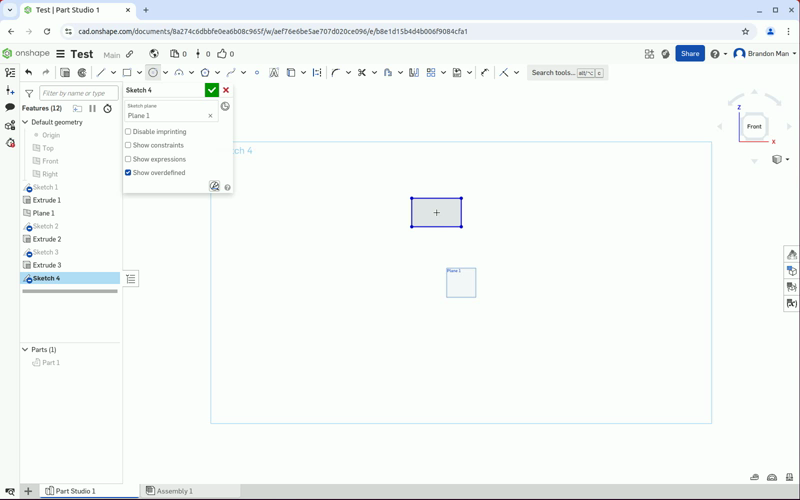
click(436, 212)
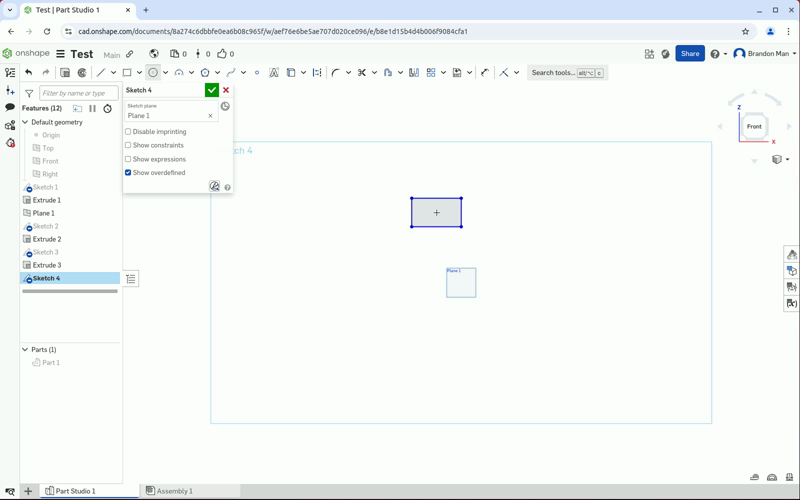
key_up(shift)
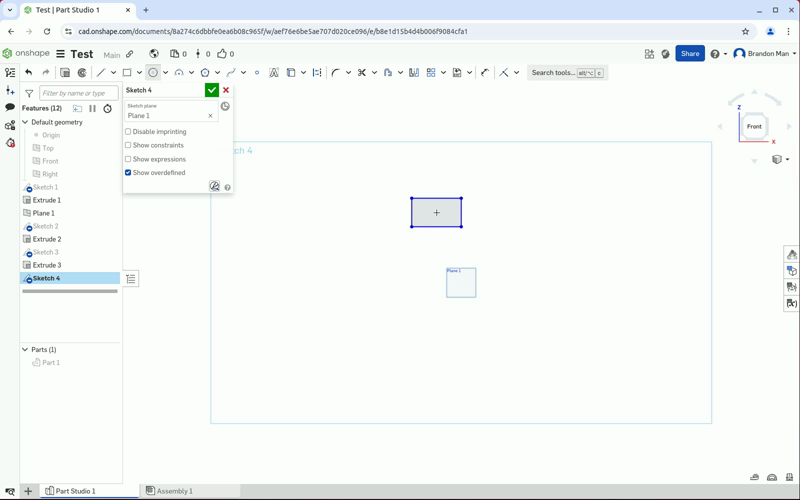
mouse_move(444, 212)
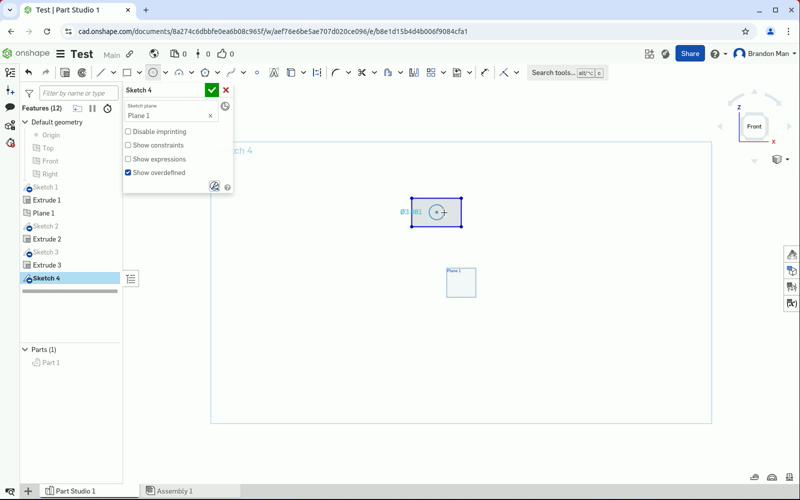
click(444, 212)
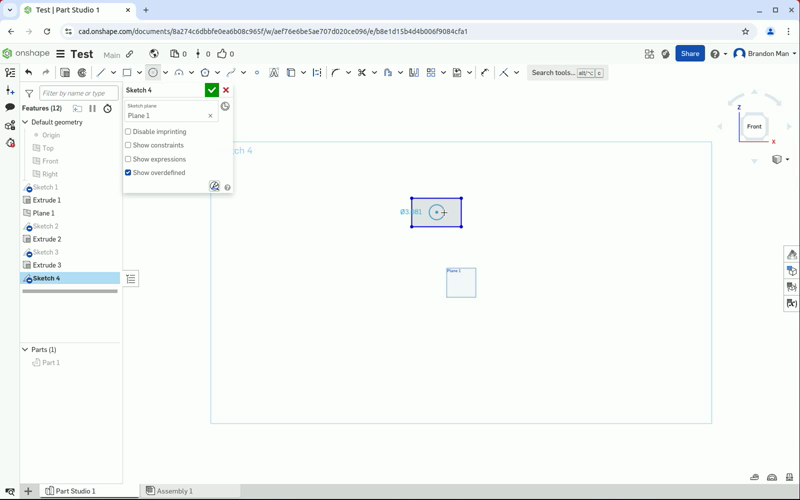
key(esc)
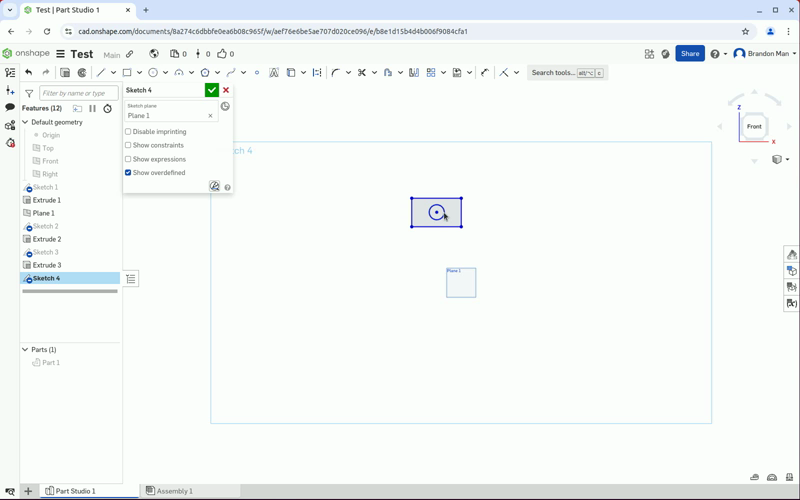
mouse_move(446, 209)
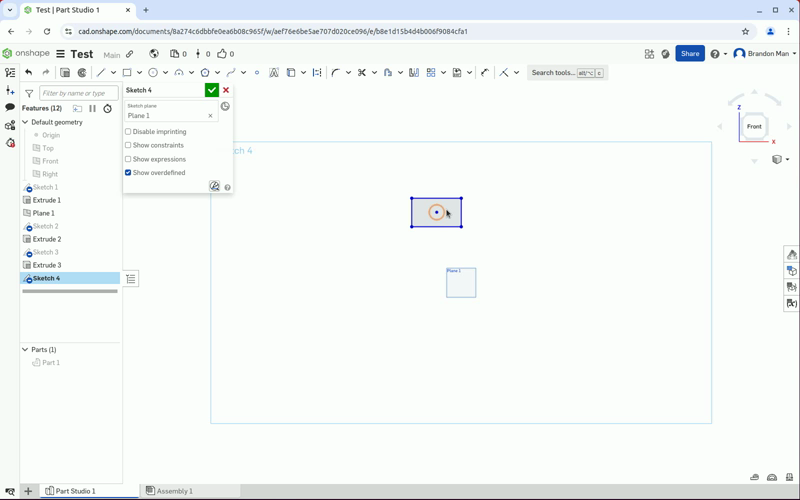
scroll(6)
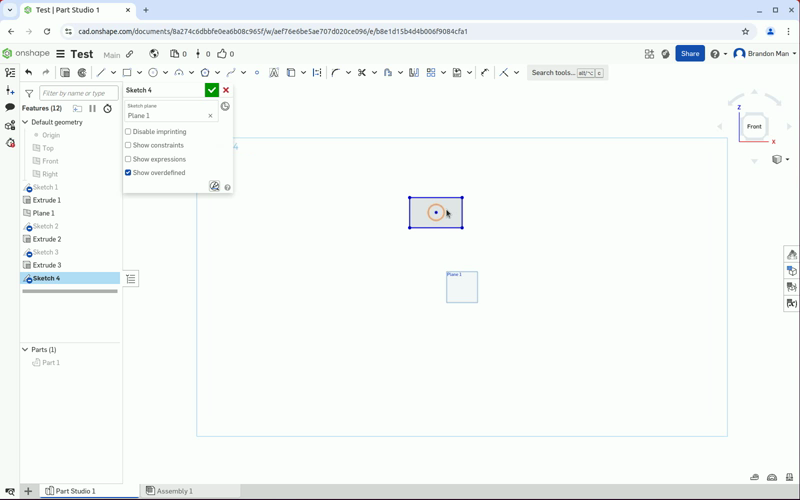
scroll(6)
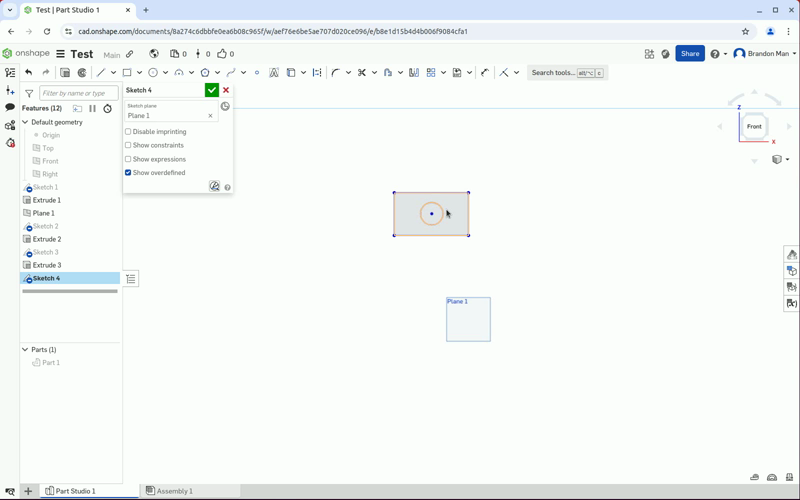
scroll(6)
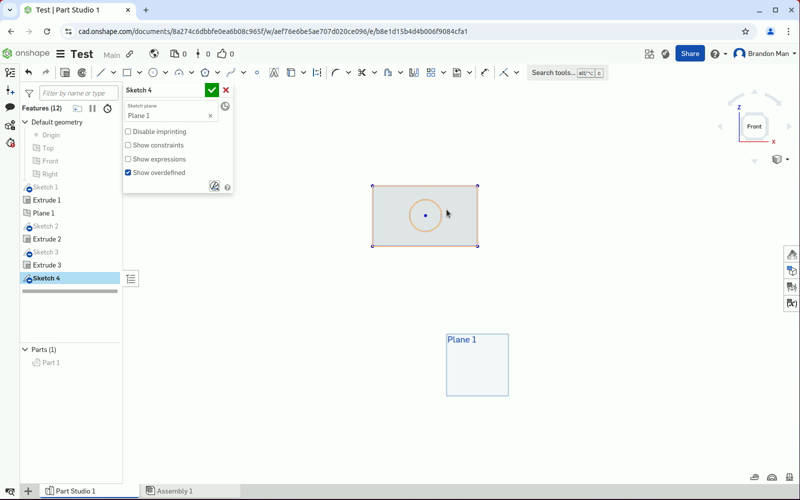
scroll(6)
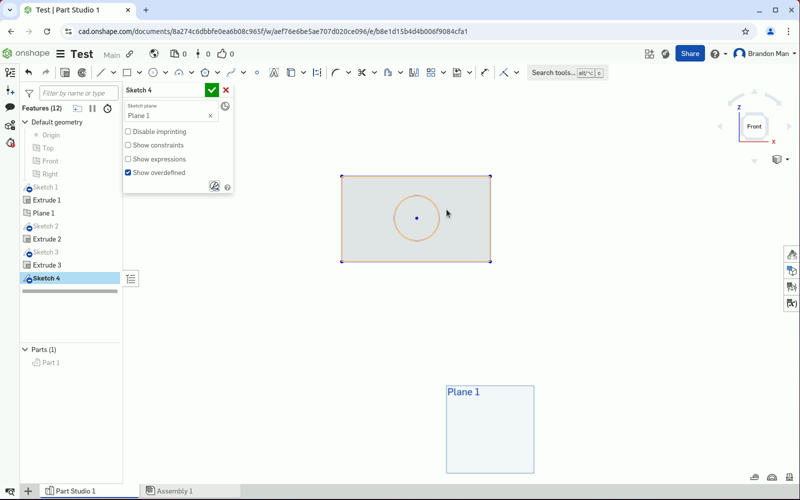
scroll(6)
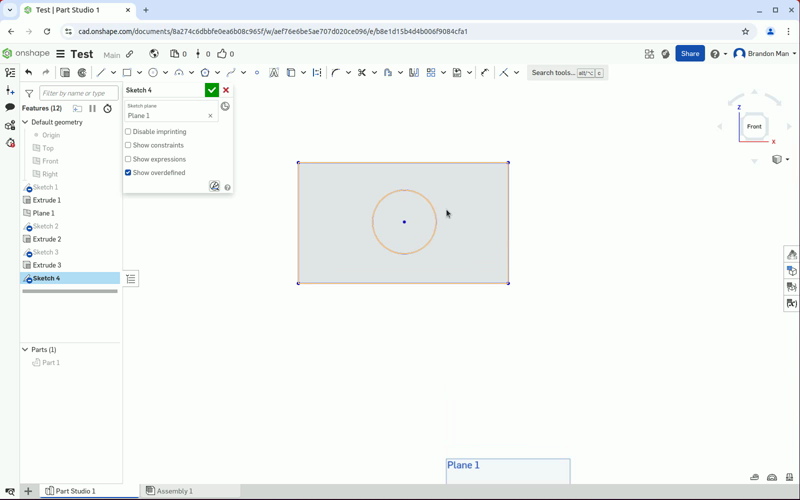
scroll(6)
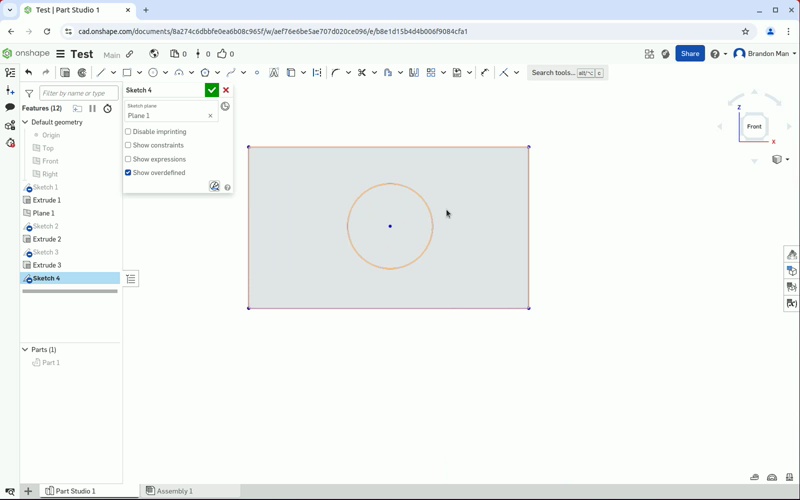
scroll(6)
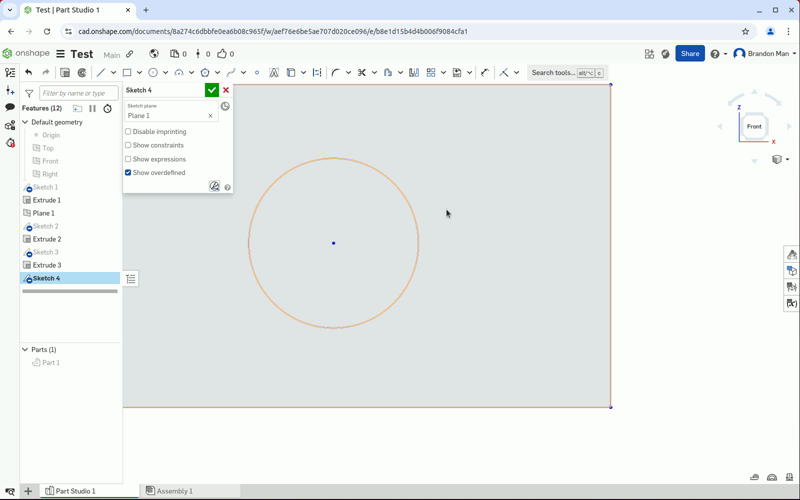
click(446, 209)
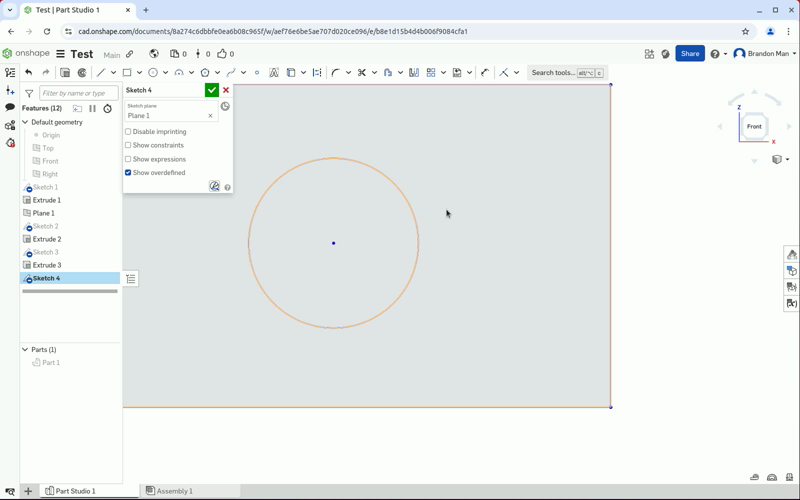
scroll(-6)
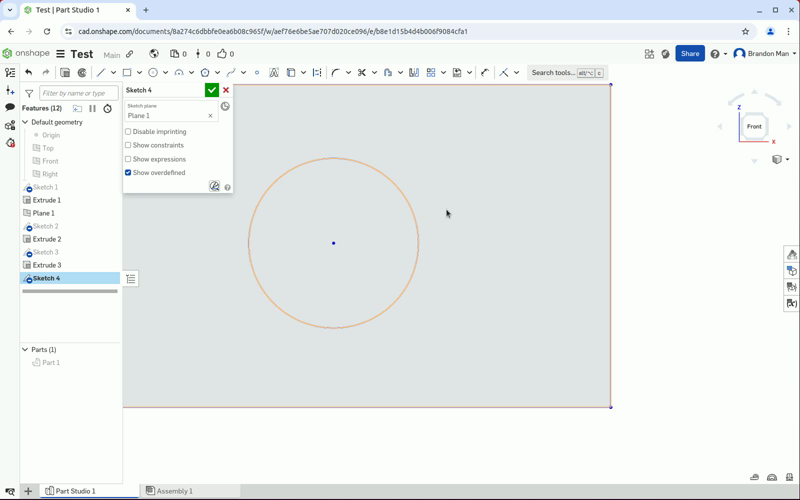
scroll(-6)
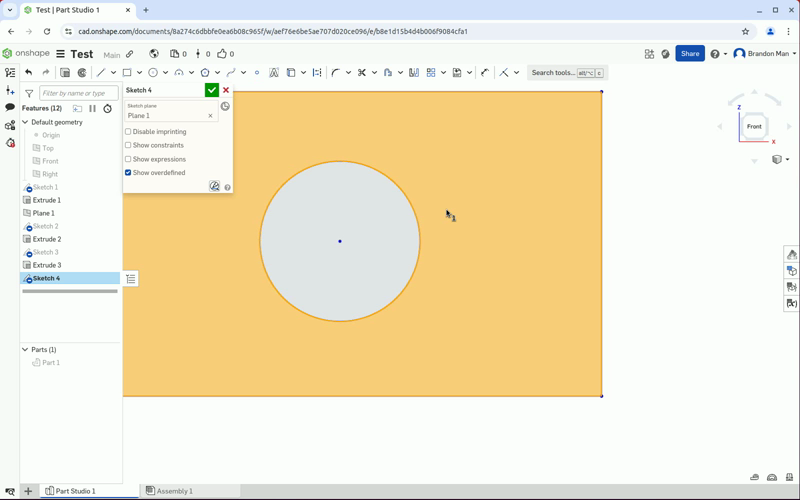
scroll(-6)
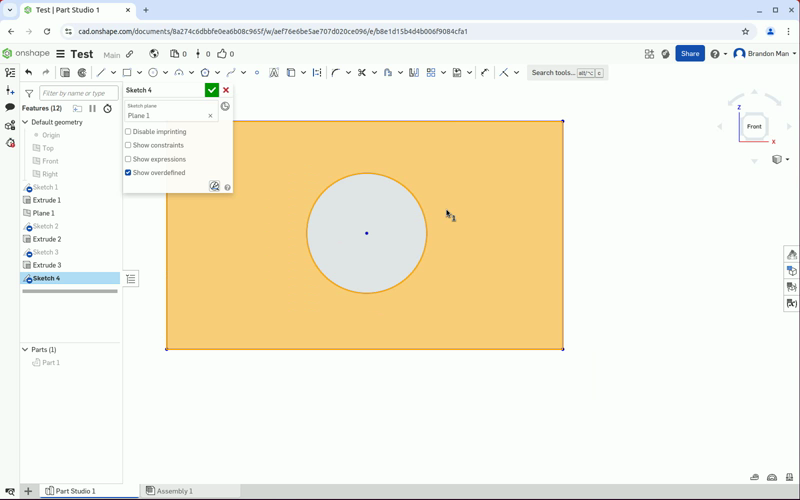
scroll(-6)
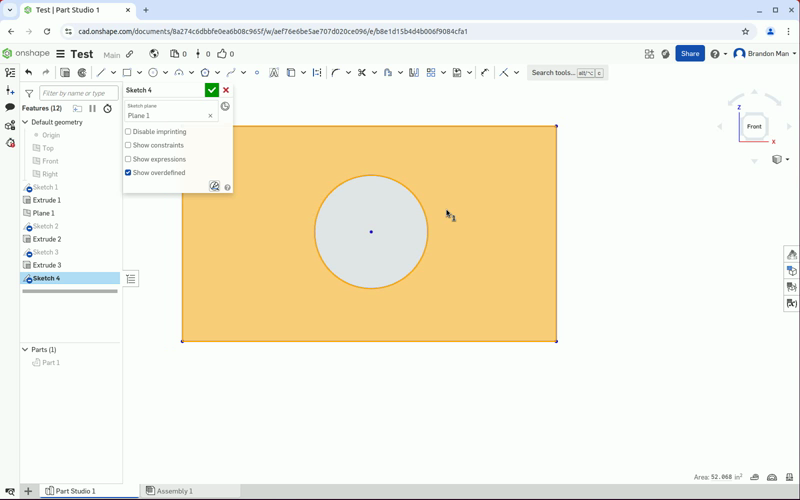
scroll(-6)
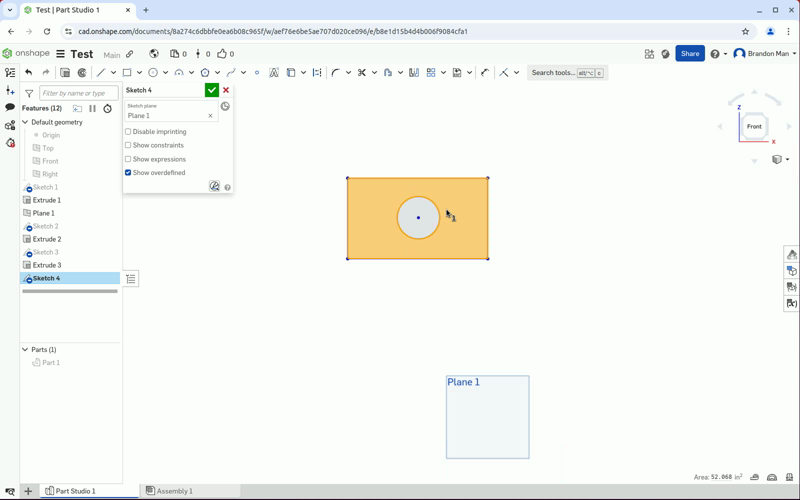
scroll(-6)
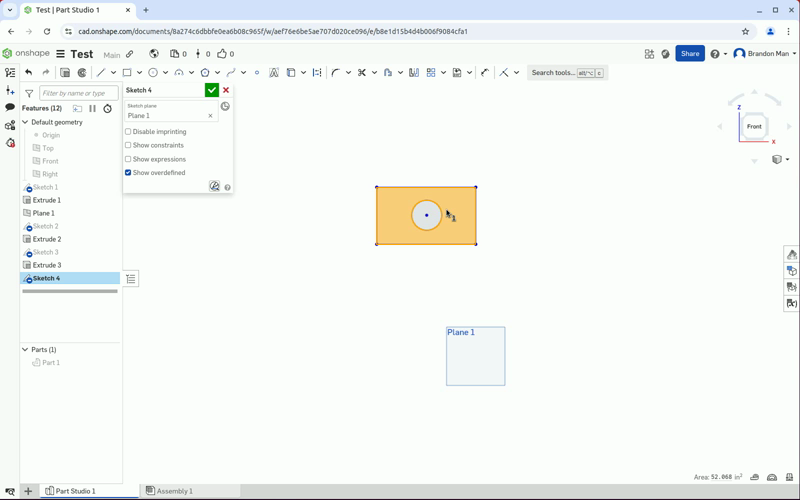
scroll(-6)
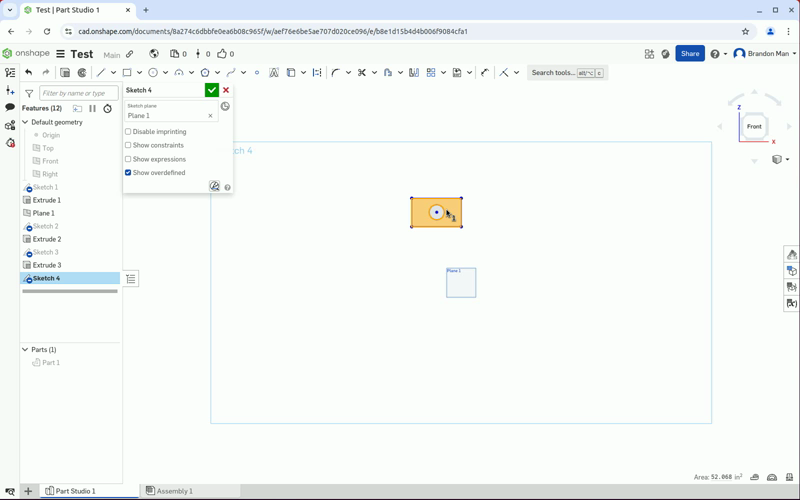
mouse_move(73, 352)
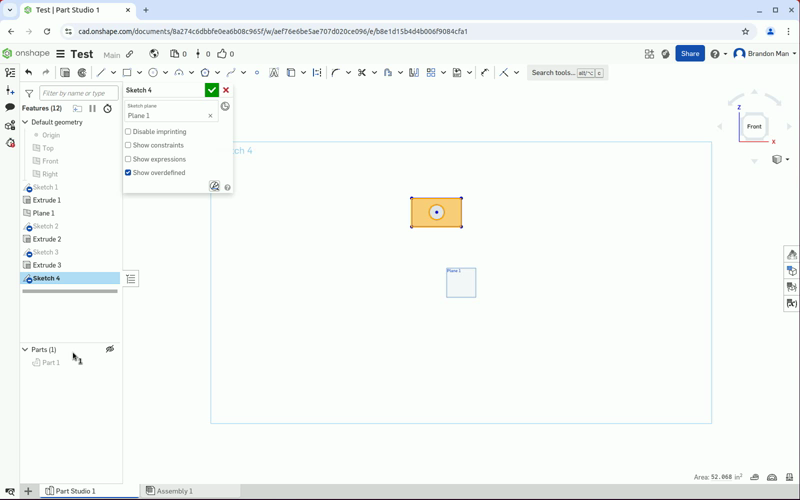
key(shift+y)
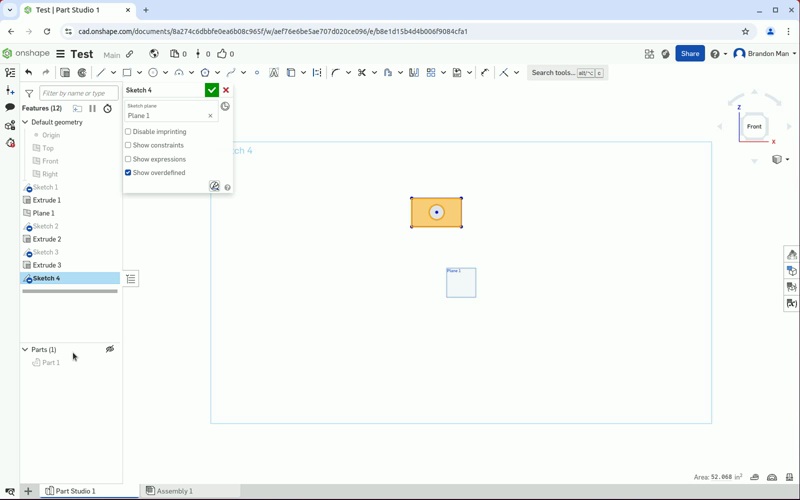
key(shift+e)
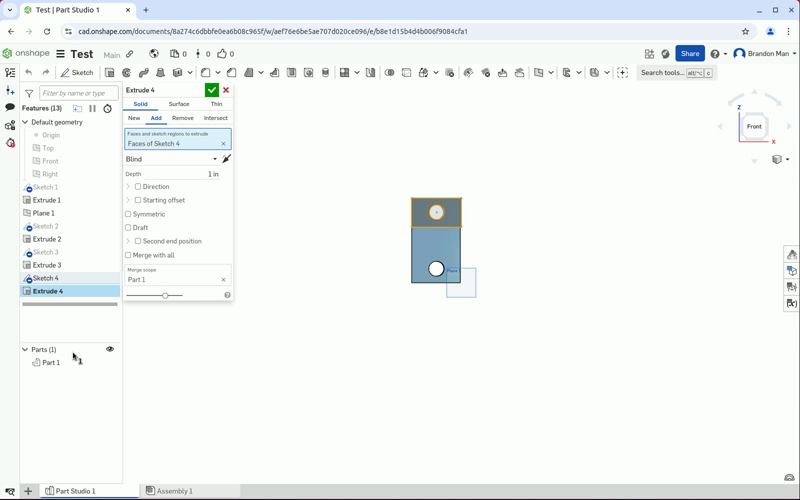
mouse_move(143, 106)
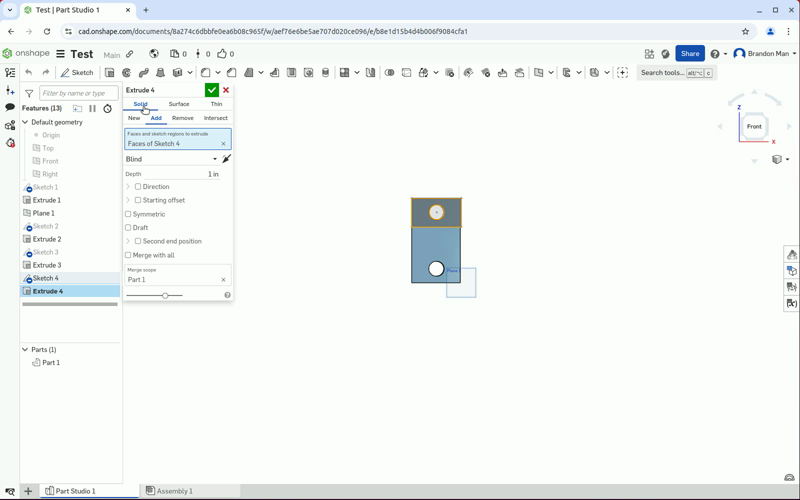
click(143, 106)
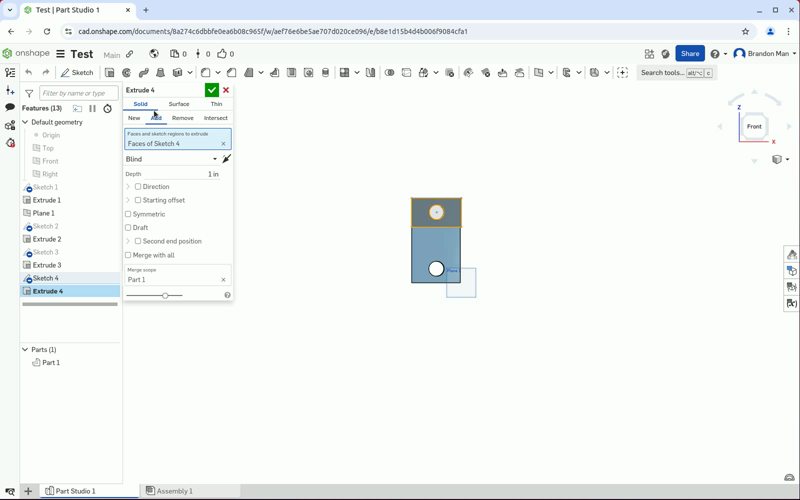
mouse_move(186, 120)
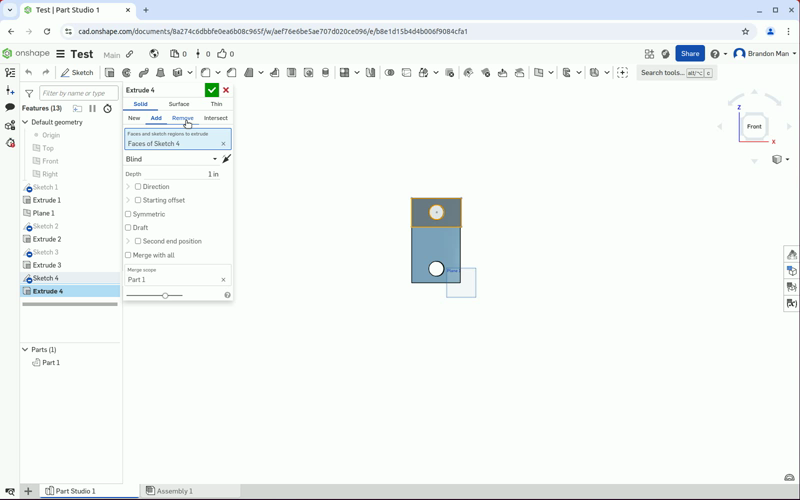
click(186, 120)
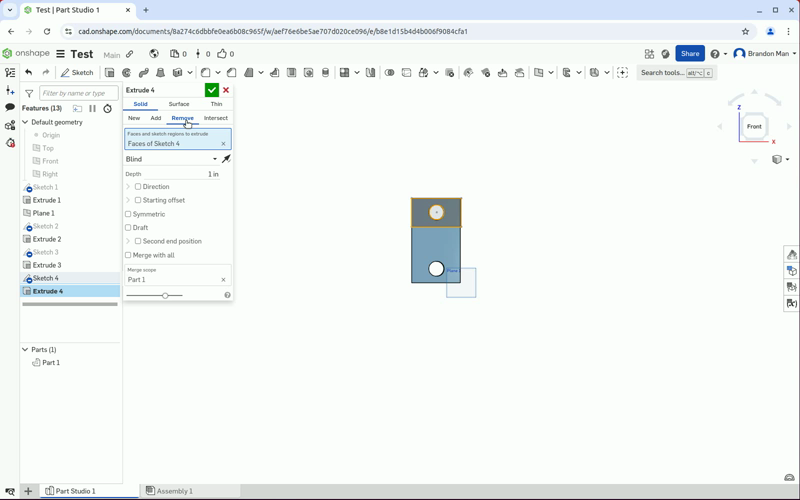
key(tab, 4)
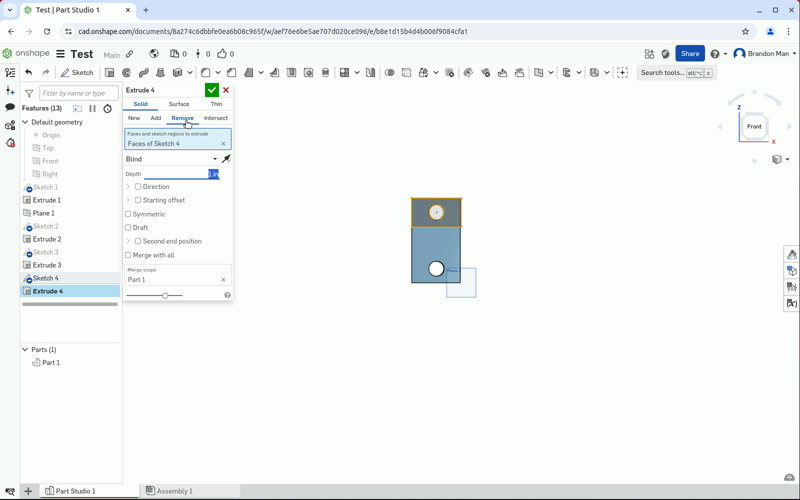
text(20.701)
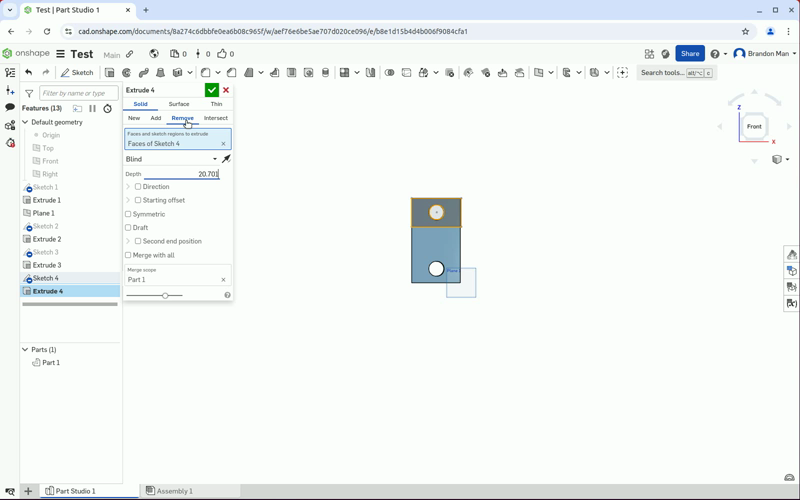
key(tab, 6)
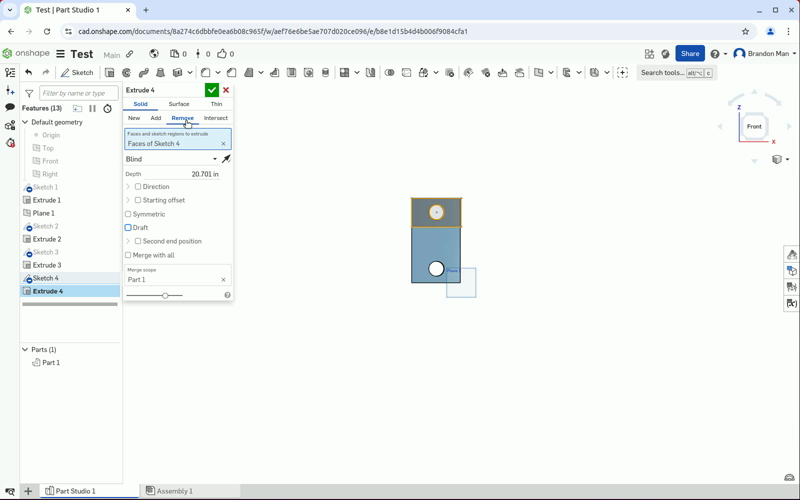
key(space)
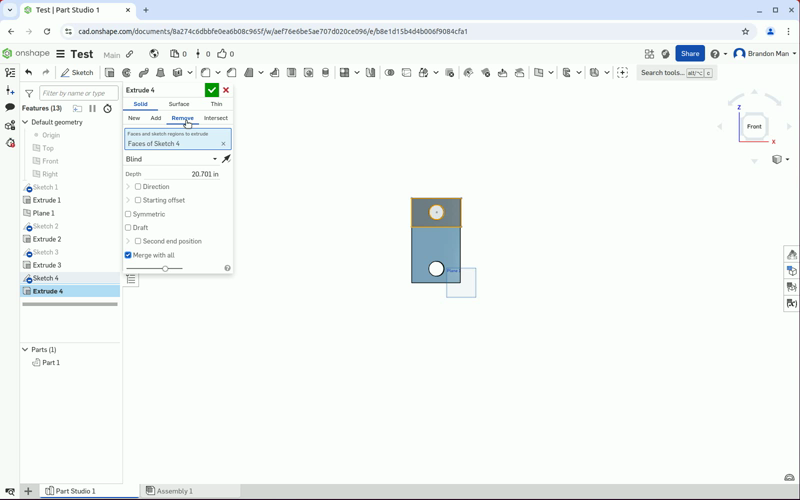
key(enter)
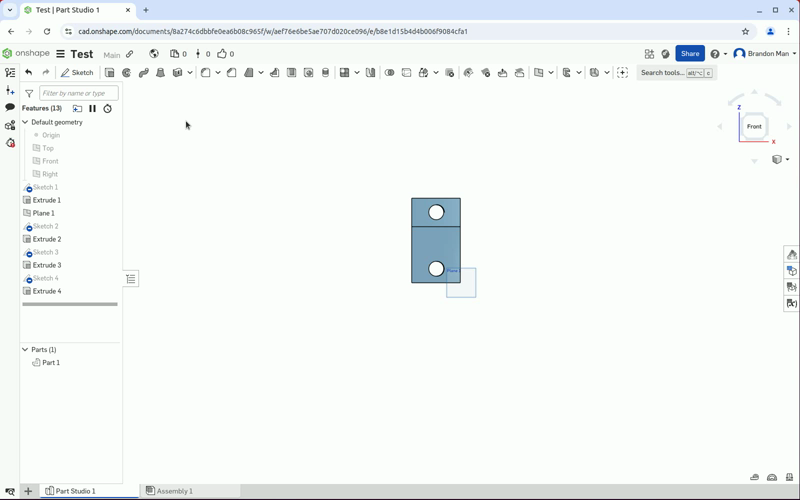
key(shift+h)
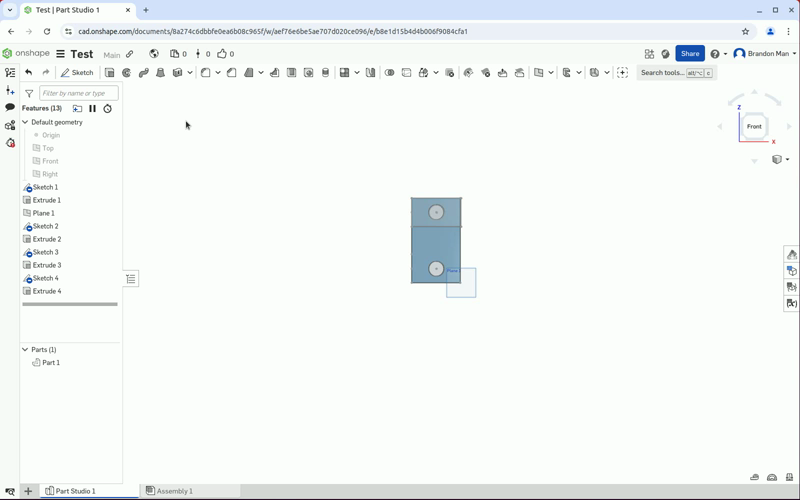
key(shift+h)
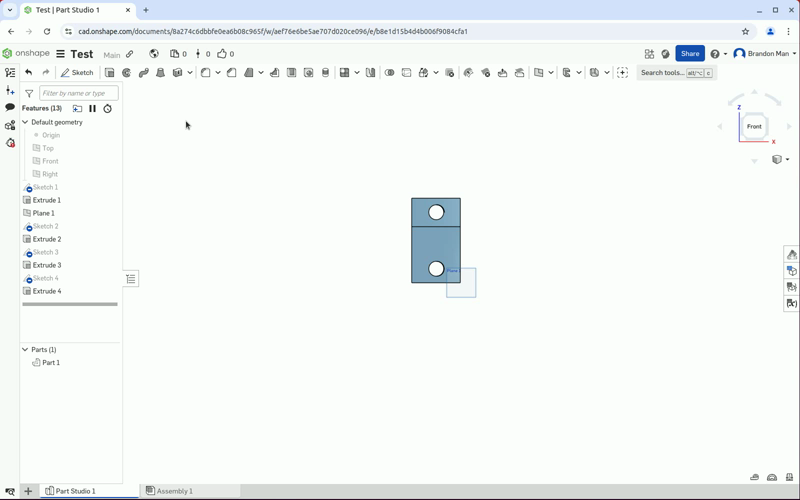
mouse_move(73, 189)
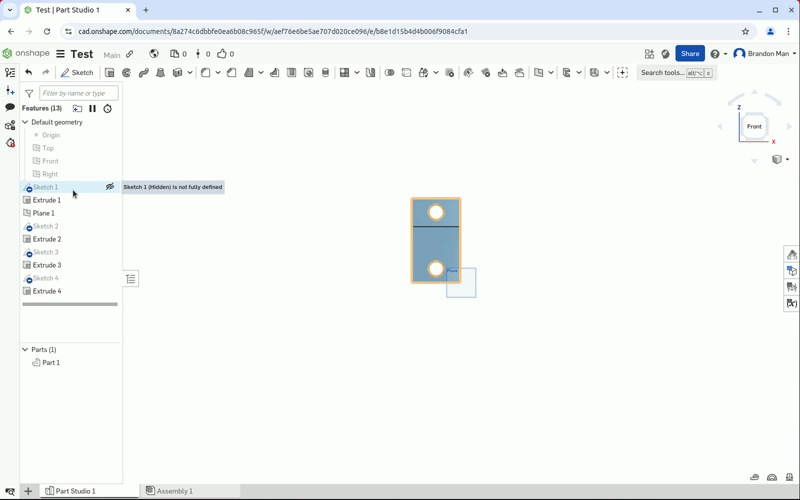
click(73, 189)
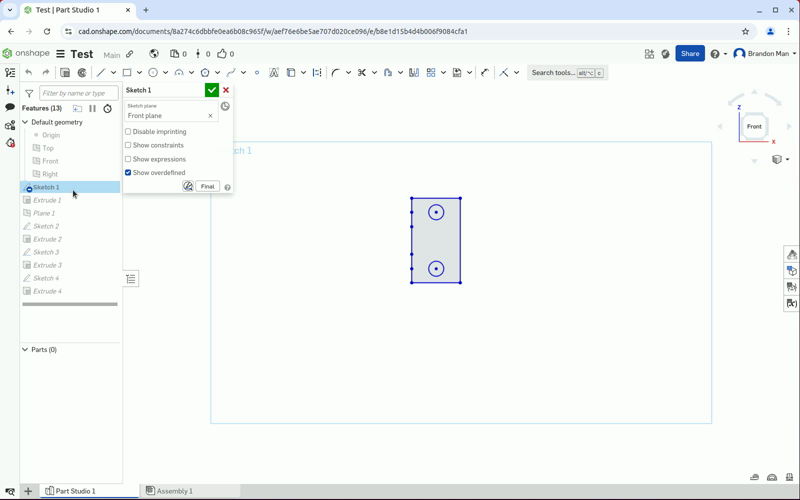
mouse_move(229, 92)
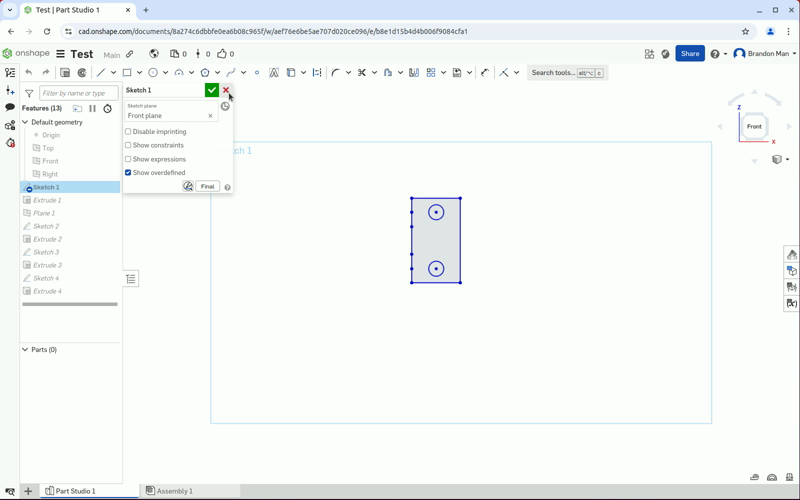
click(229, 92)
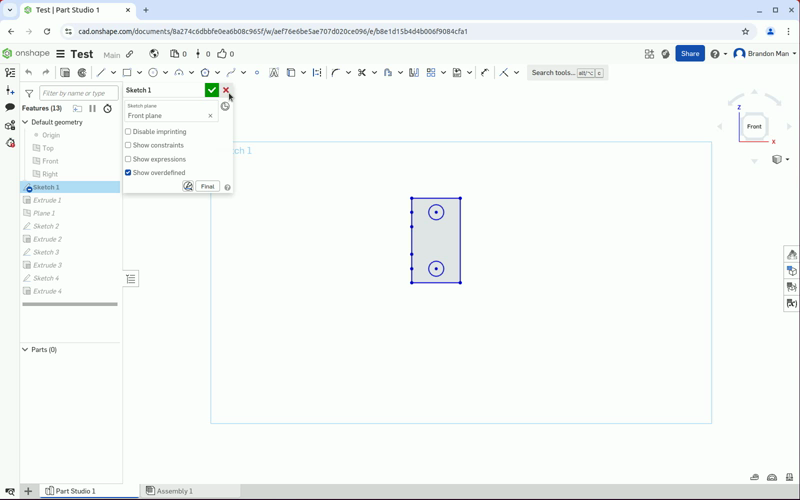
key(shift+s)
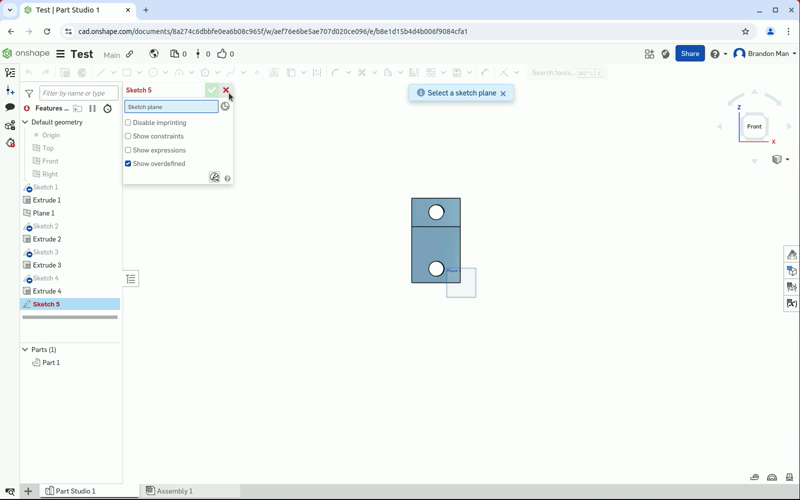
mouse_move(73, 215)
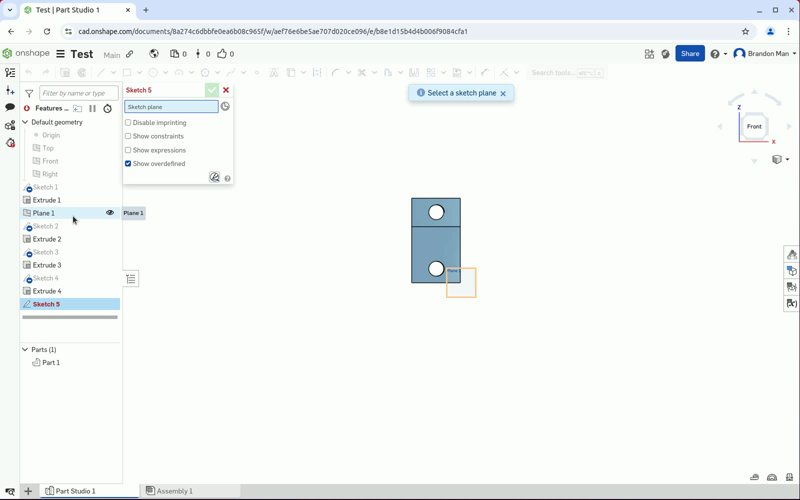
click(73, 215)
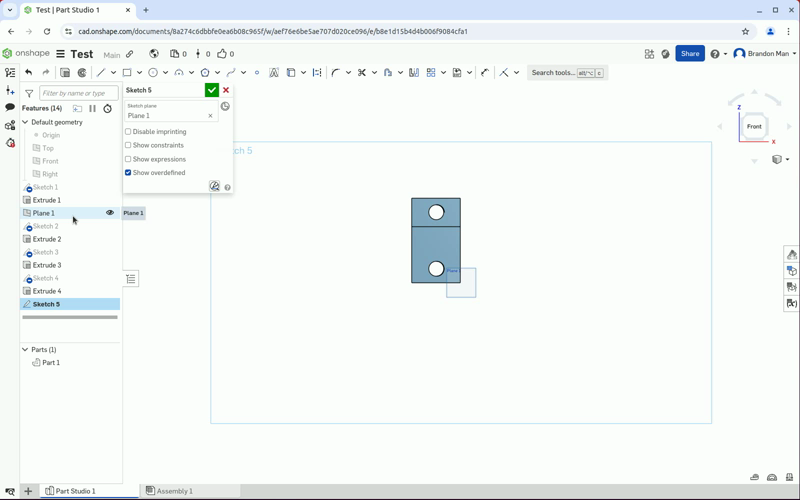
mouse_move(73, 352)
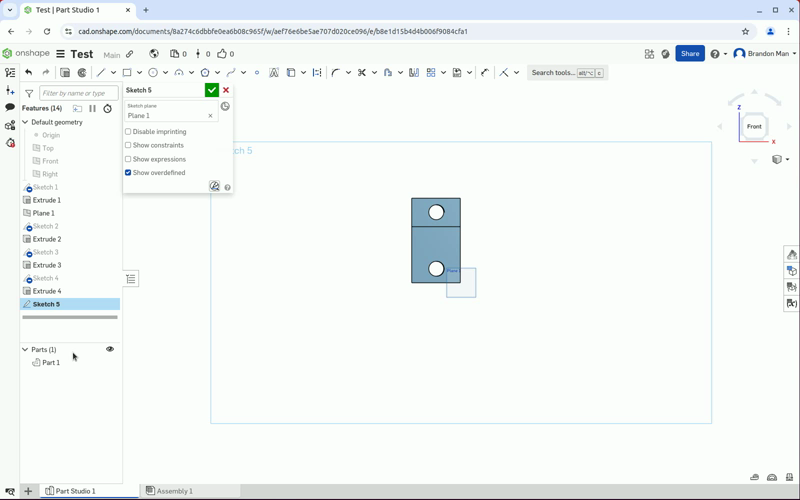
key(y)
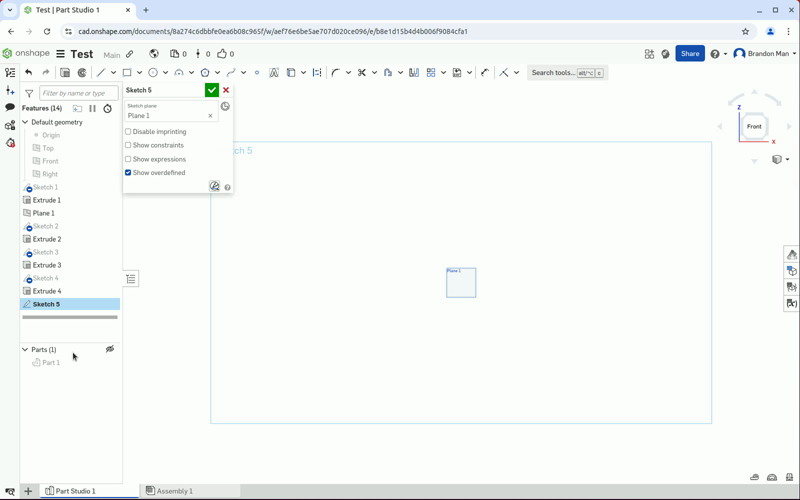
key(l)
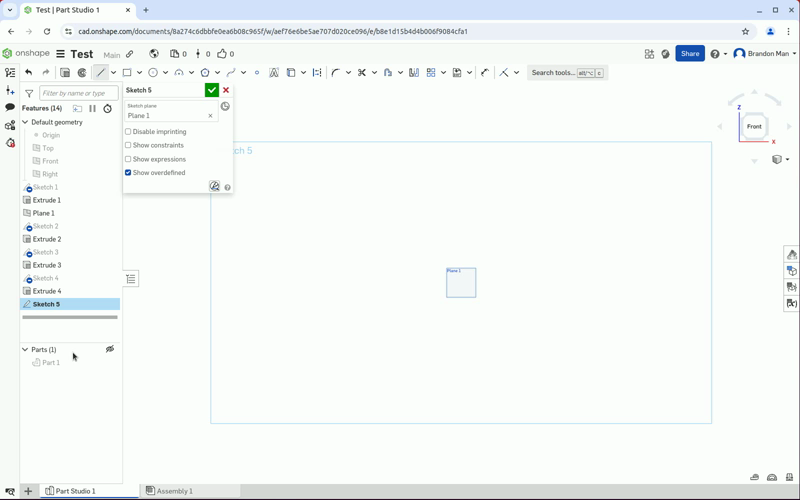
key_down(shift)
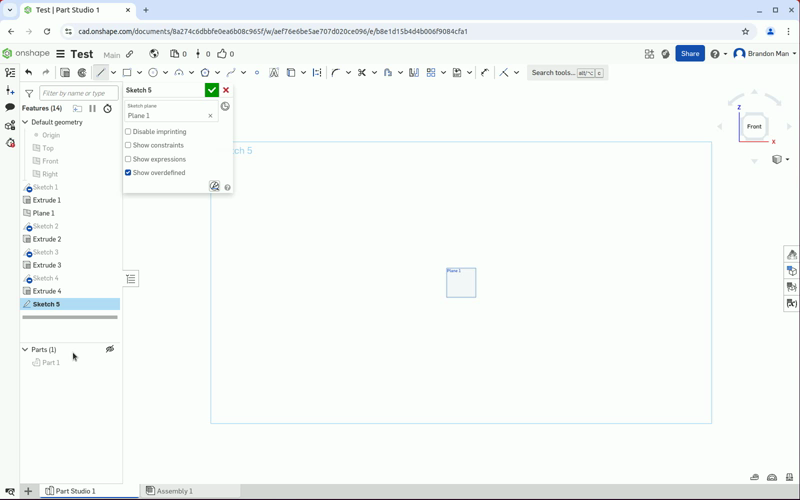
mouse_move(411, 282)
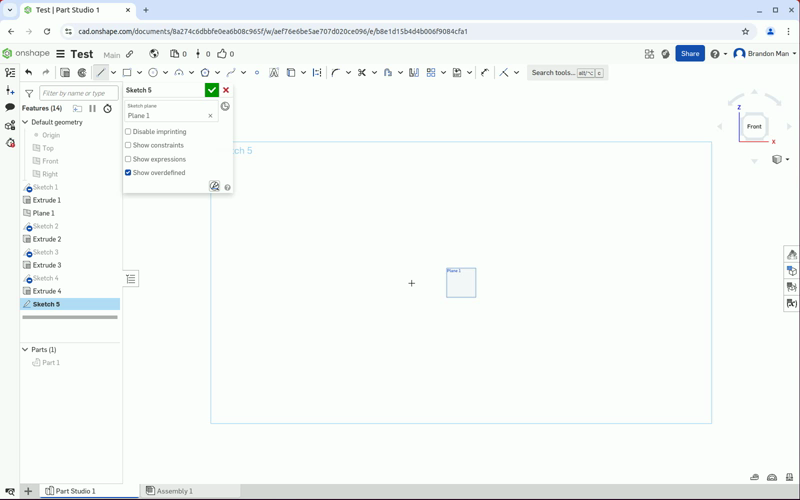
click(411, 282)
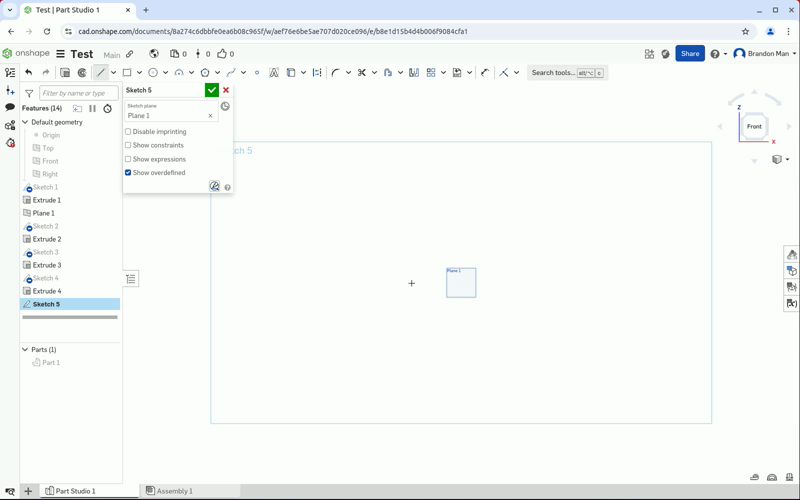
key_up(shift)
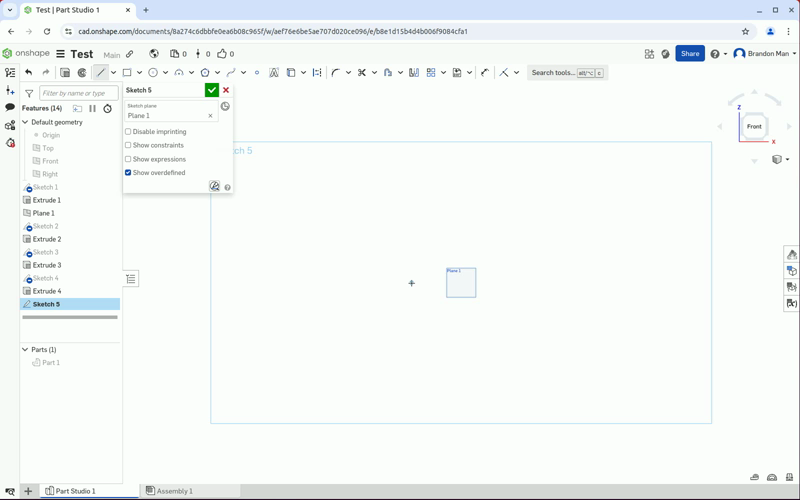
key_down(shift)
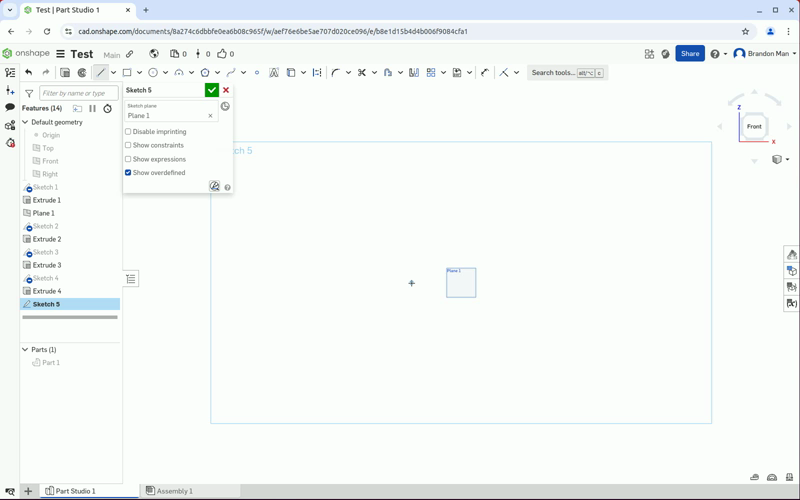
mouse_move(441, 282)
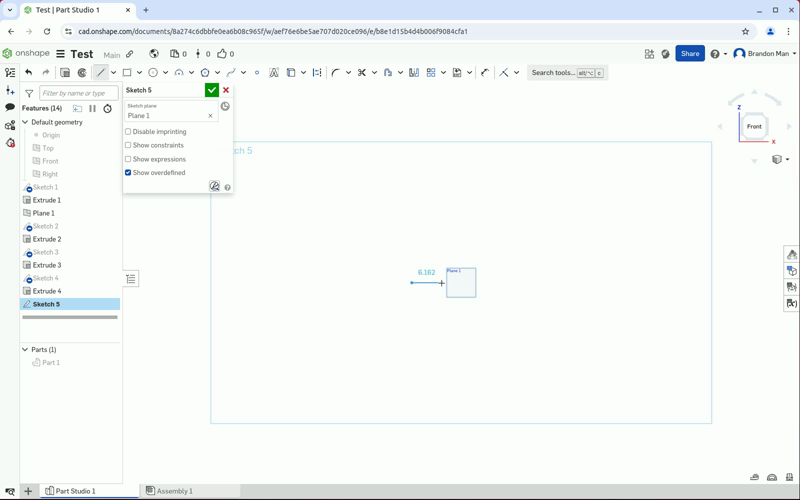
mouse_move(461, 282)
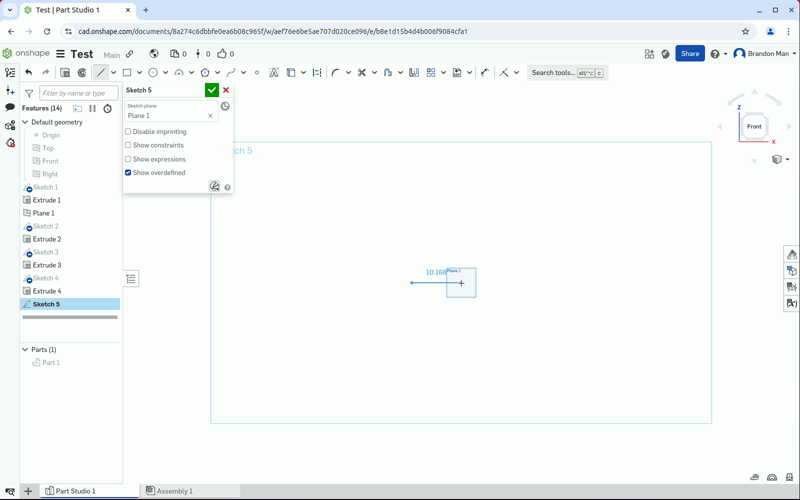
click(461, 282)
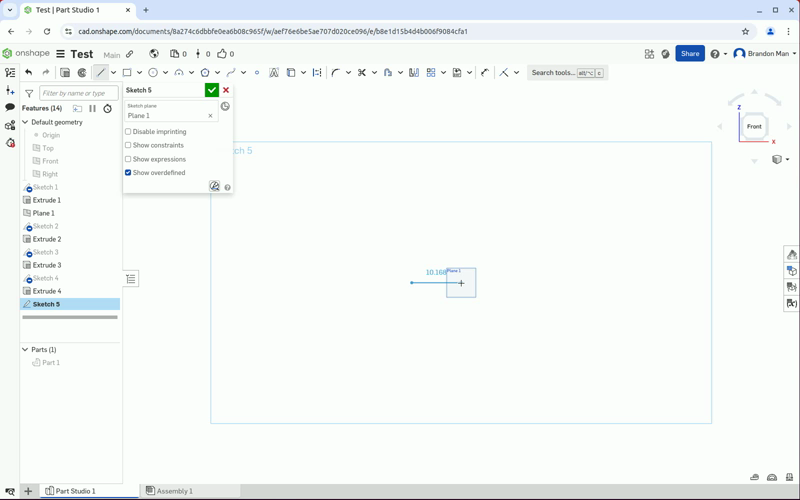
key_up(shift)
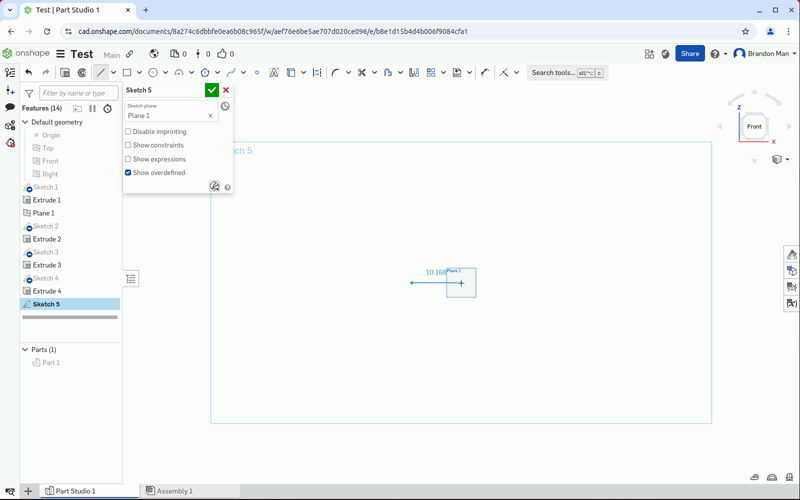
key_down(shift)
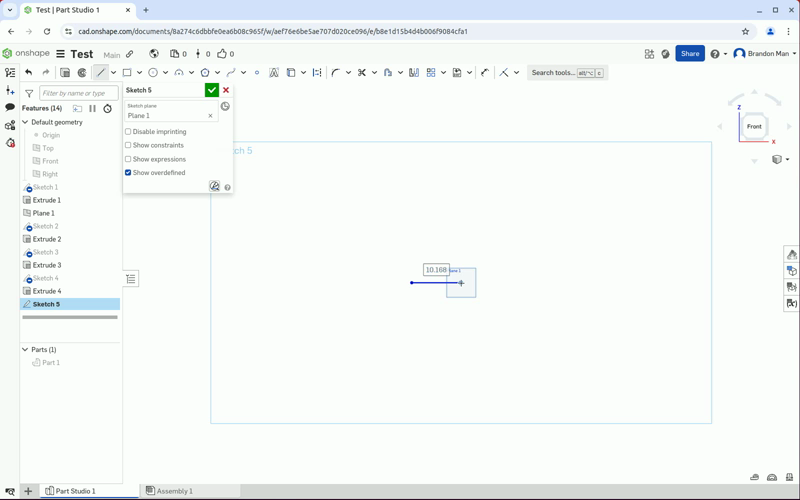
mouse_move(491, 282)
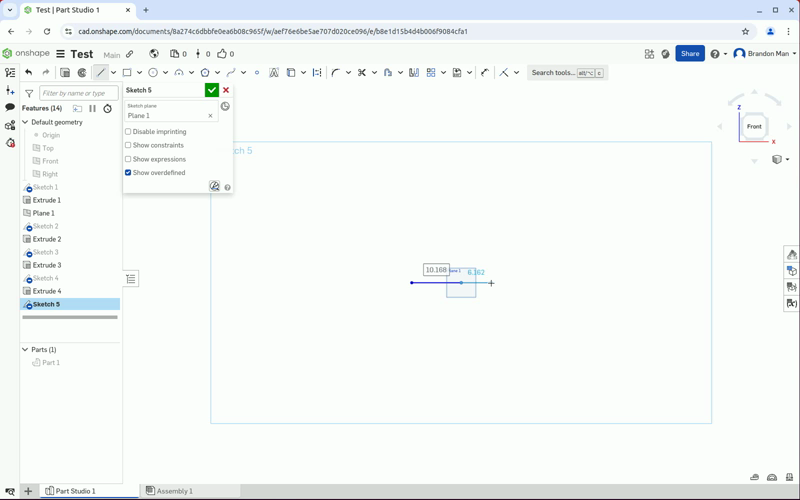
mouse_move(461, 254)
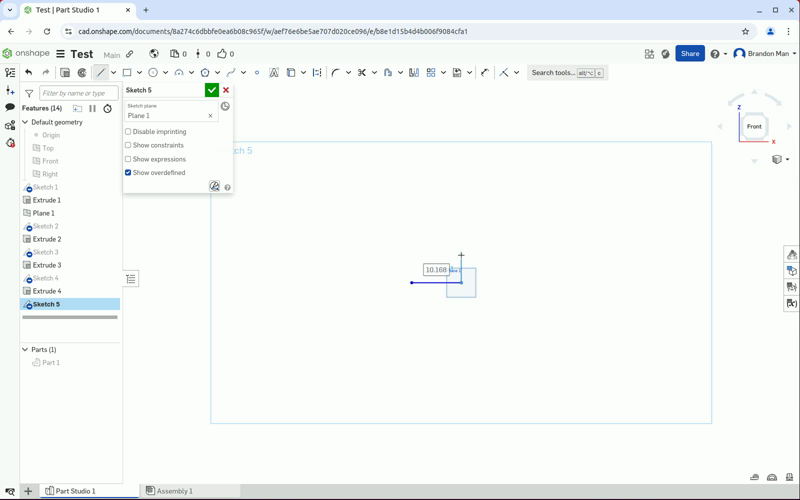
click(461, 254)
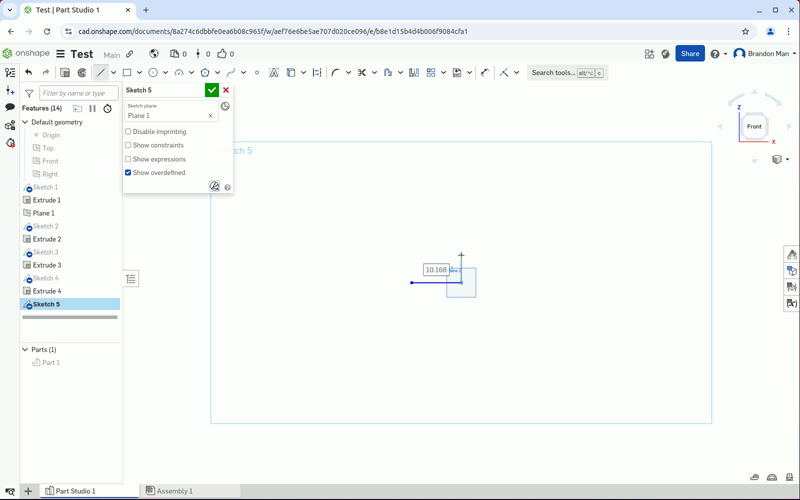
key_up(shift)
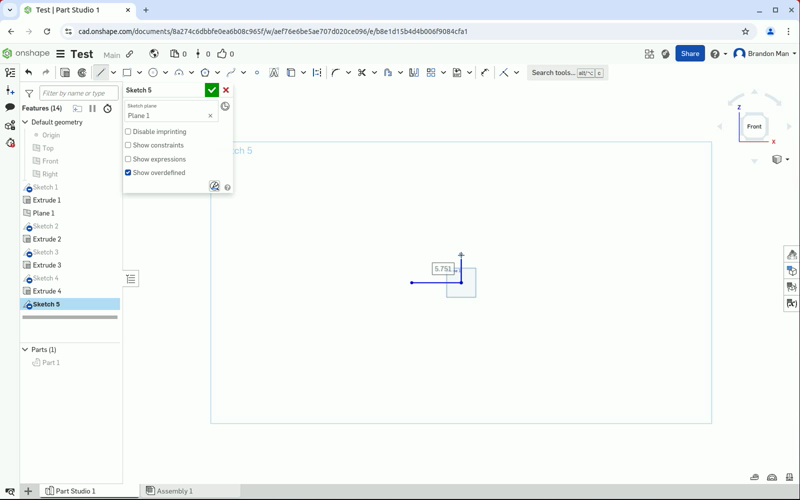
key_down(shift)
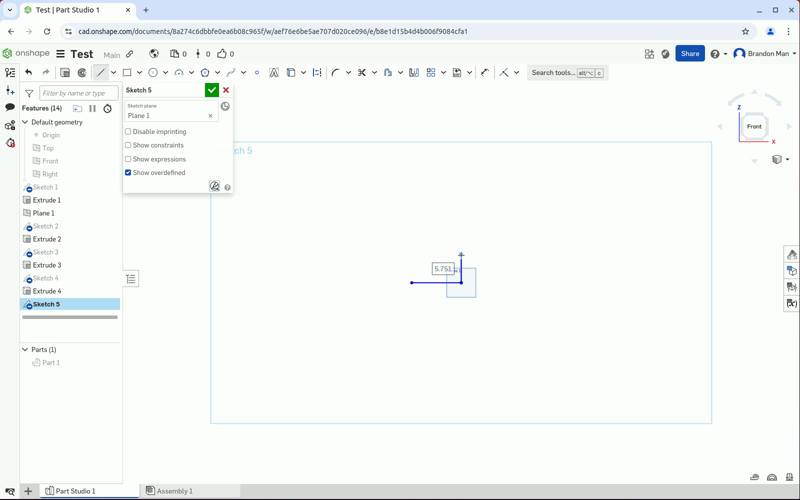
mouse_move(491, 254)
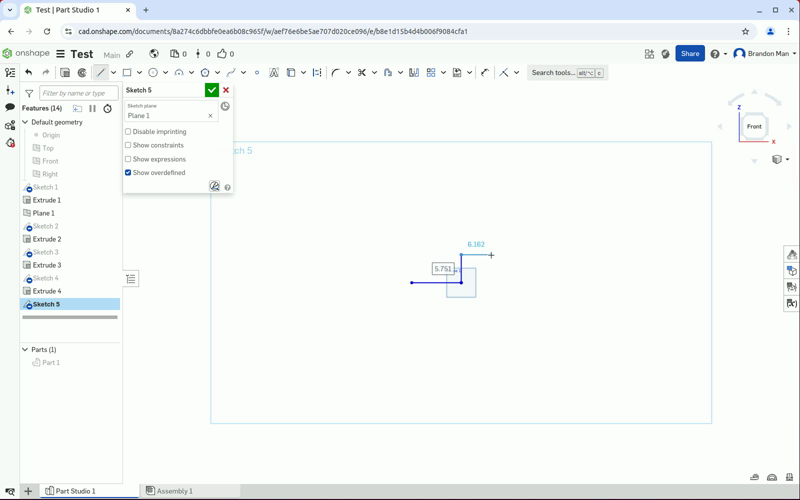
mouse_move(411, 254)
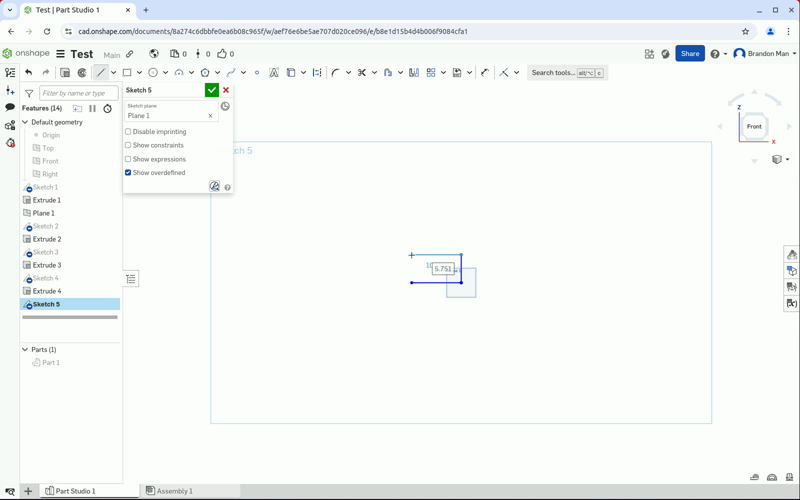
click(411, 254)
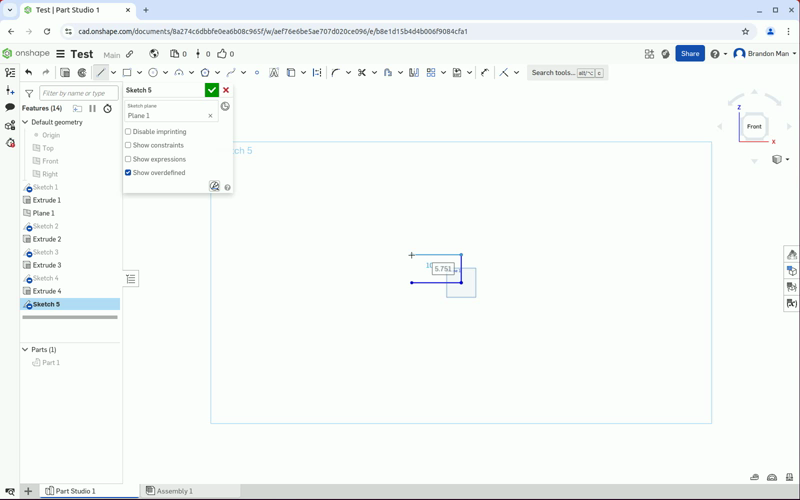
key_up(shift)
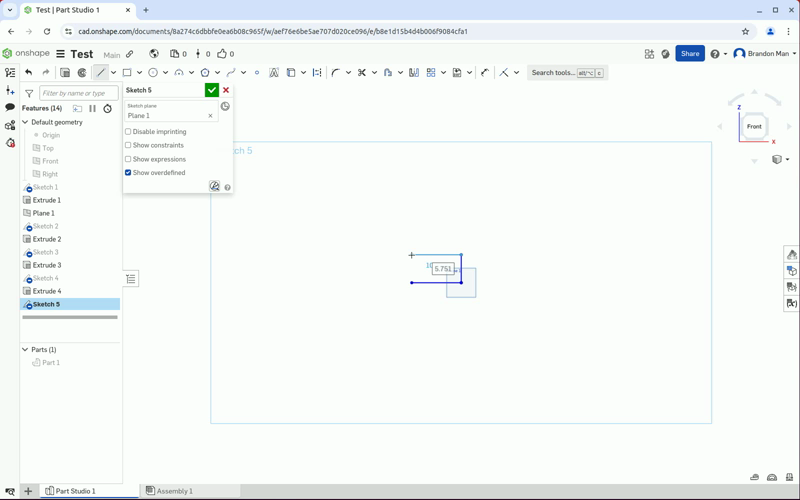
mouse_move(441, 254)
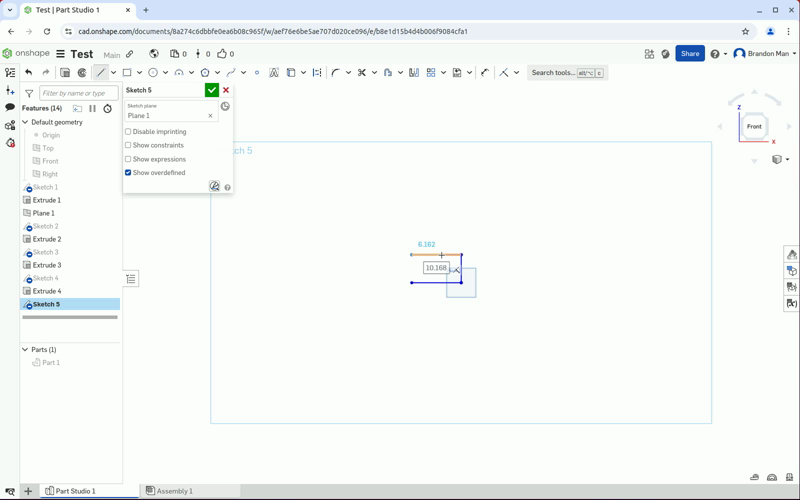
key_down(shift)
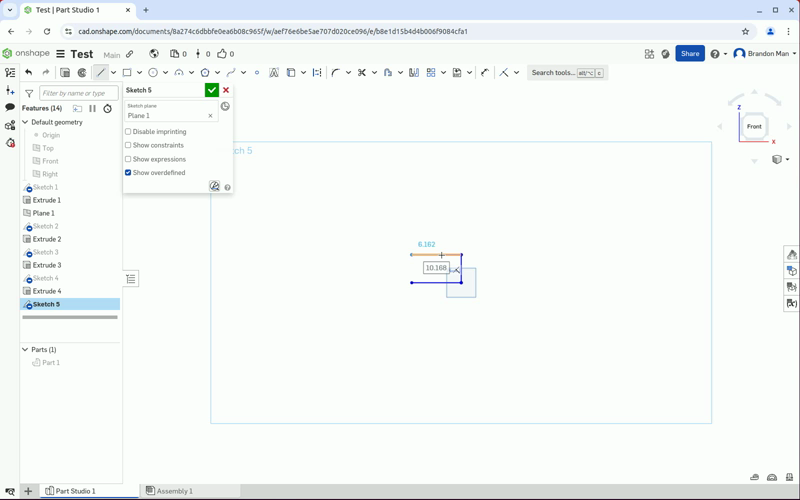
mouse_move(411, 282)
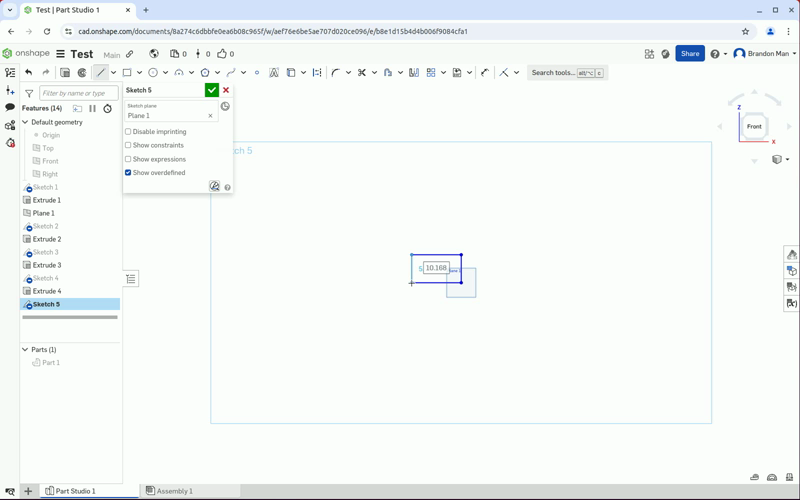
key_up(shift)
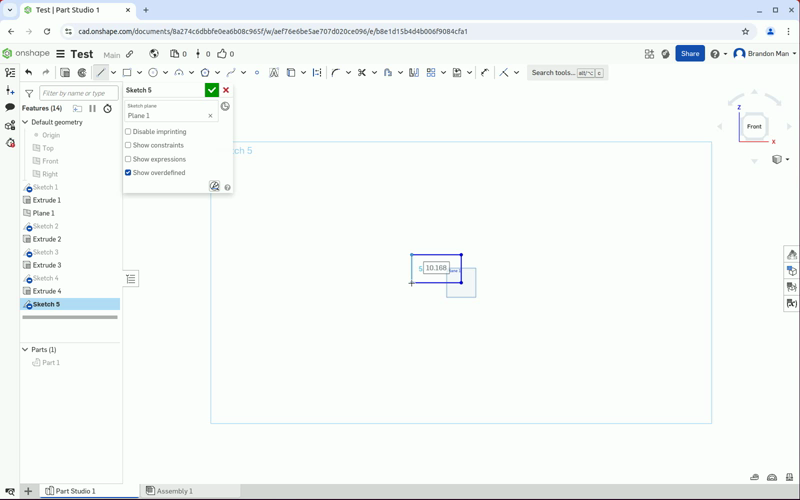
click(411, 282)
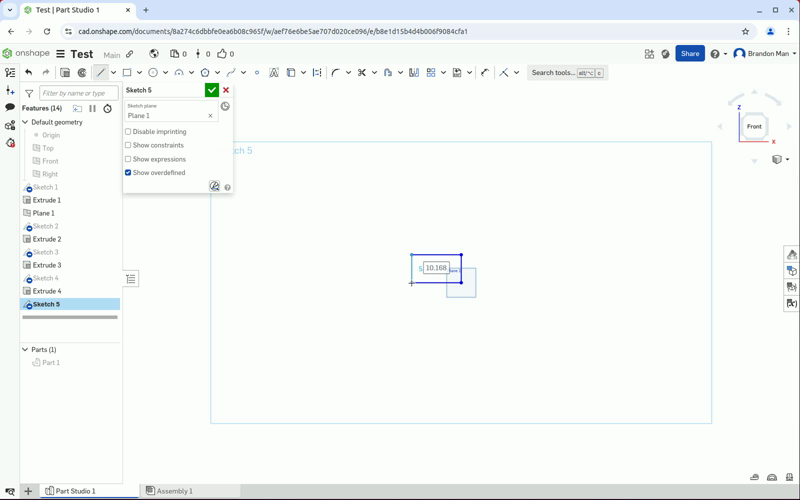
key(esc)
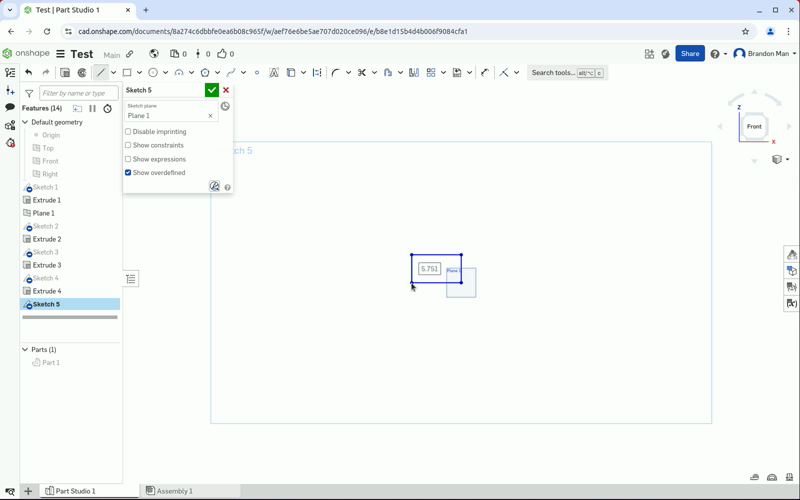
key(c)
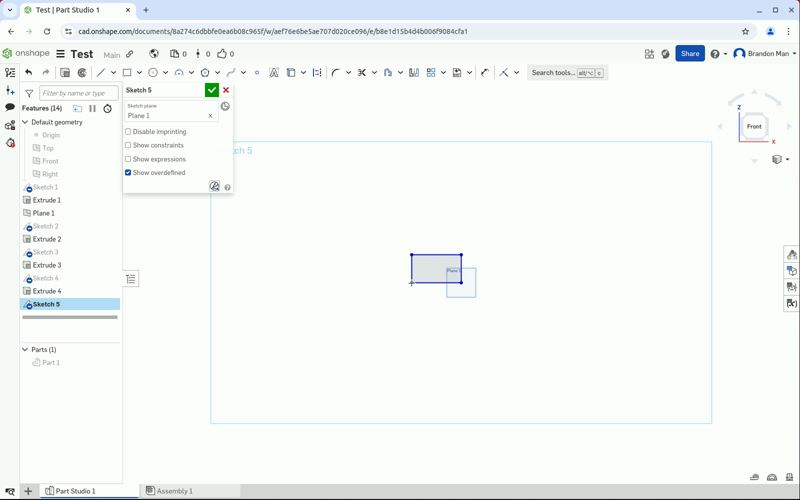
key_down(shift)
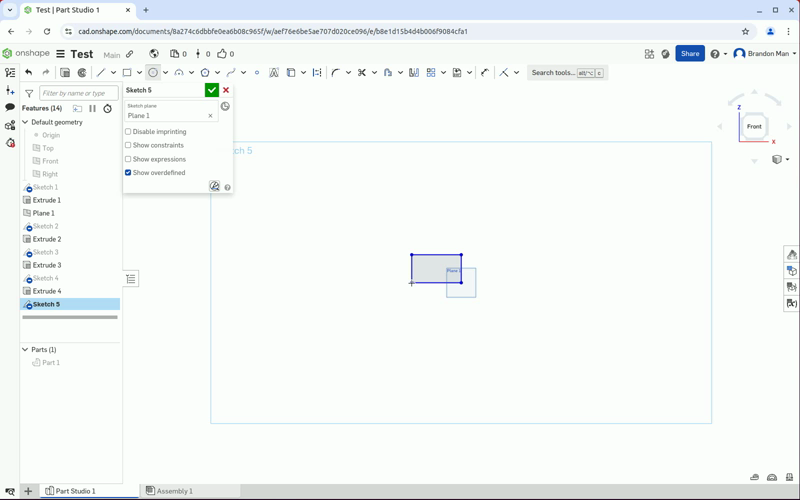
mouse_move(436, 268)
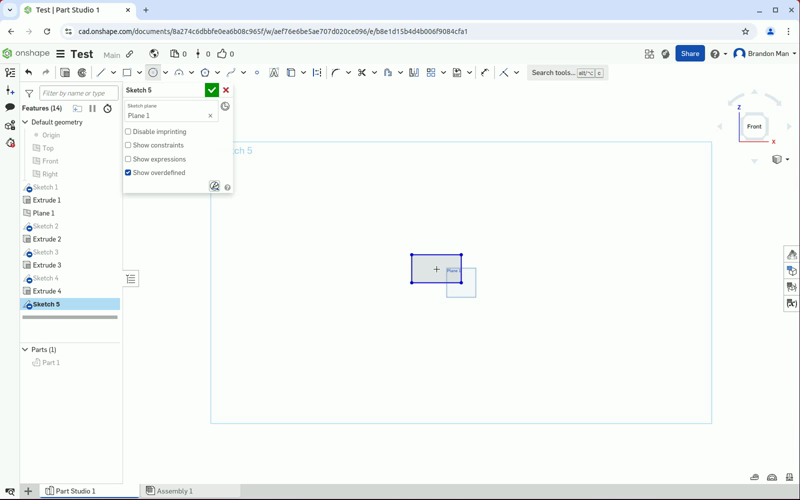
click(436, 268)
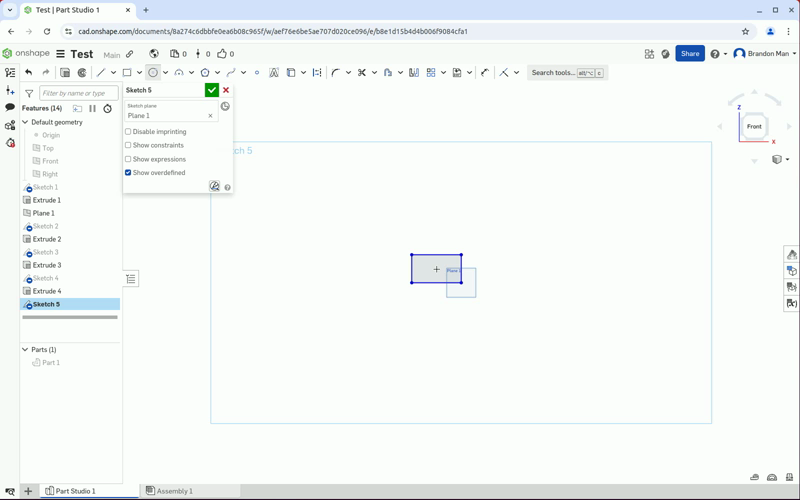
key_up(shift)
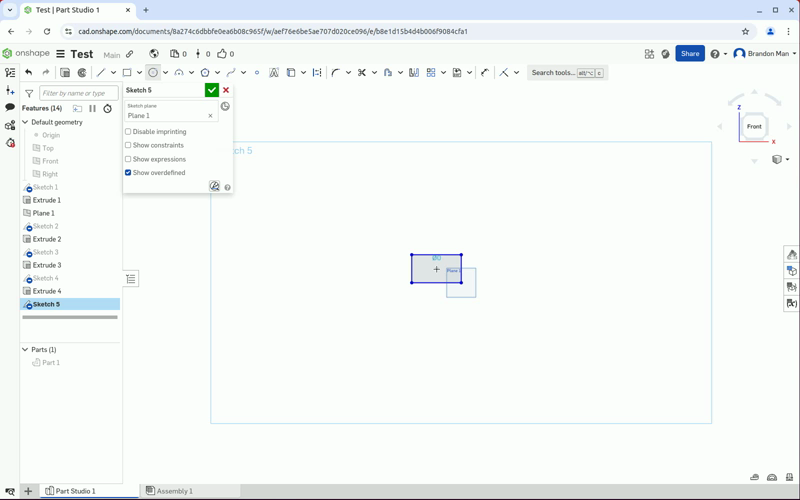
mouse_move(444, 268)
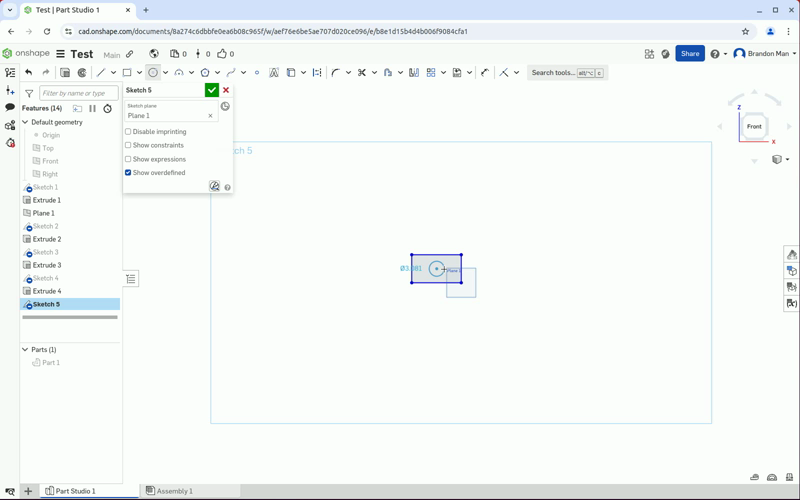
click(444, 268)
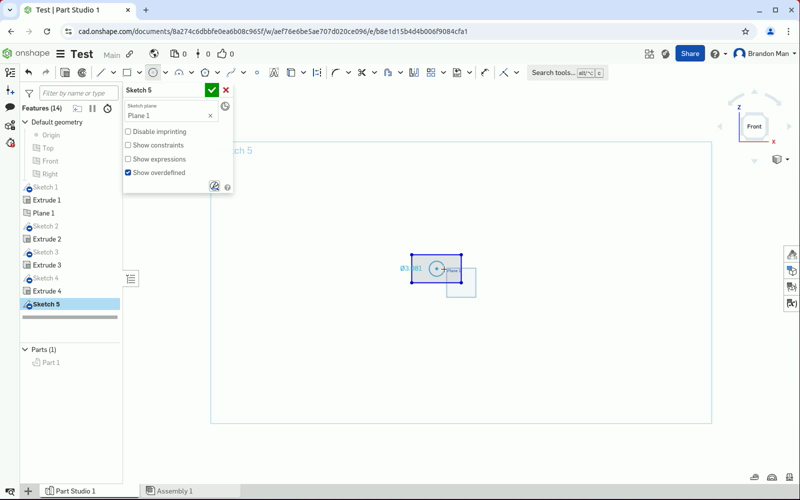
key(esc)
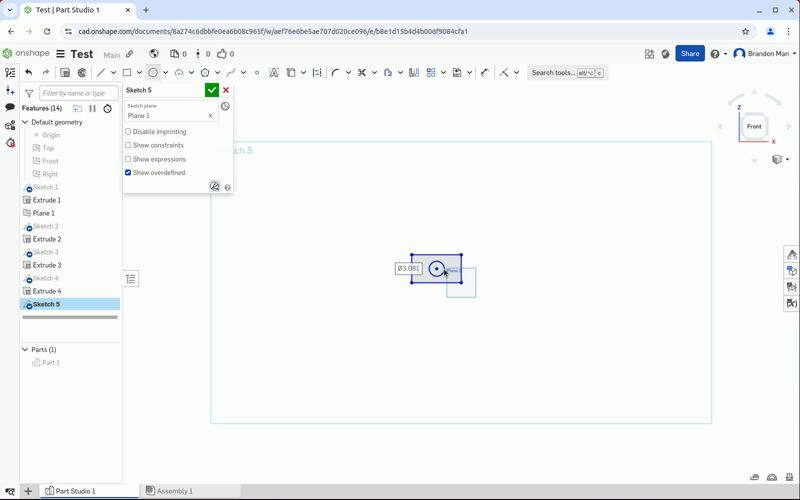
mouse_move(417, 277)
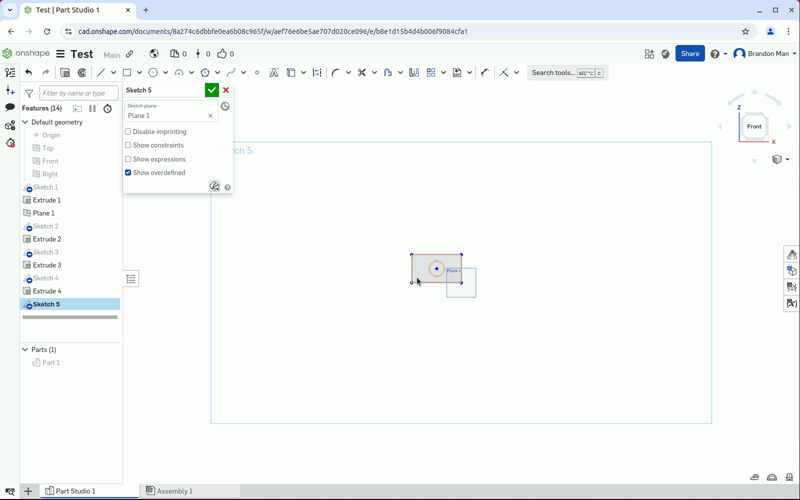
scroll(6)
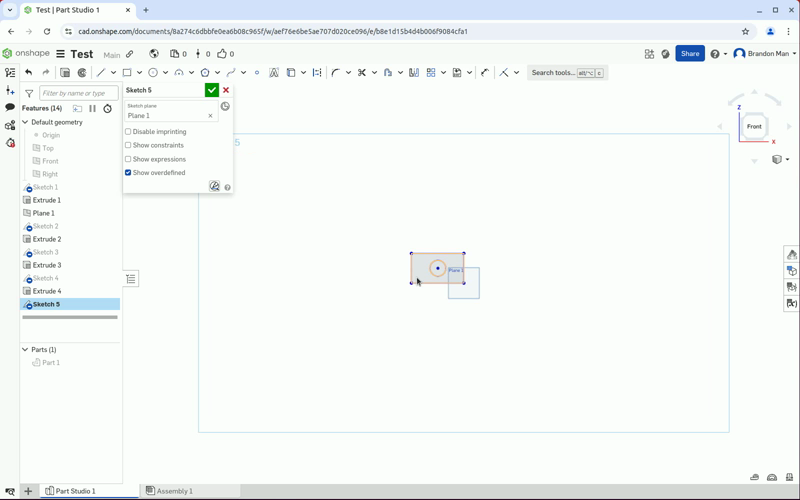
scroll(6)
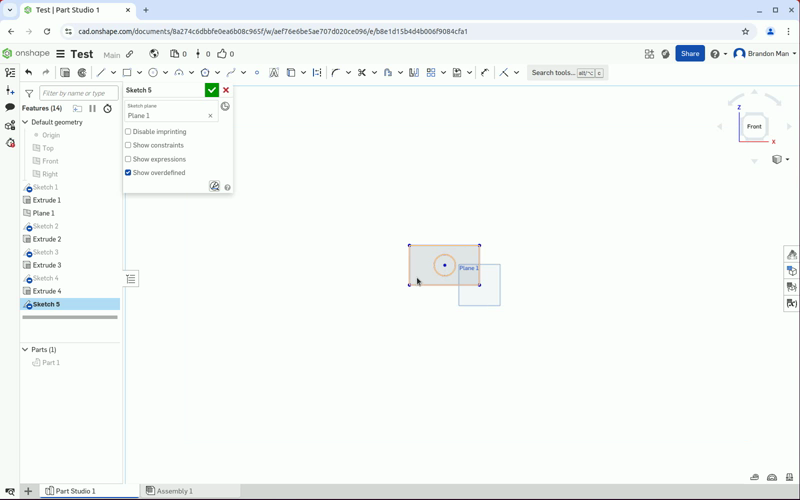
scroll(6)
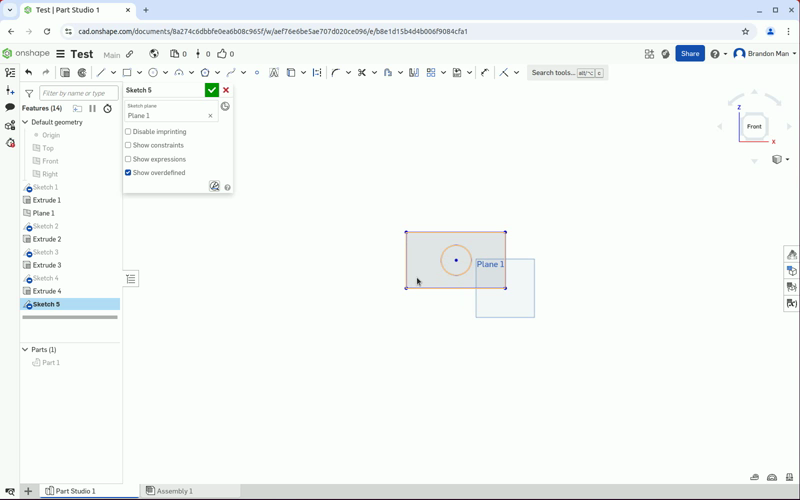
scroll(6)
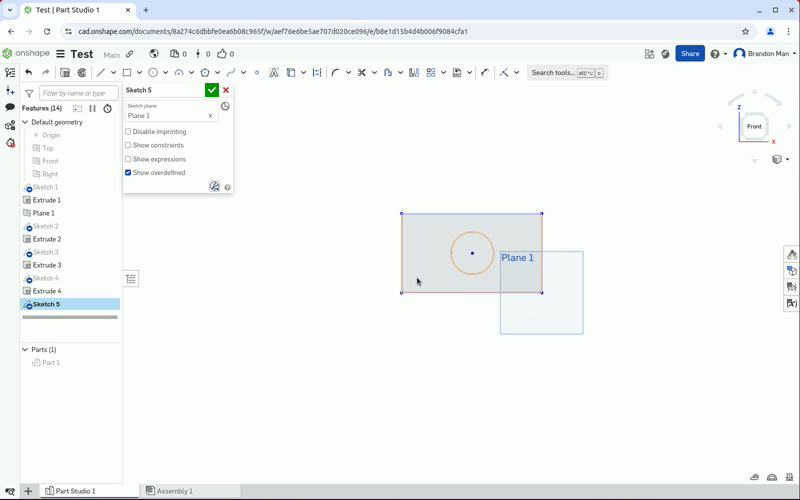
scroll(6)
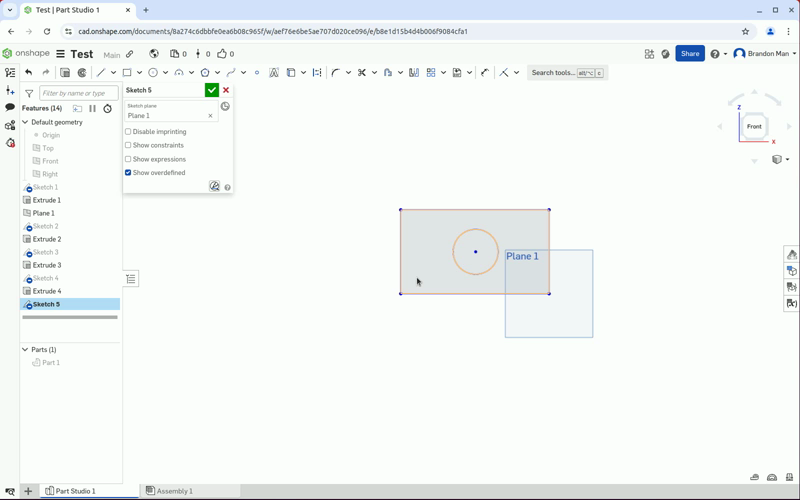
scroll(6)
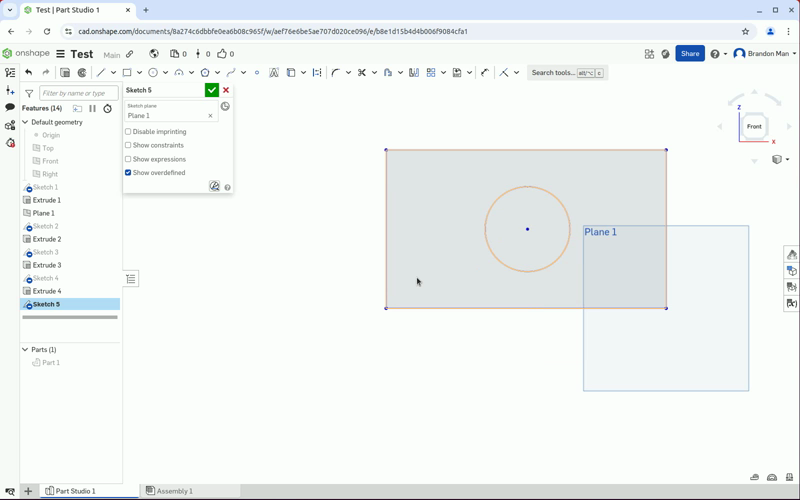
scroll(6)
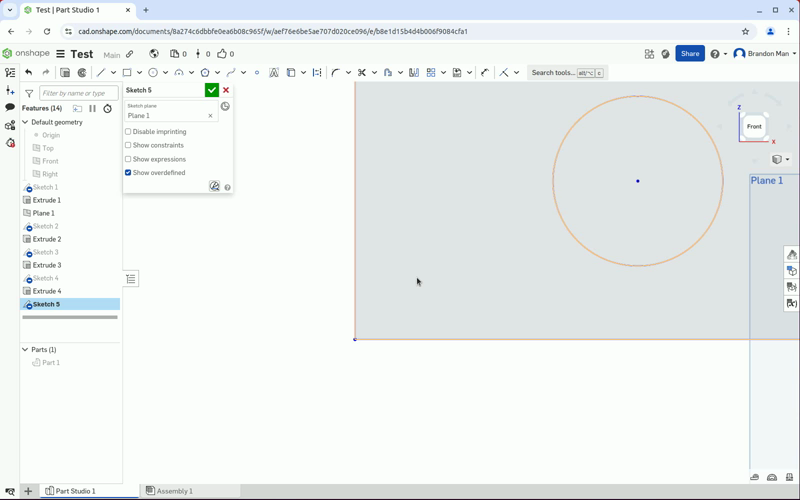
click(417, 277)
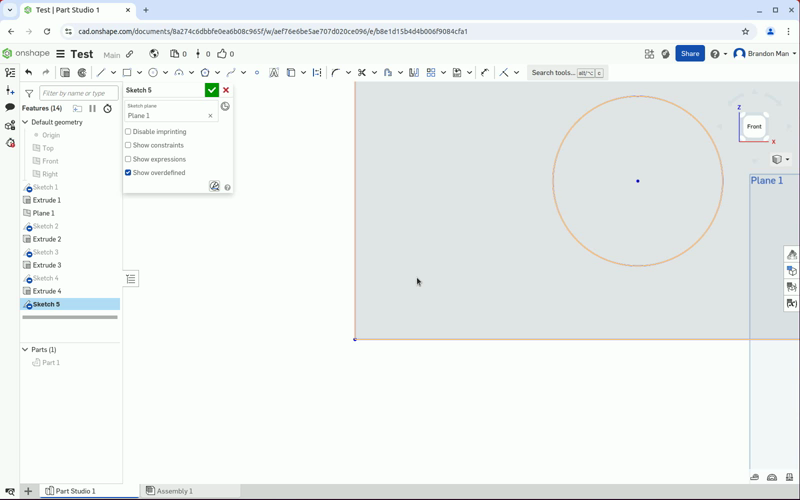
scroll(-6)
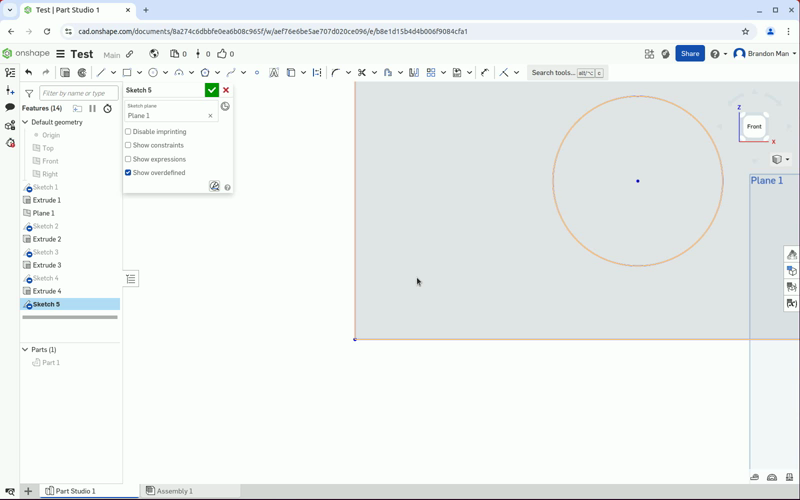
scroll(-6)
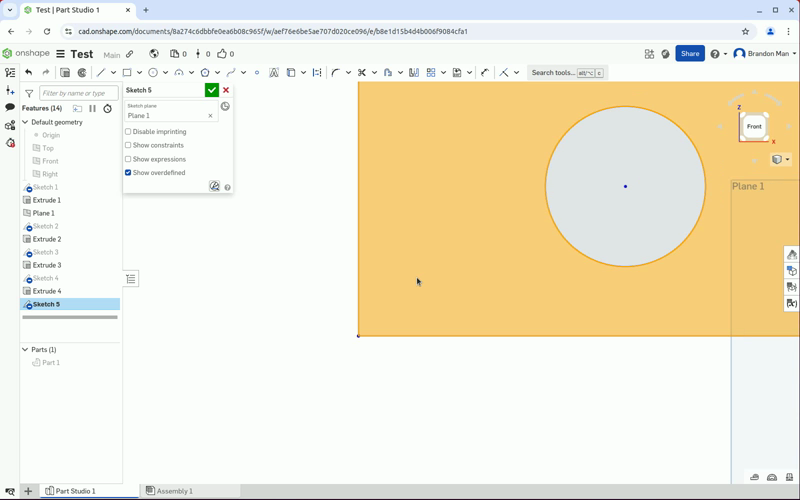
scroll(-6)
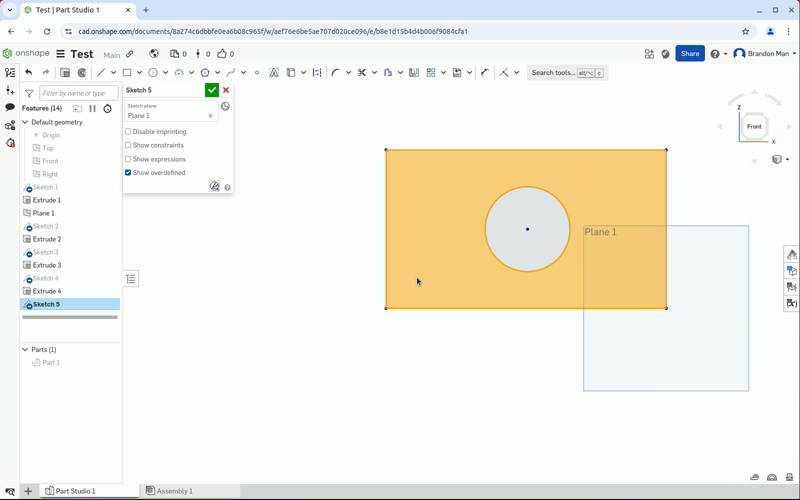
scroll(-6)
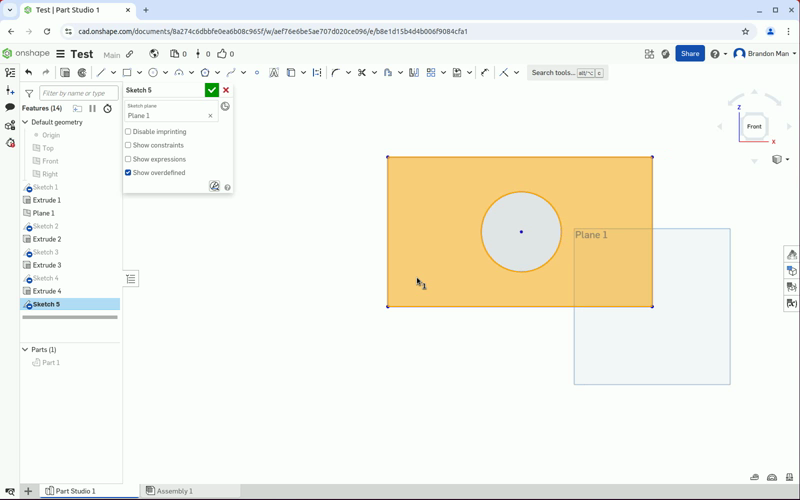
scroll(-6)
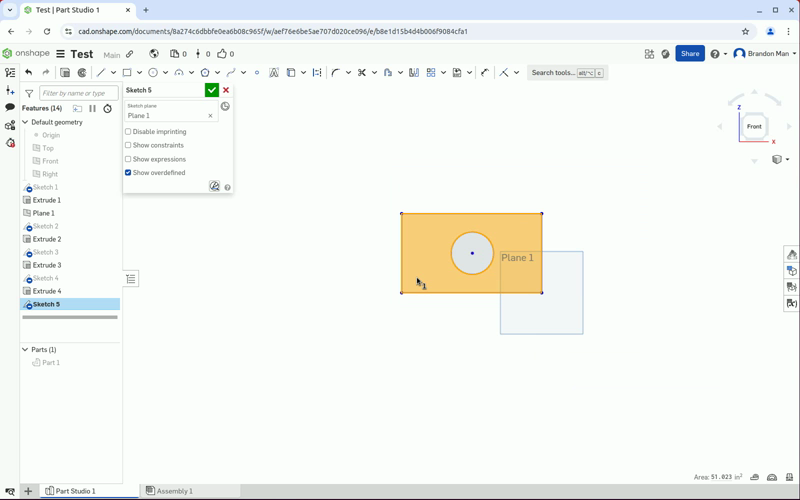
scroll(-6)
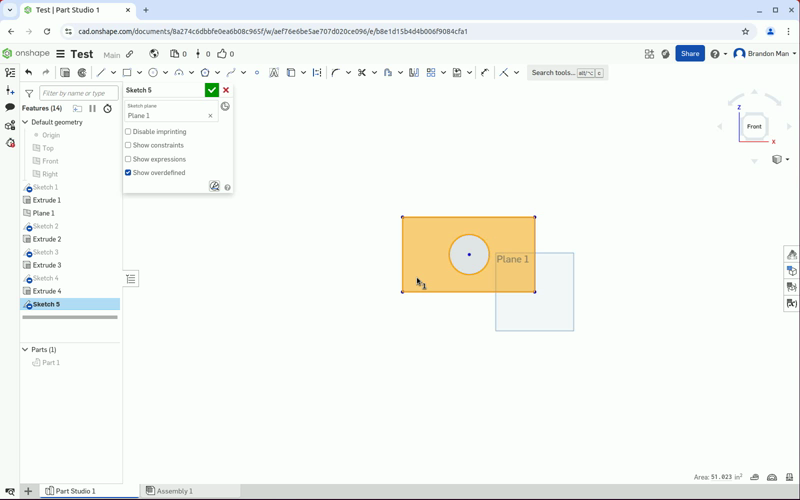
scroll(-6)
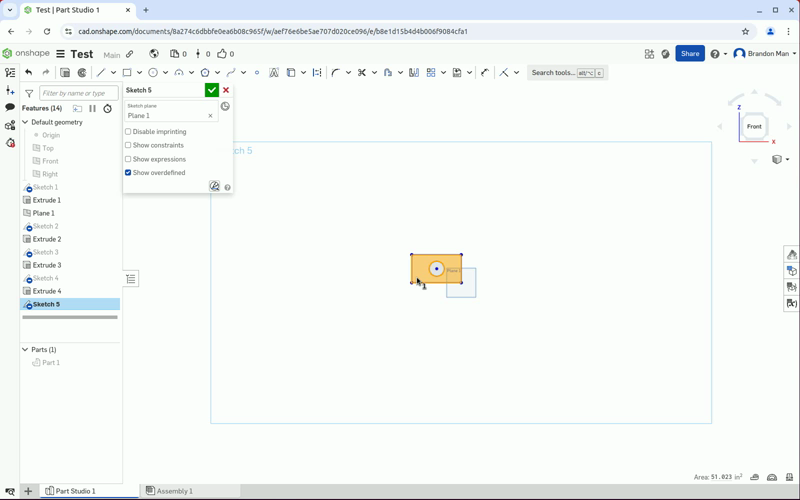
mouse_move(73, 352)
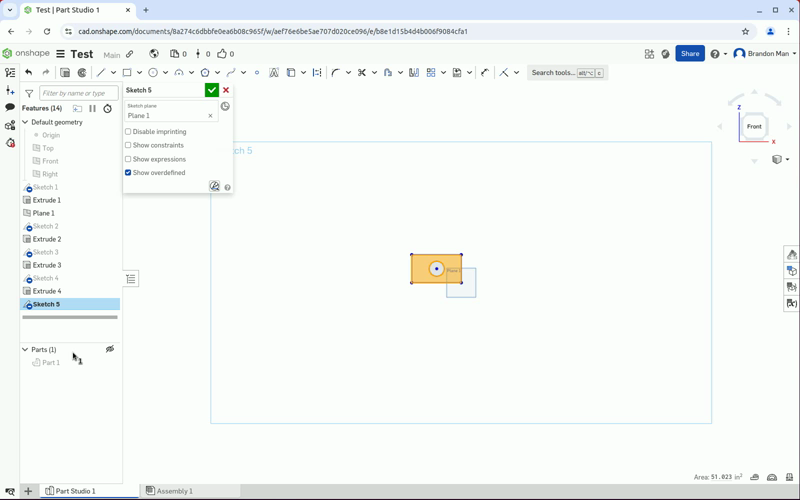
key(shift+y)
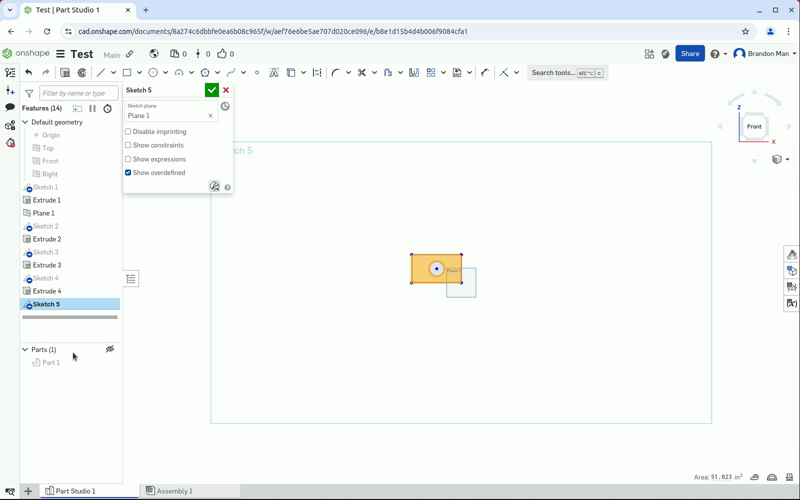
key(shift+e)
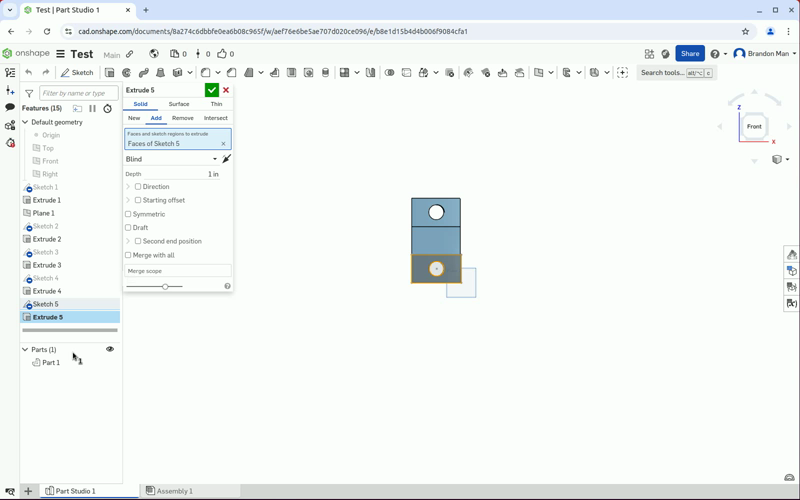
mouse_move(143, 106)
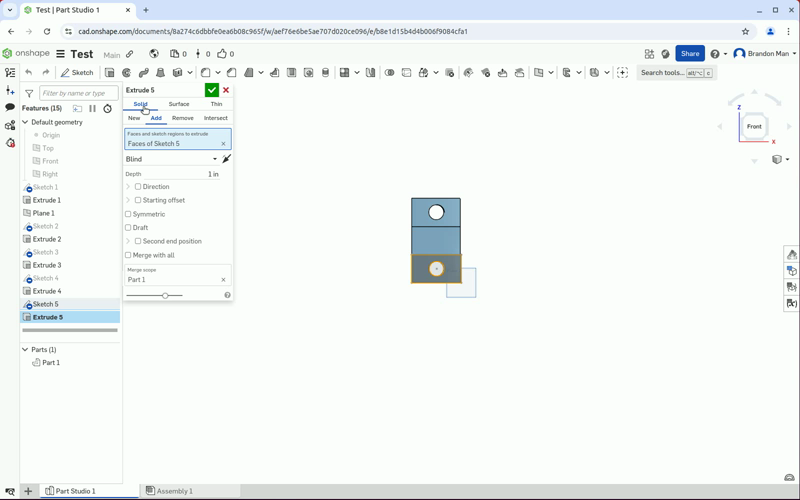
click(143, 106)
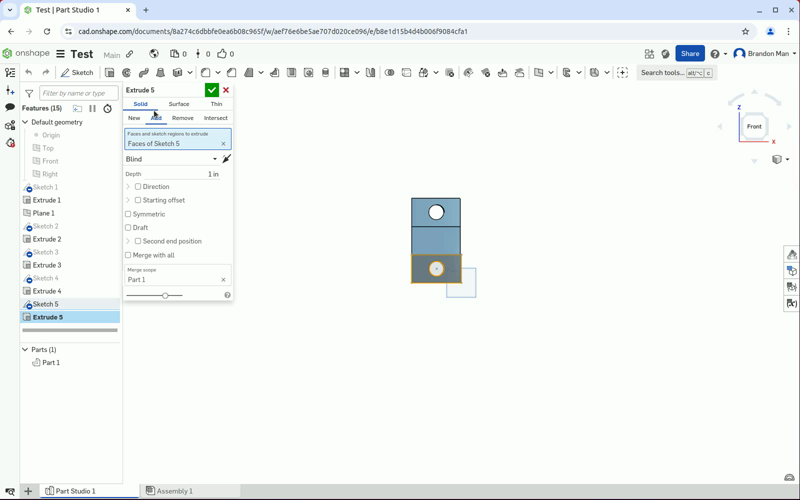
mouse_move(186, 120)
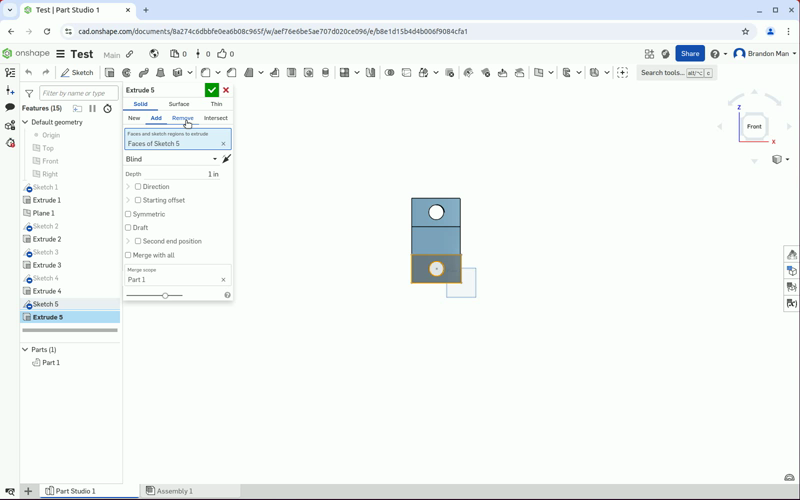
click(186, 120)
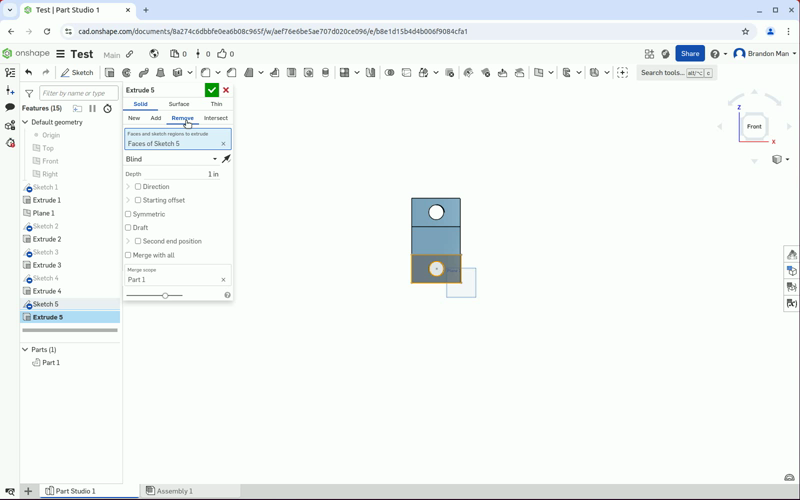
key(tab, 4)
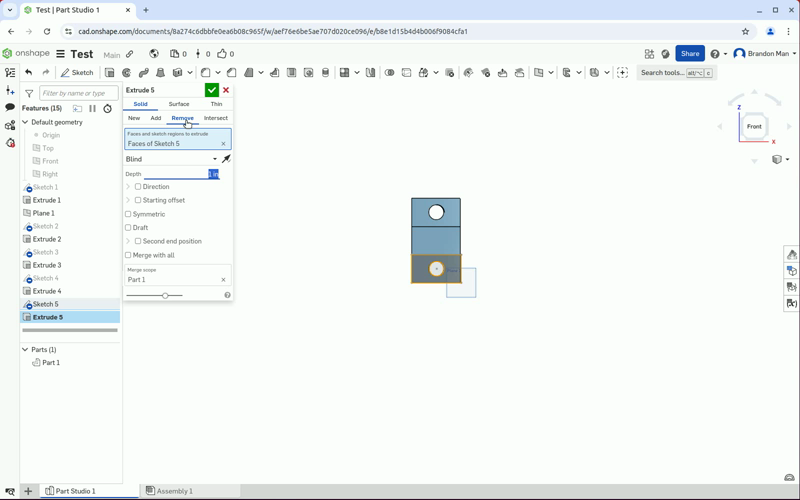
text(20.701)
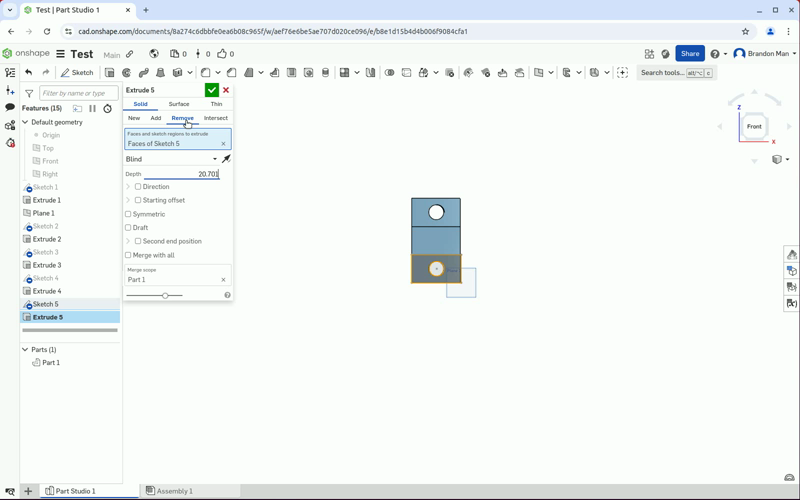
key(tab, 6)
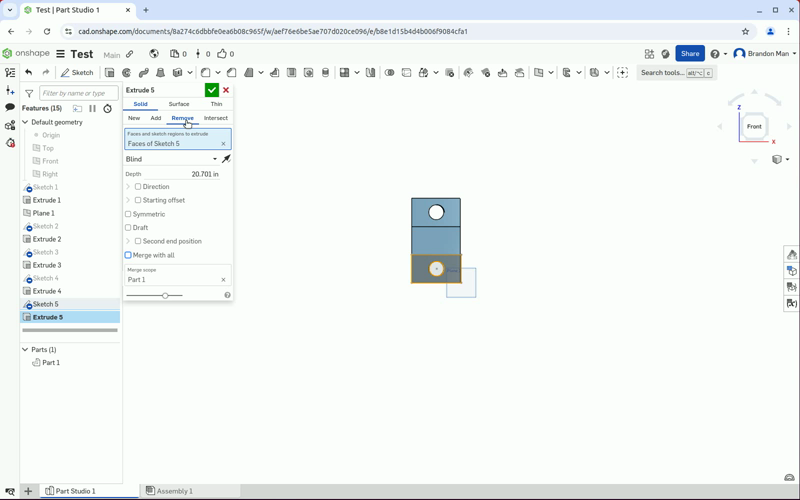
key(space)
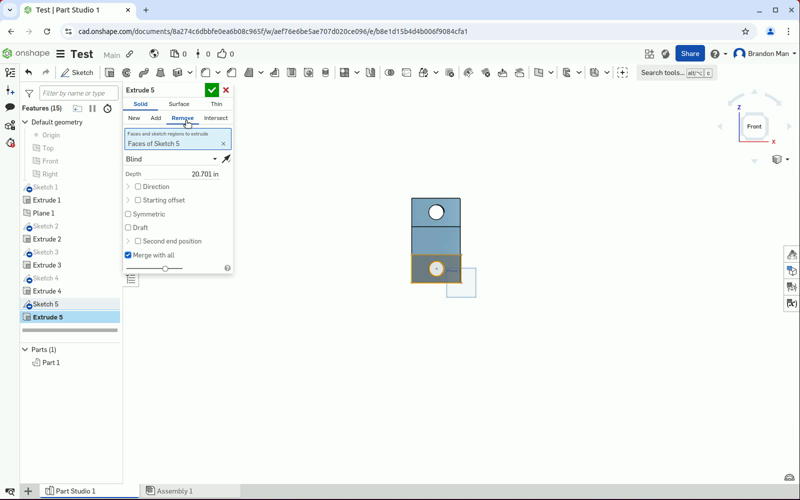
key(enter)
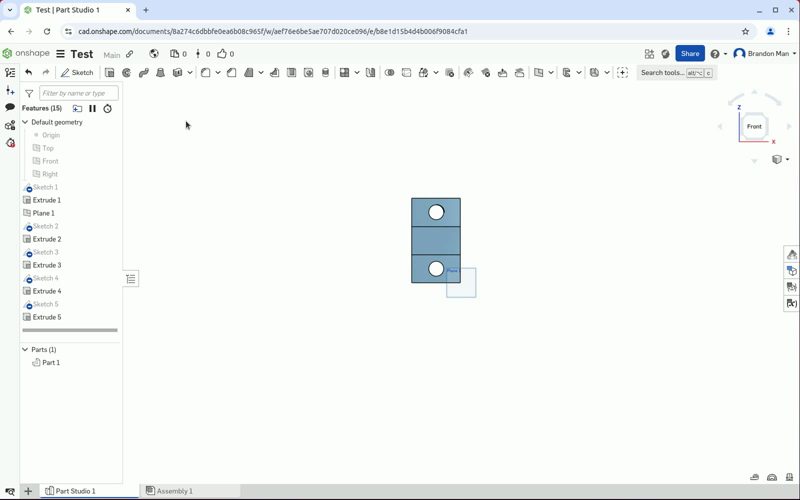
key(shift+h)
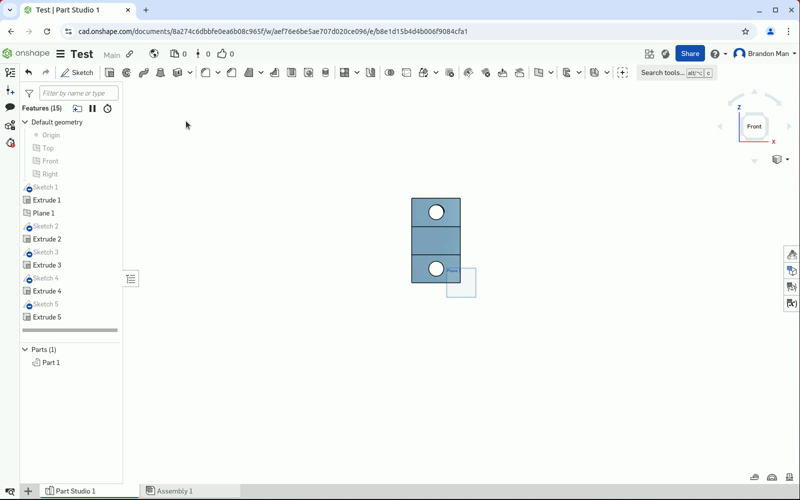
key(shift+h)
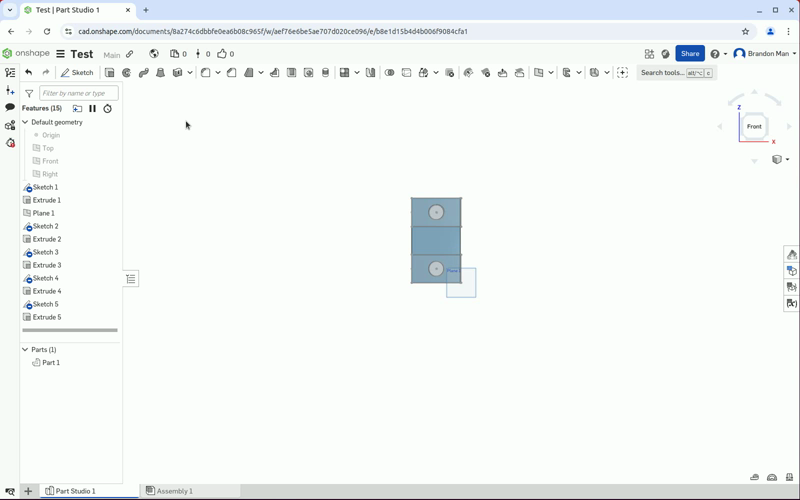
key(shift+7)
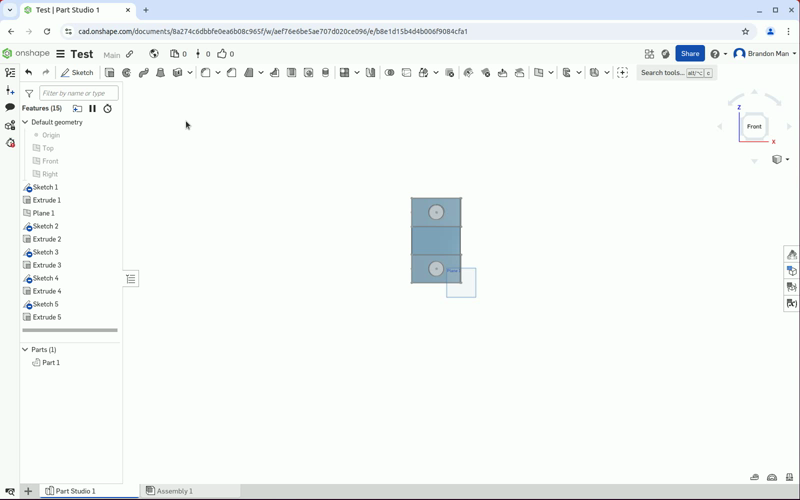
key(left, 2)
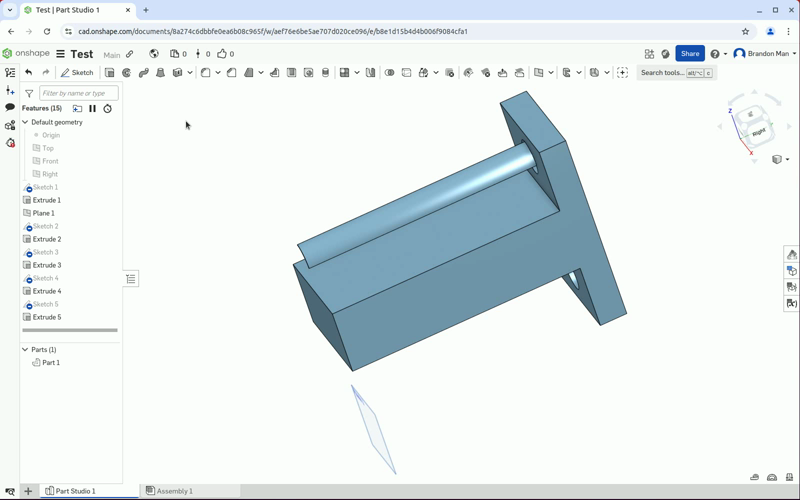
key(down, 2)
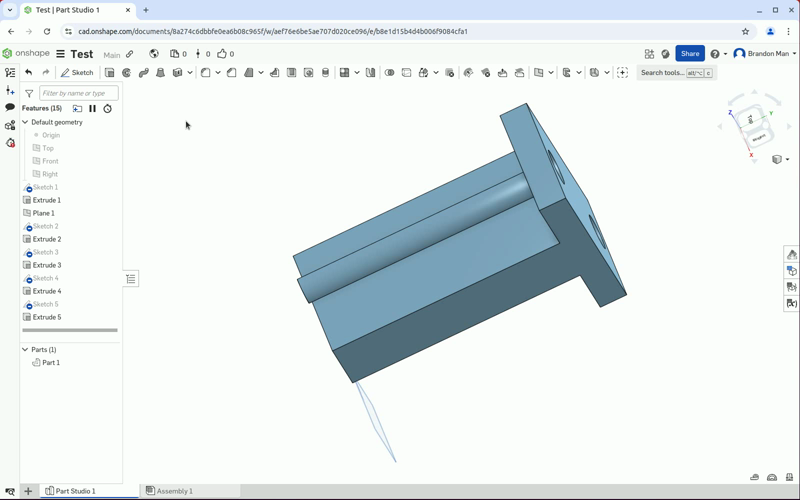
key(up, 2)
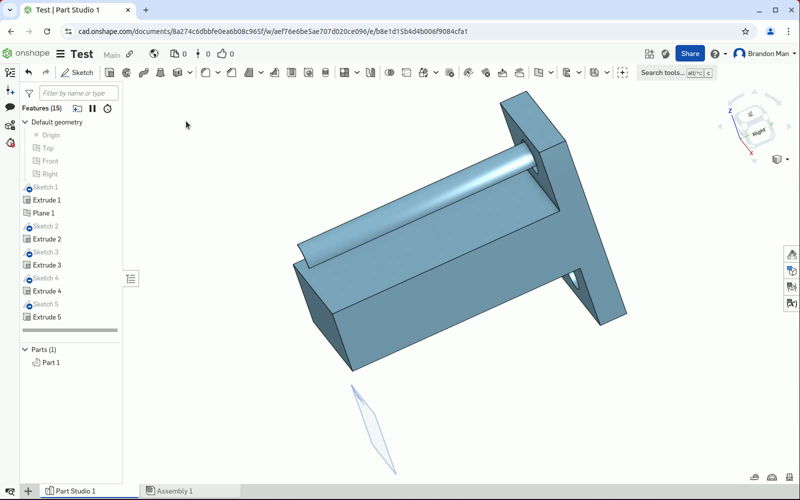
key(right, 2)
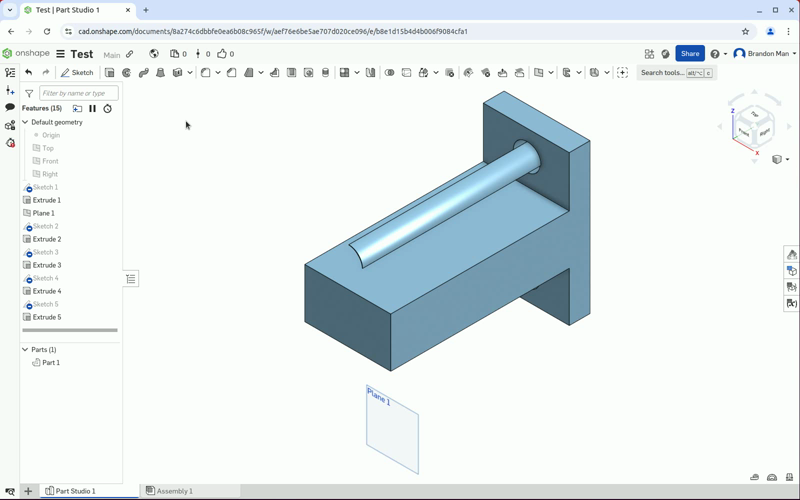
mouse_move(73, 189)
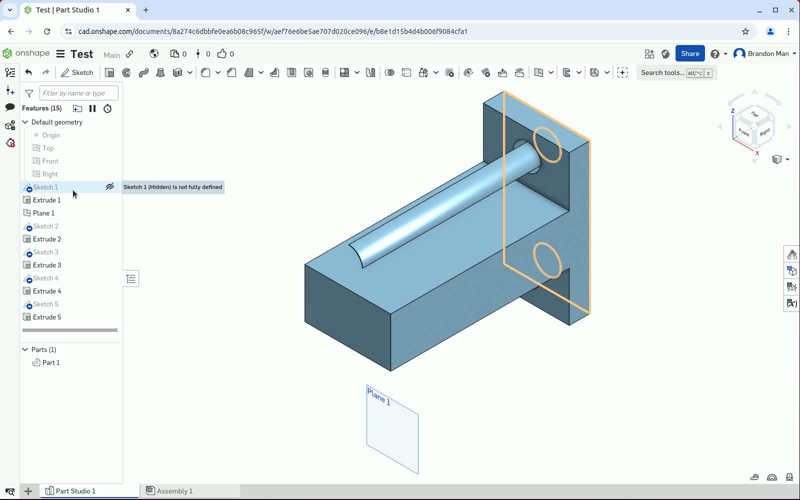
click(73, 189)